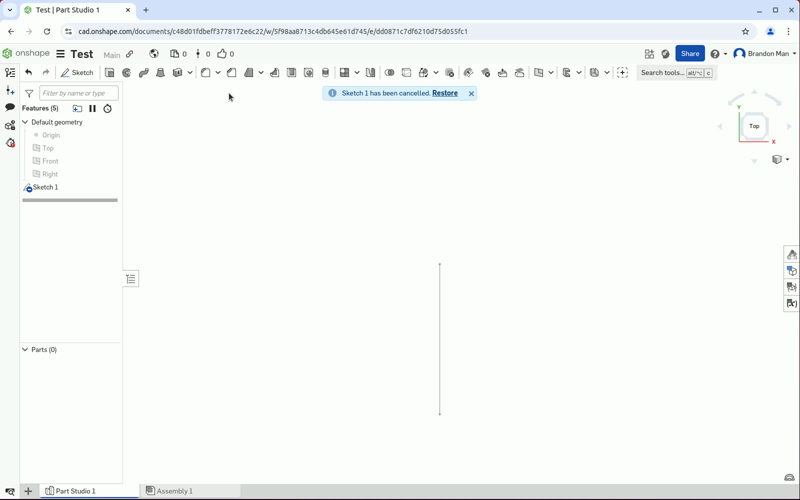
key(shift+h)
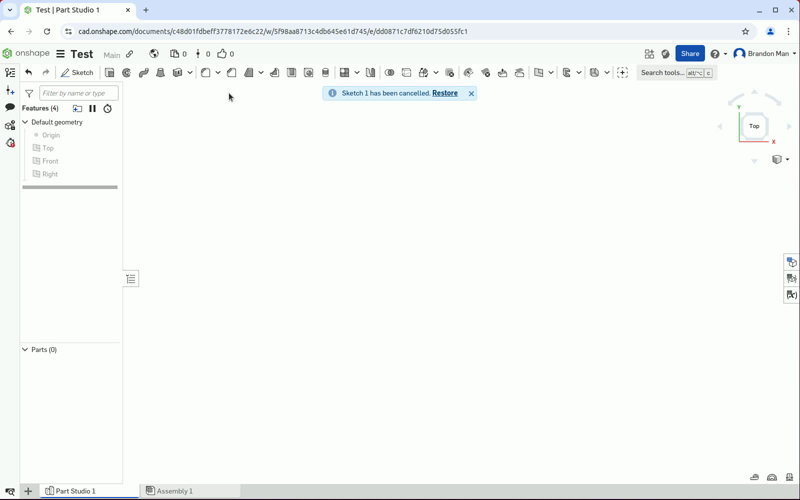
mouse_move(73, 352)
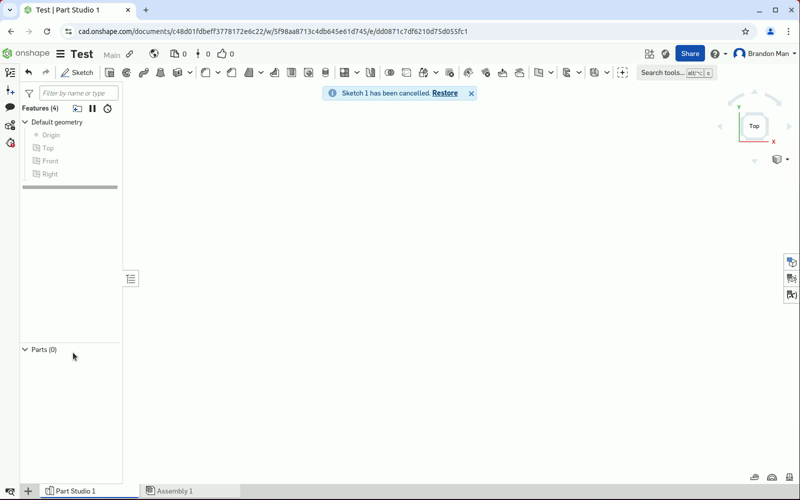
key(y)
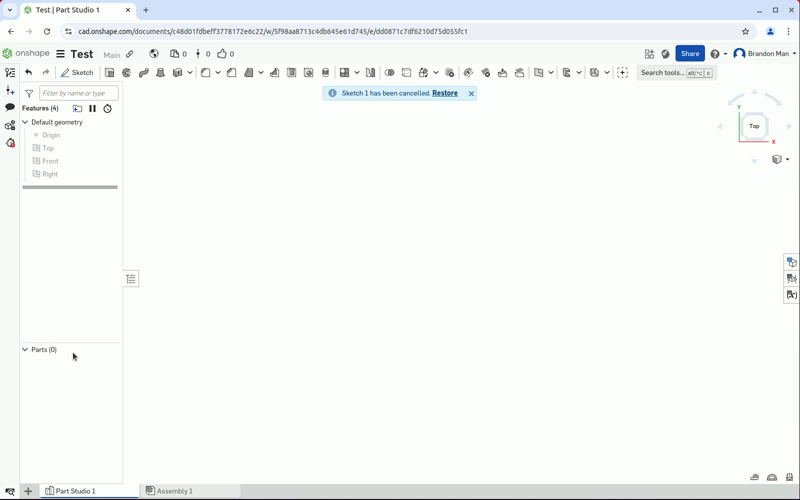
key(shift+p)
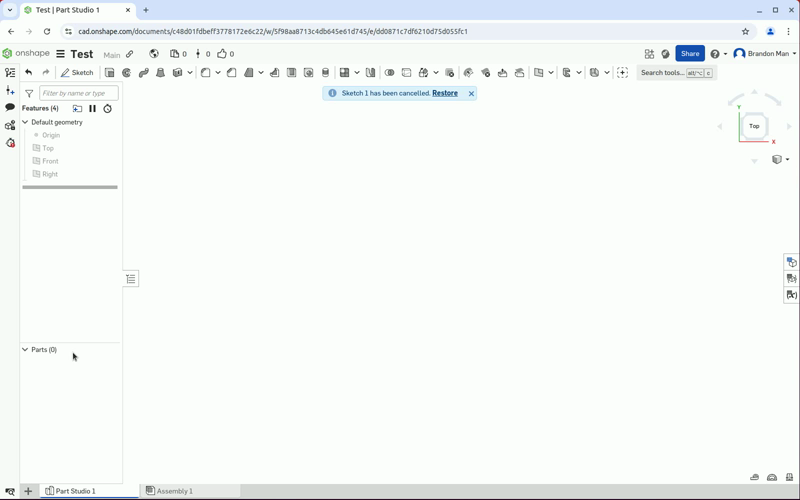
key(space)
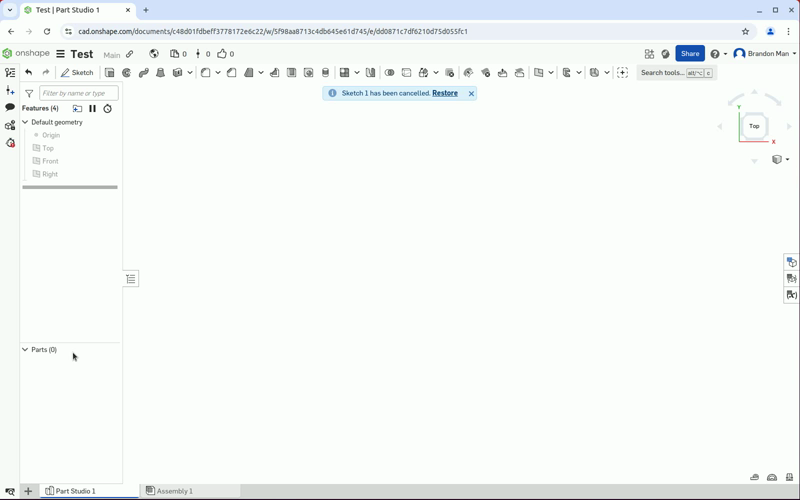
key_down(shift)
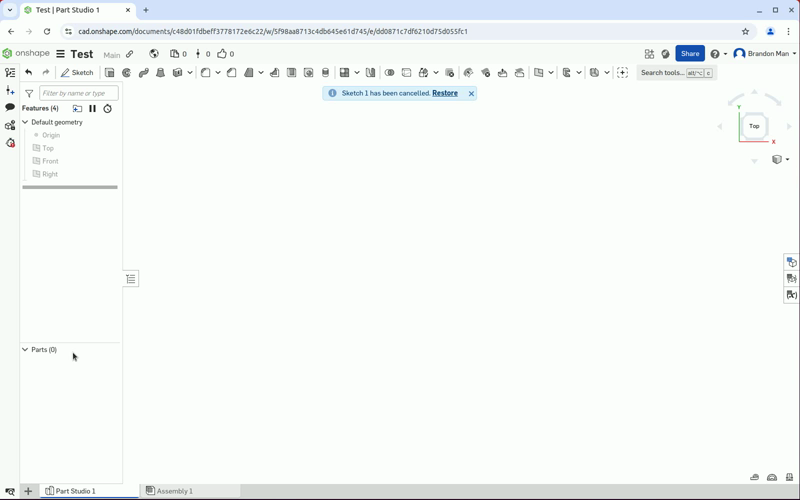
key(up)
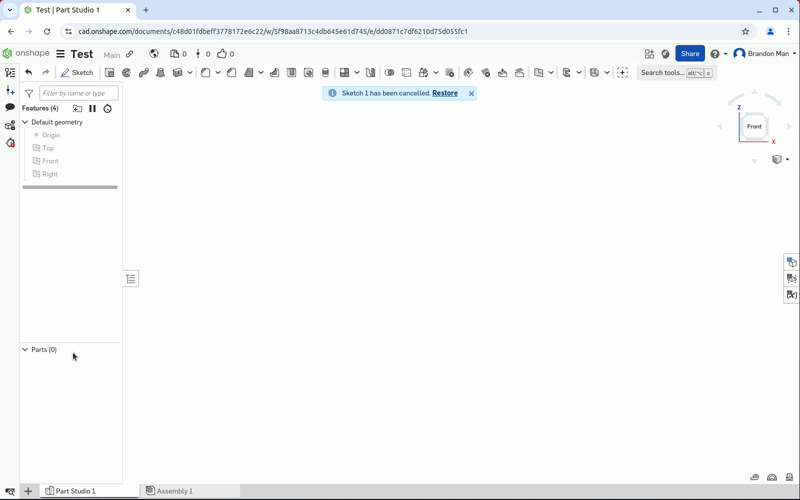
key_up(shift)
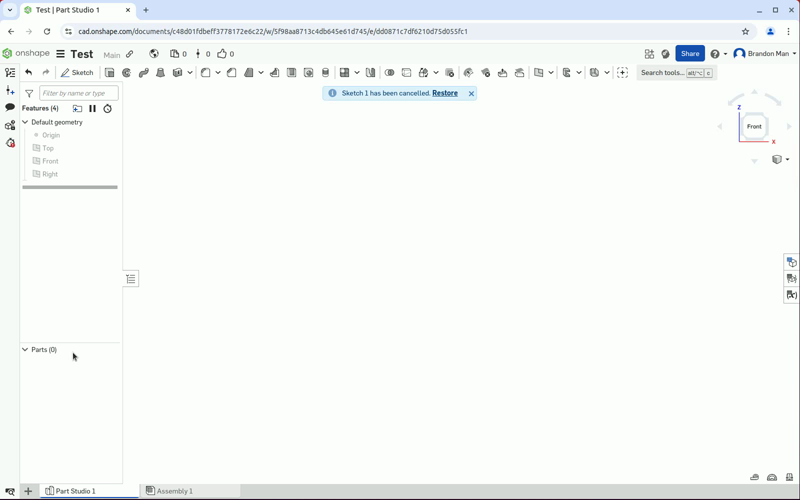
mouse_move(73, 352)
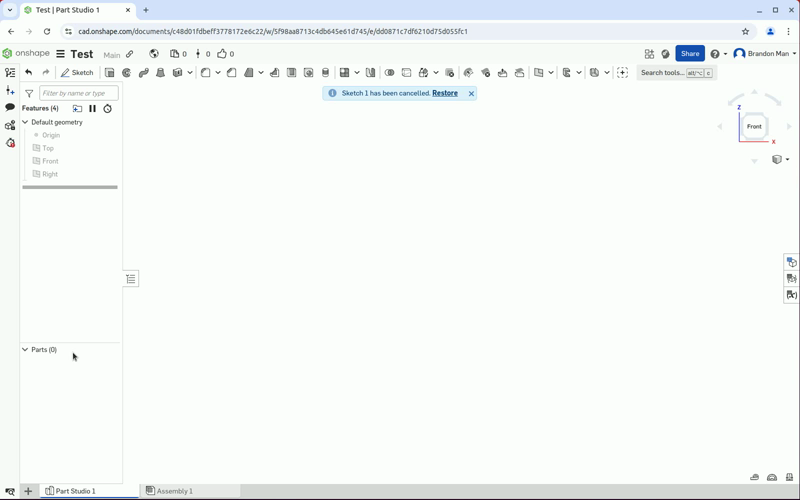
key(shift+y)
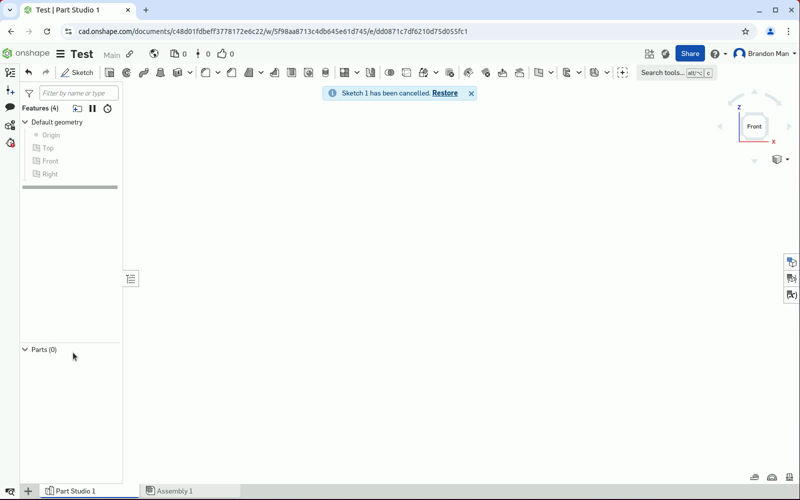
key(shift+s)
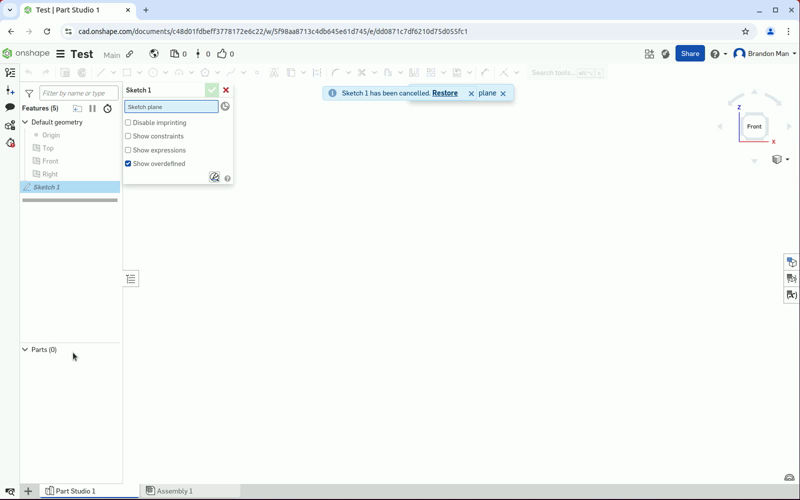
mouse_move(73, 163)
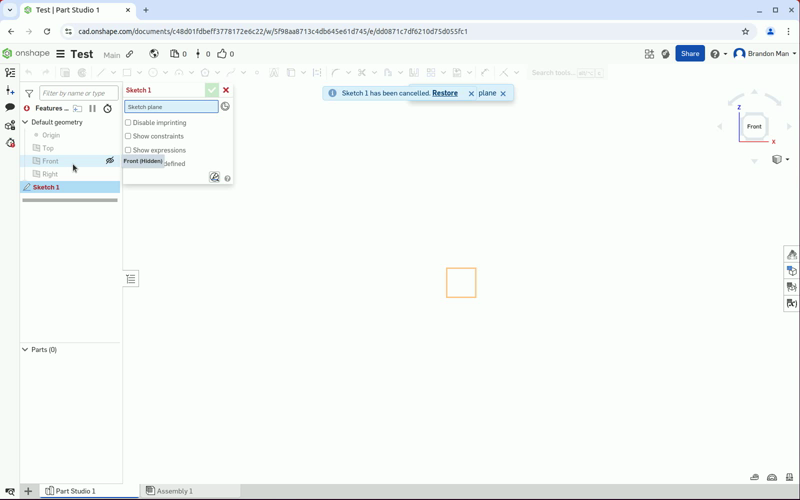
click(73, 163)
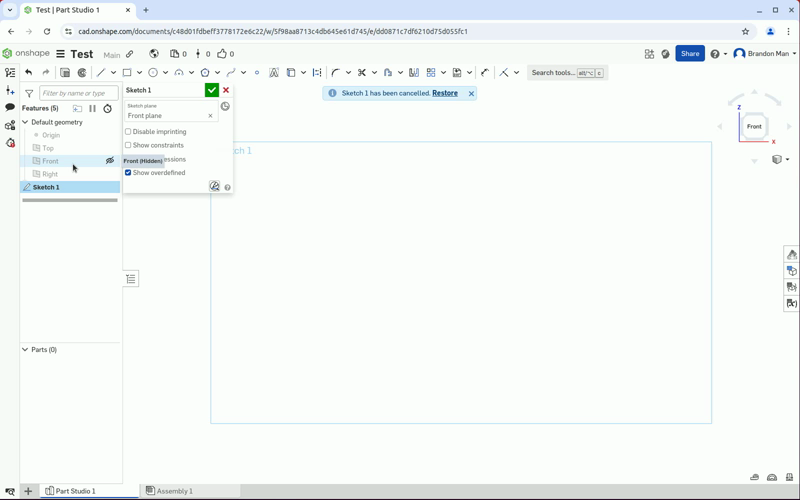
mouse_move(73, 352)
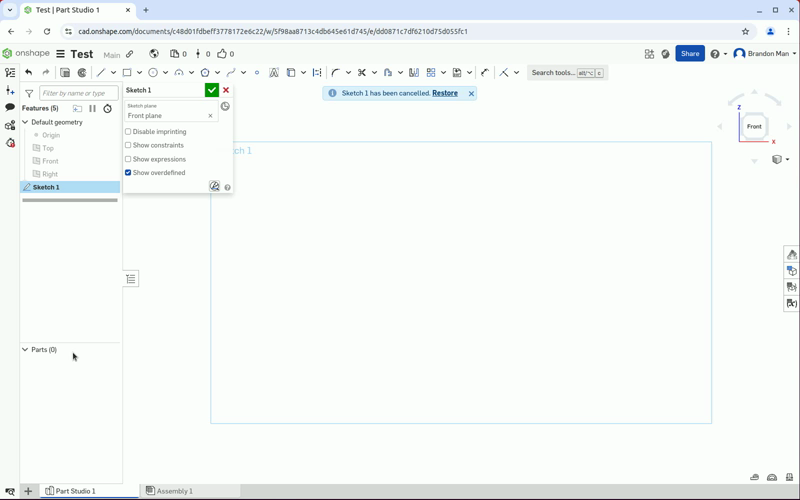
key(y)
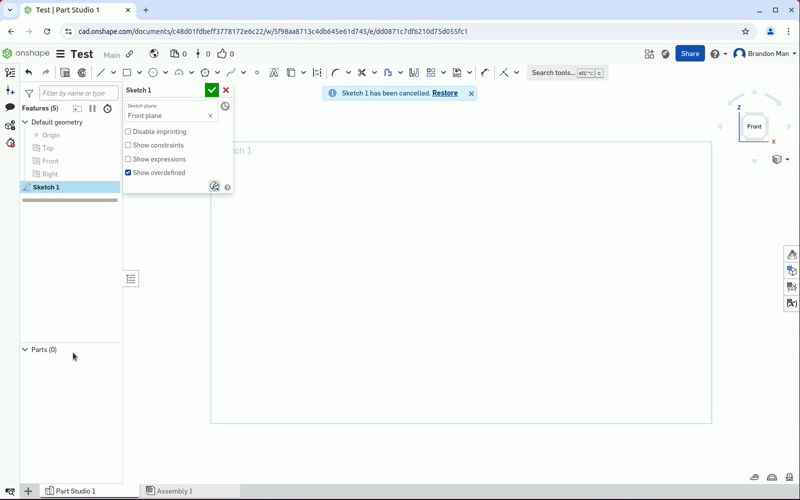
key(l)
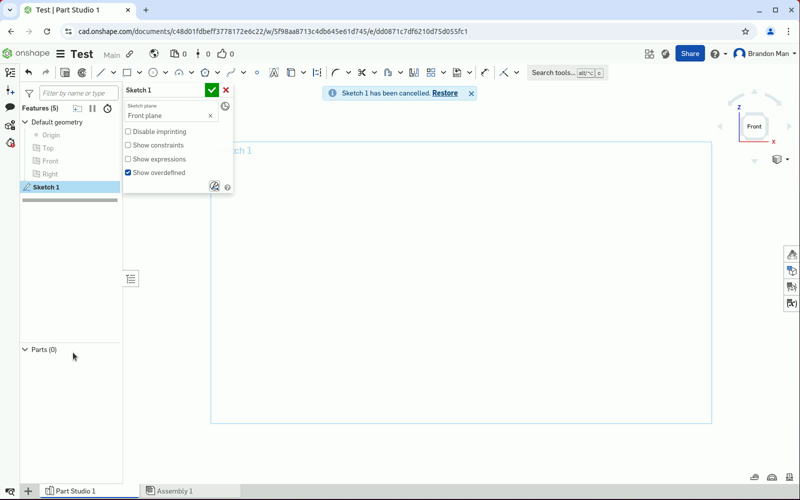
key_down(shift)
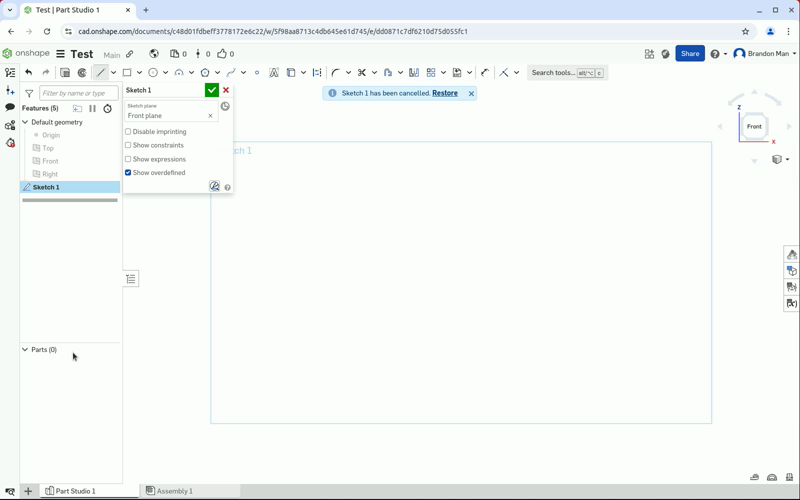
mouse_move(398, 294)
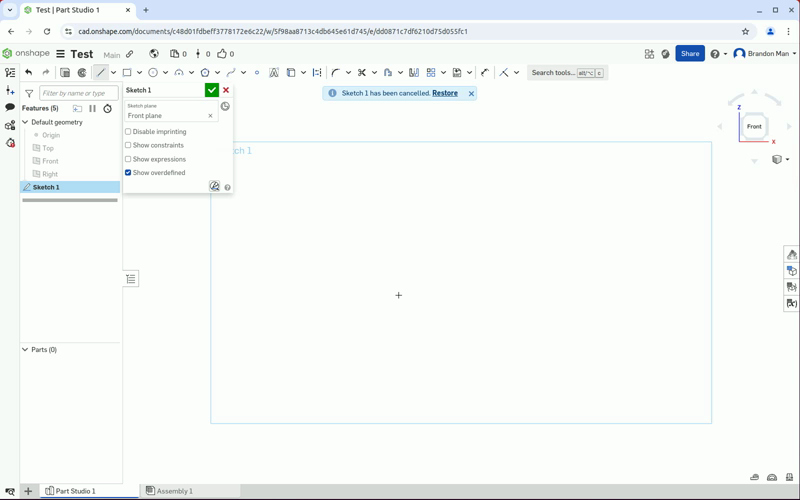
click(398, 294)
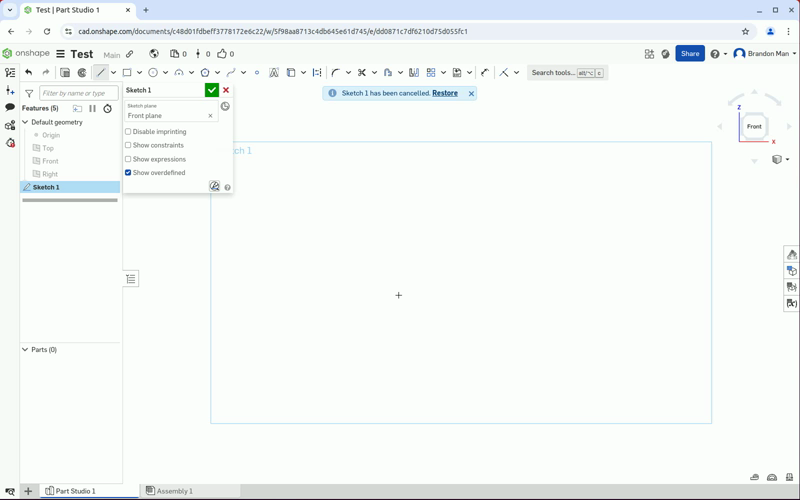
key_up(shift)
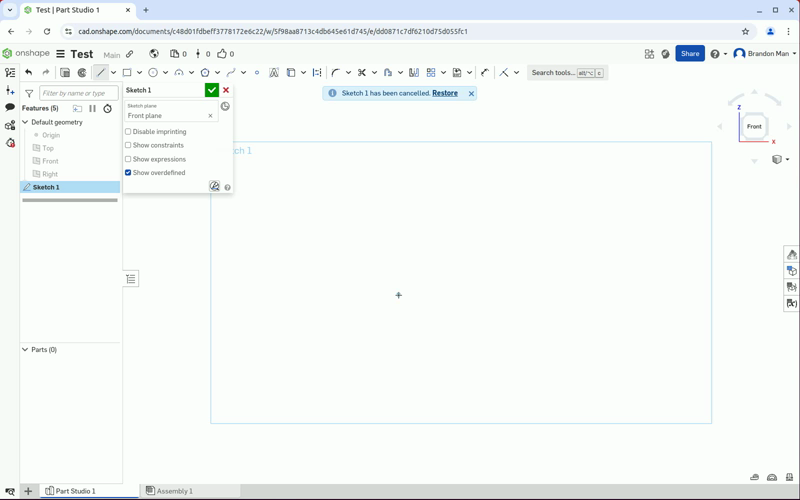
key_down(shift)
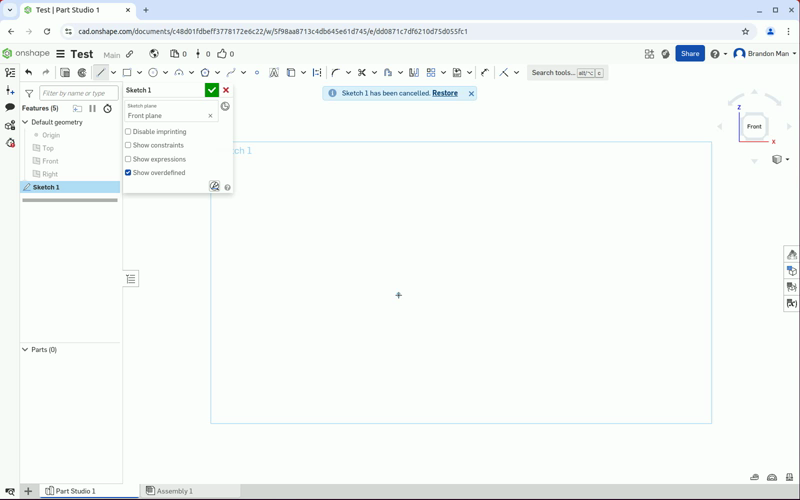
mouse_move(572, 294)
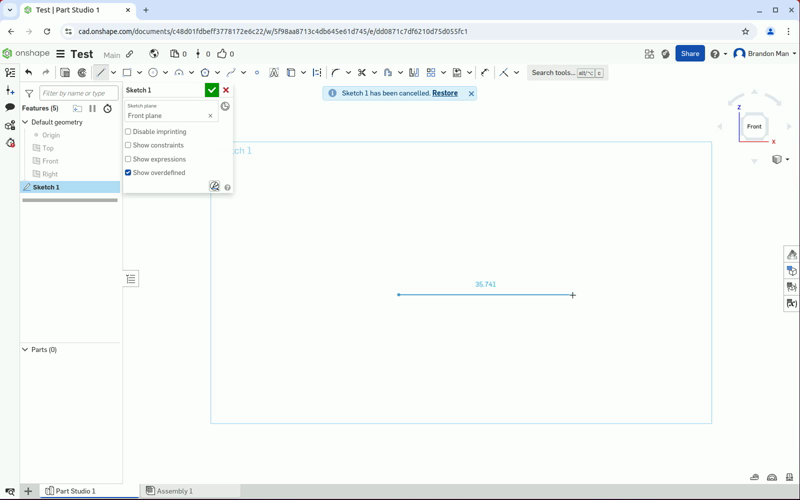
click(572, 294)
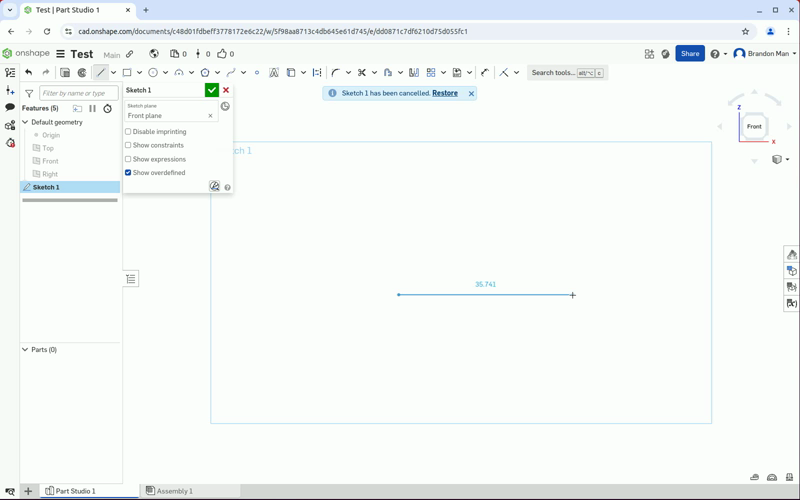
key_up(shift)
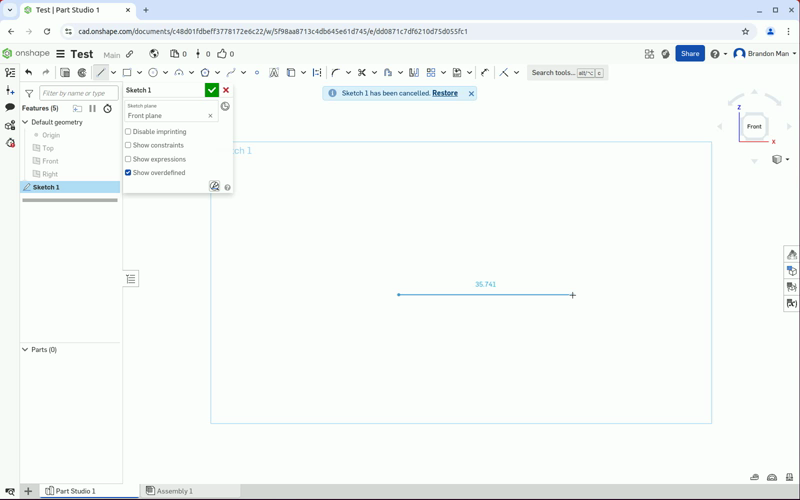
key_down(shift)
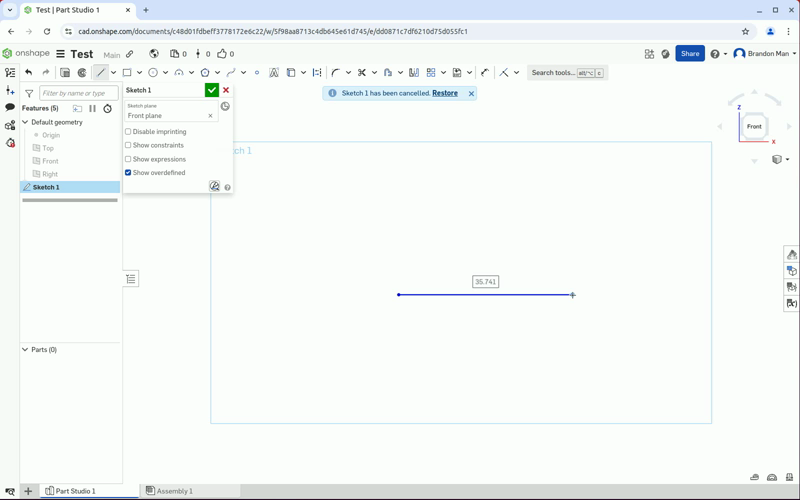
mouse_move(589, 294)
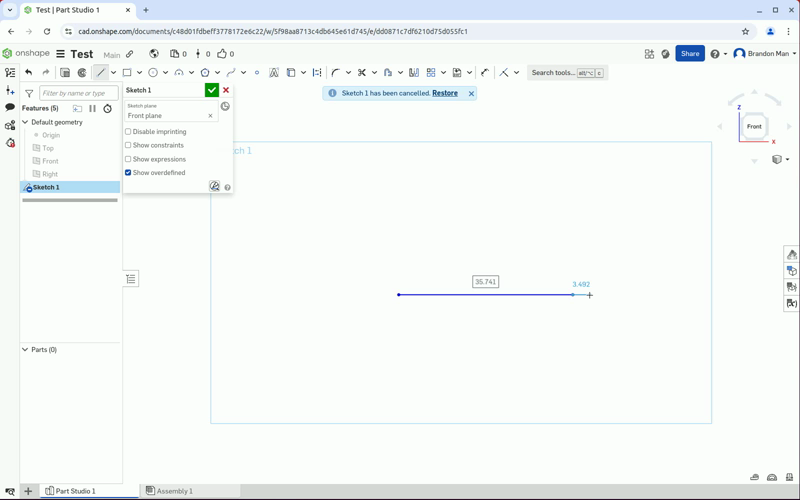
mouse_move(572, 279)
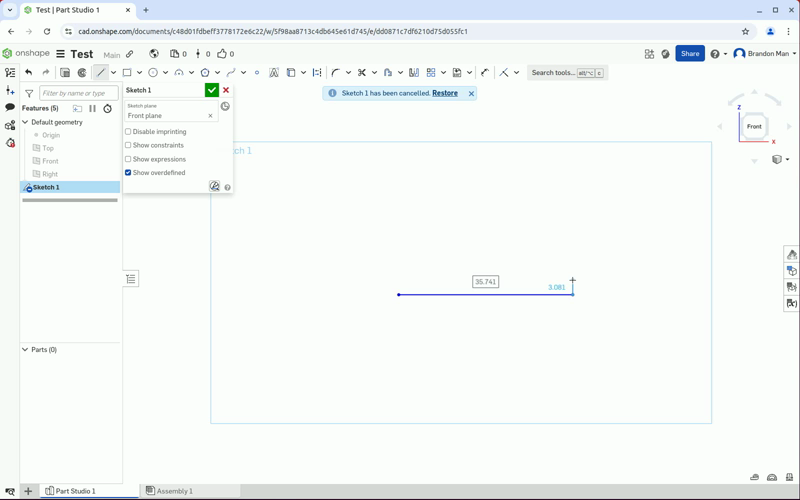
click(572, 279)
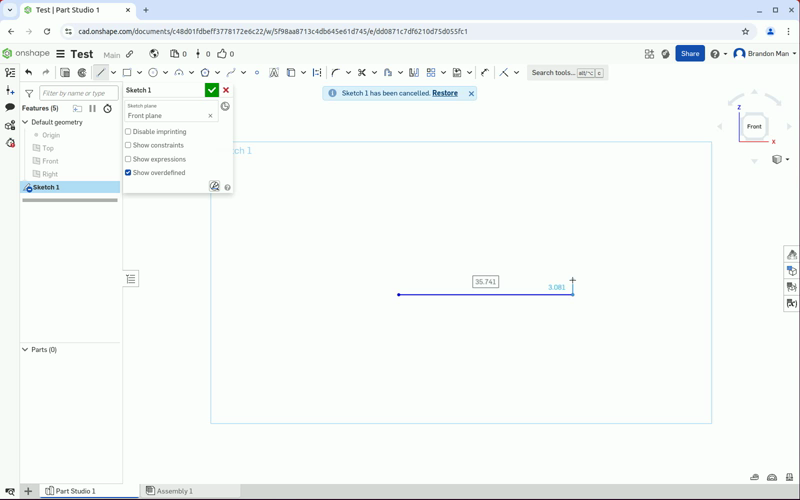
key_up(shift)
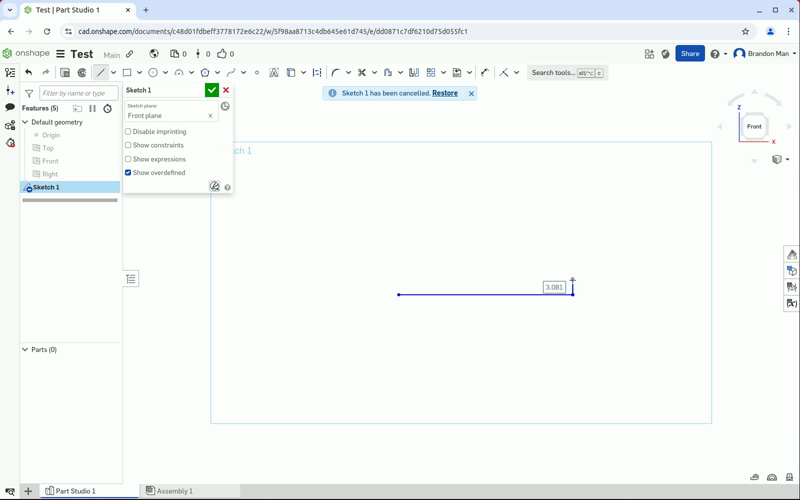
key_down(shift)
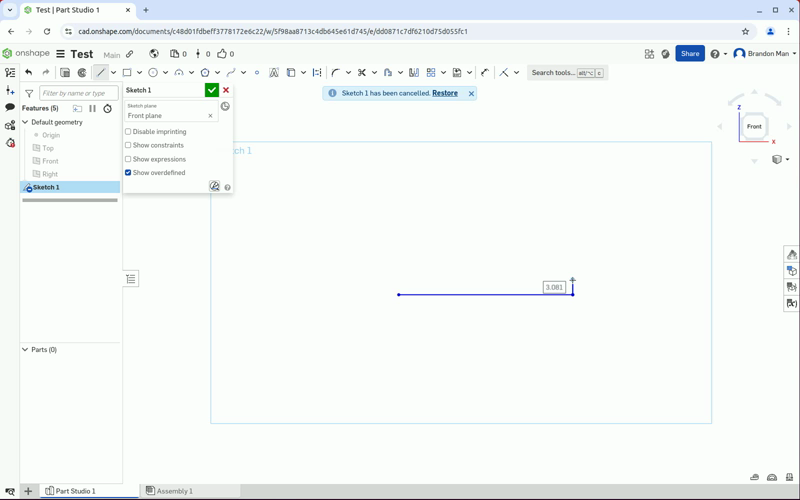
mouse_move(589, 279)
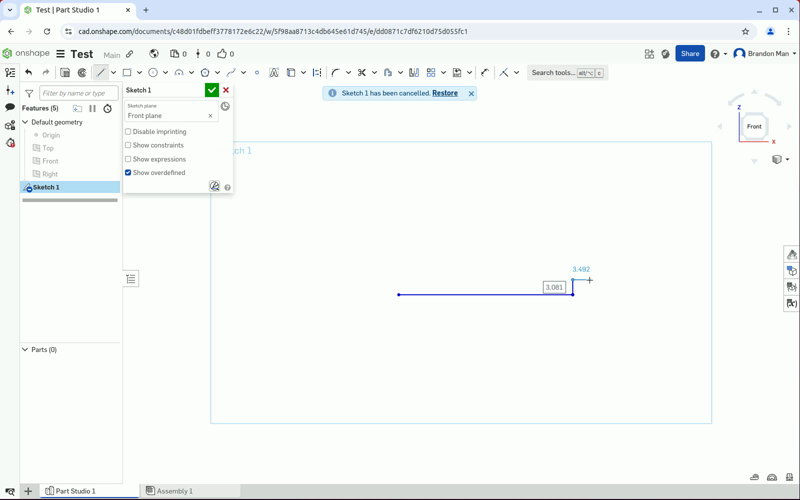
mouse_move(536, 279)
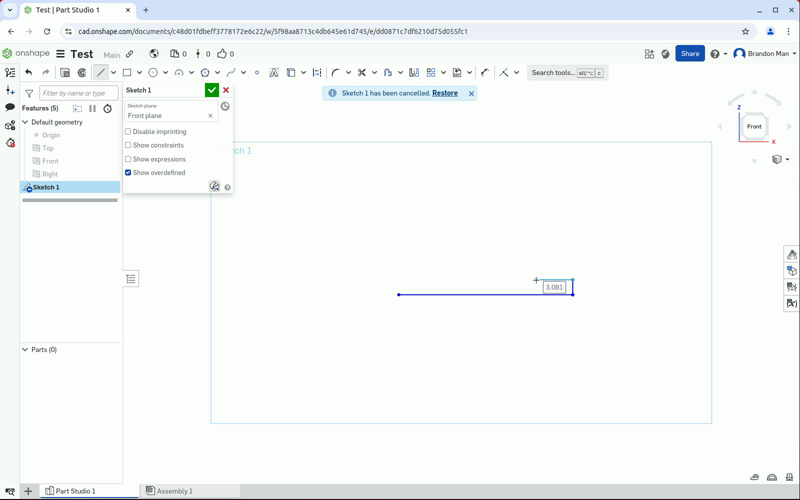
click(536, 279)
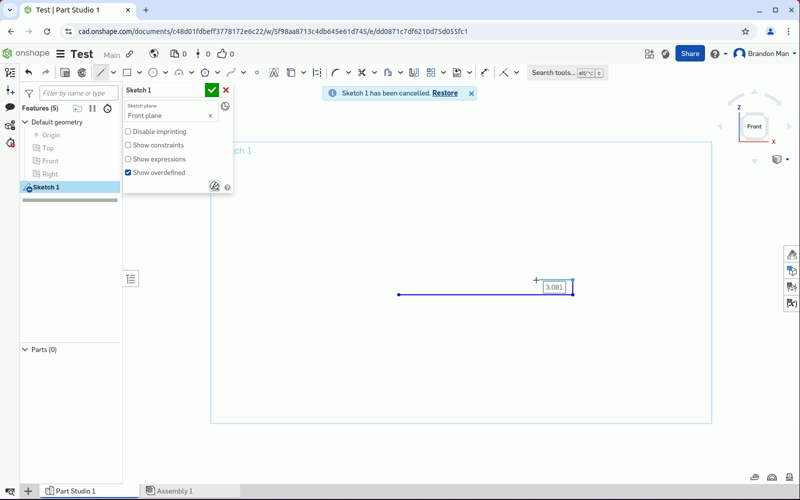
key_up(shift)
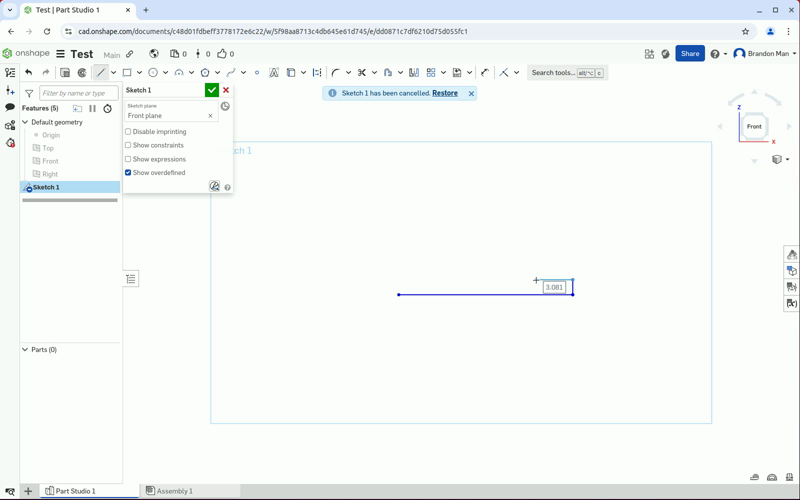
key_down(shift)
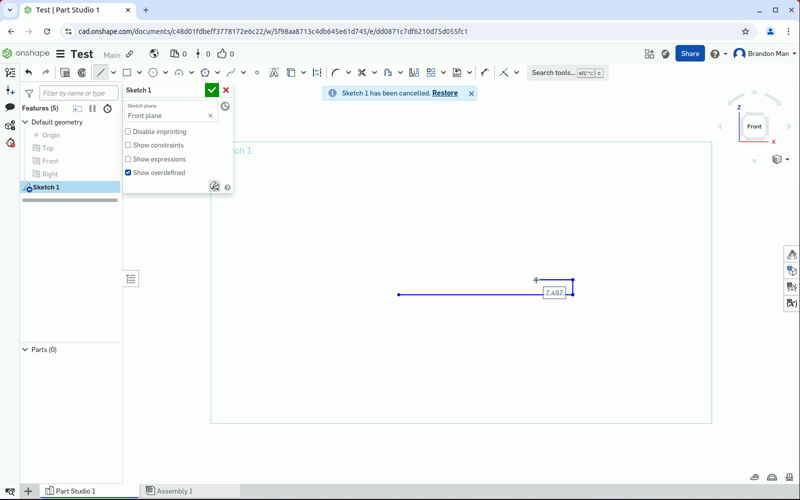
mouse_move(566, 279)
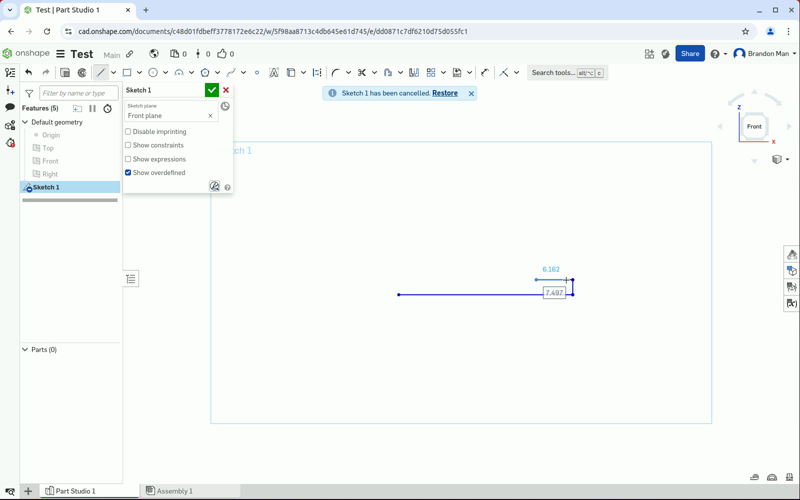
mouse_move(536, 243)
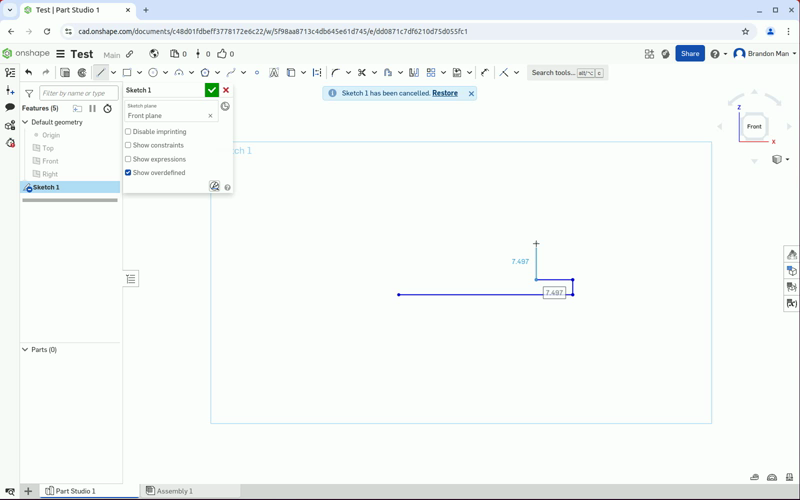
click(536, 243)
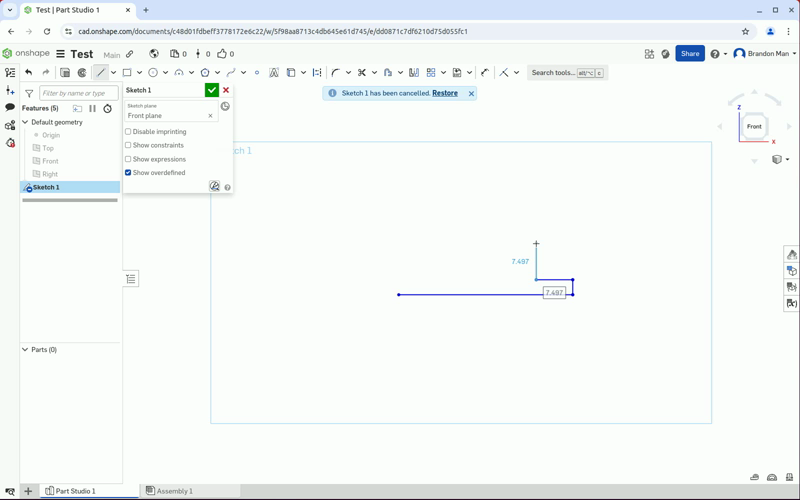
key_up(shift)
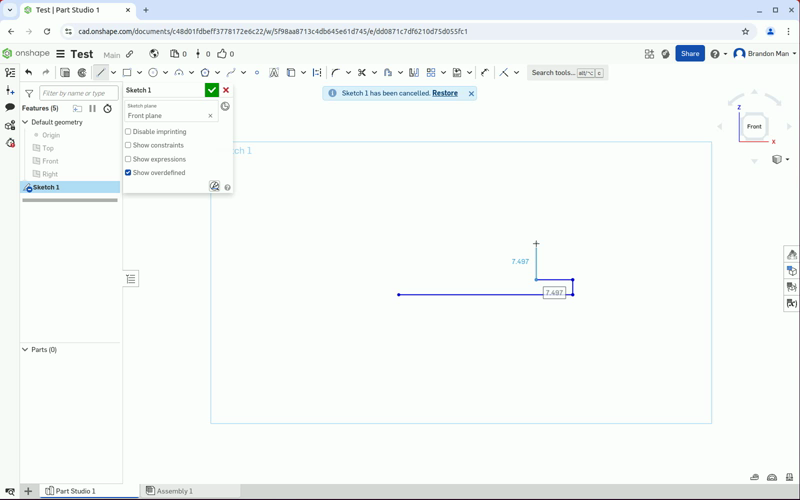
key_down(shift)
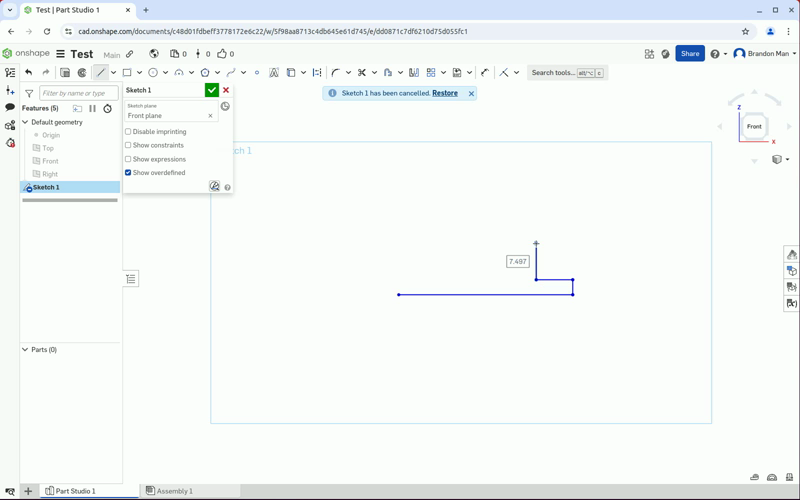
mouse_move(566, 243)
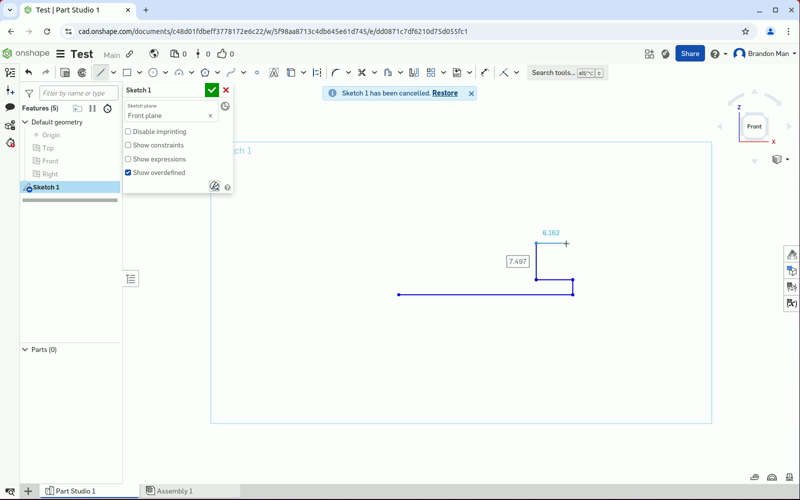
mouse_move(521, 243)
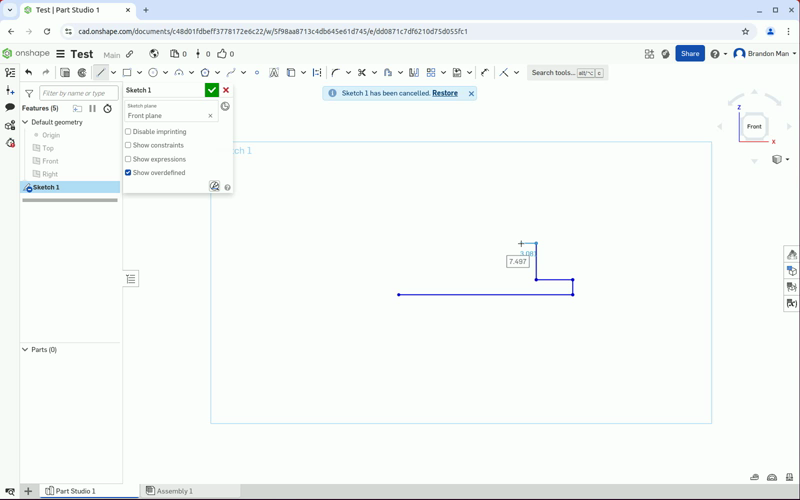
click(521, 243)
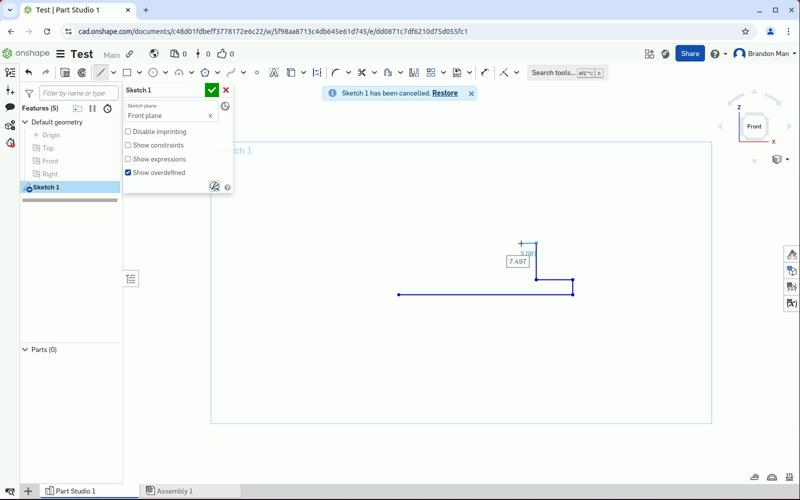
key_up(shift)
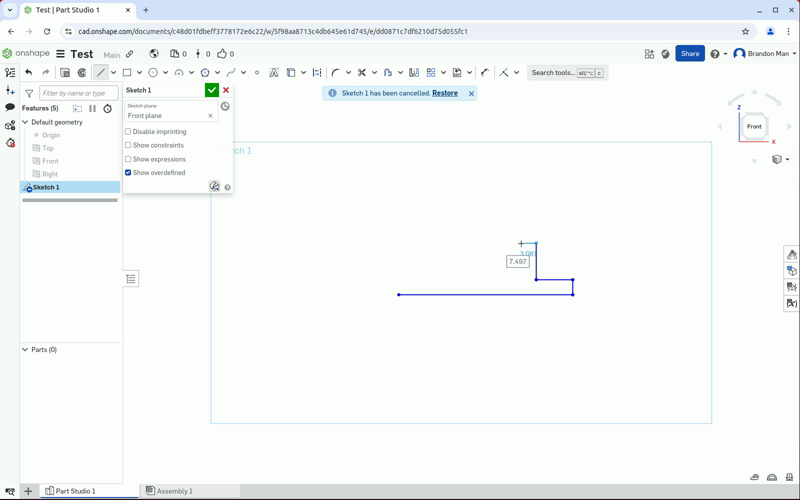
key(esc)
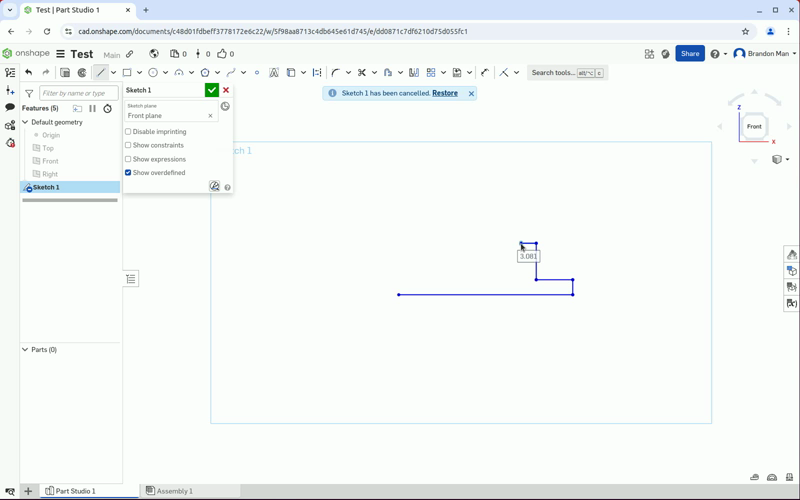
key(a)
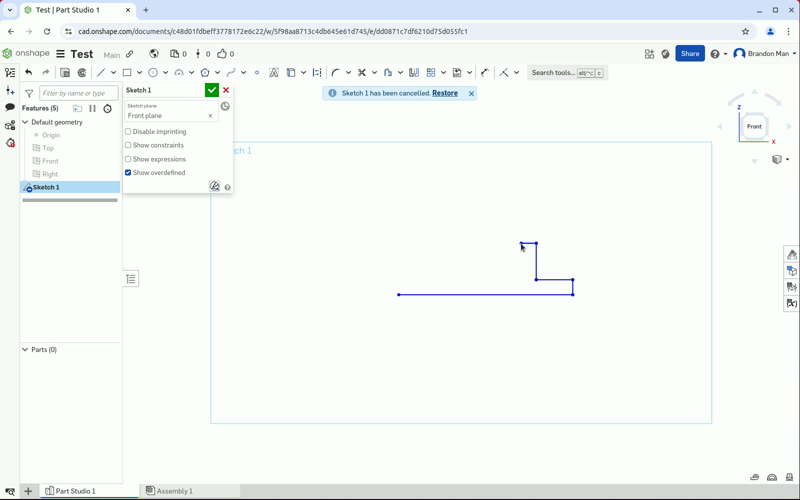
mouse_move(521, 243)
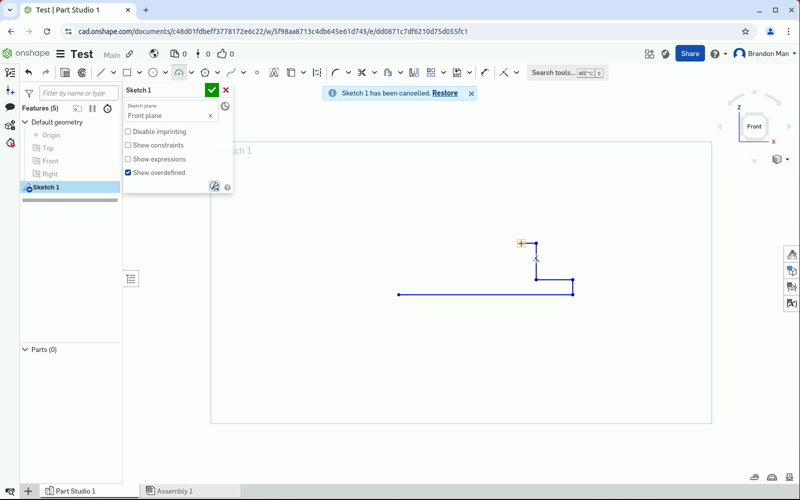
click(521, 243)
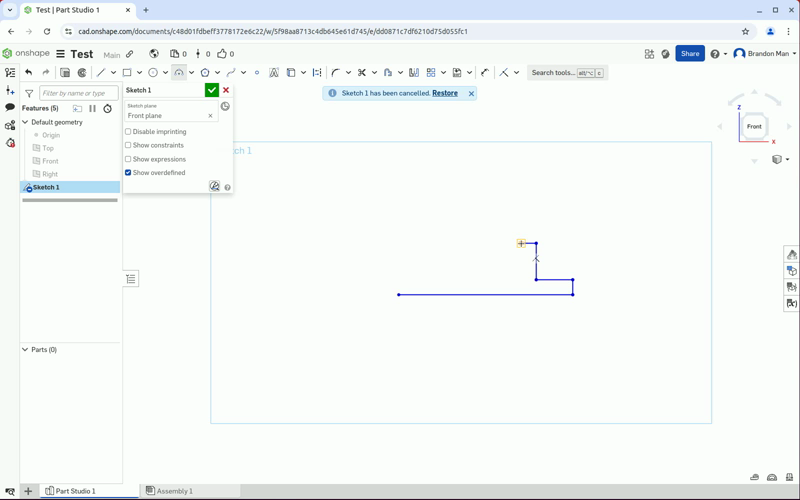
key_down(shift)
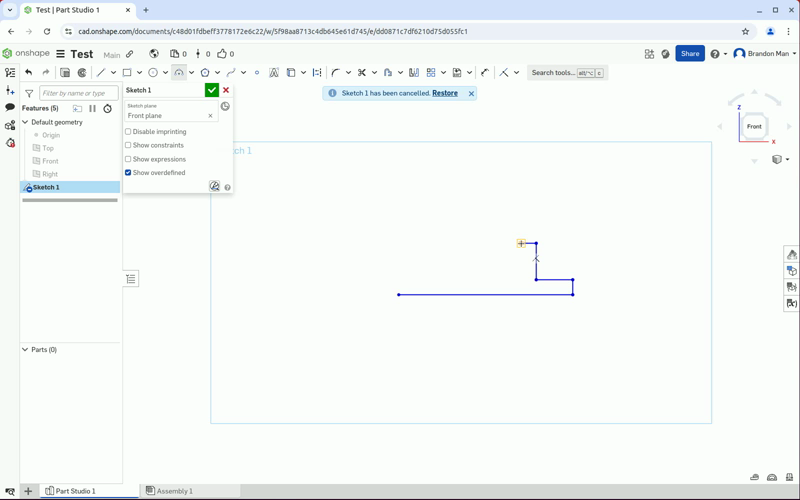
mouse_move(450, 243)
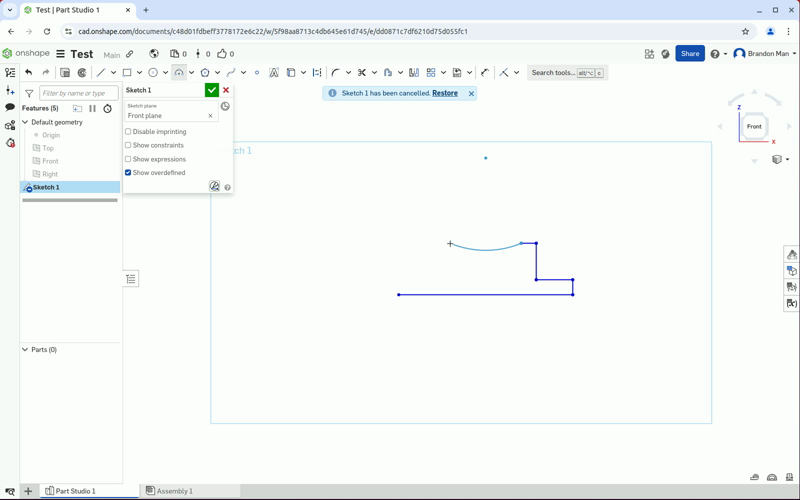
click(450, 243)
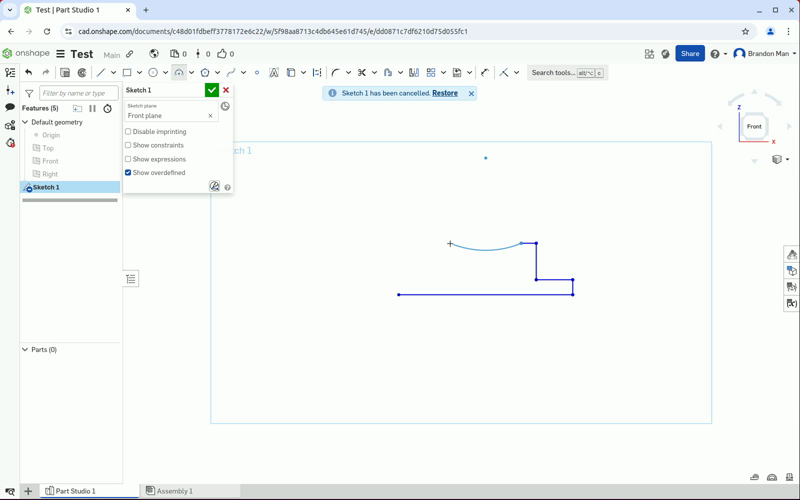
mouse_move(485, 279)
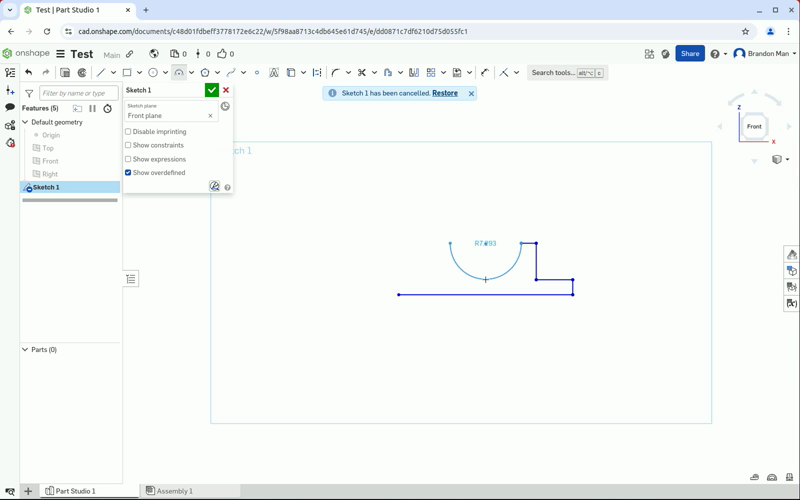
click(485, 279)
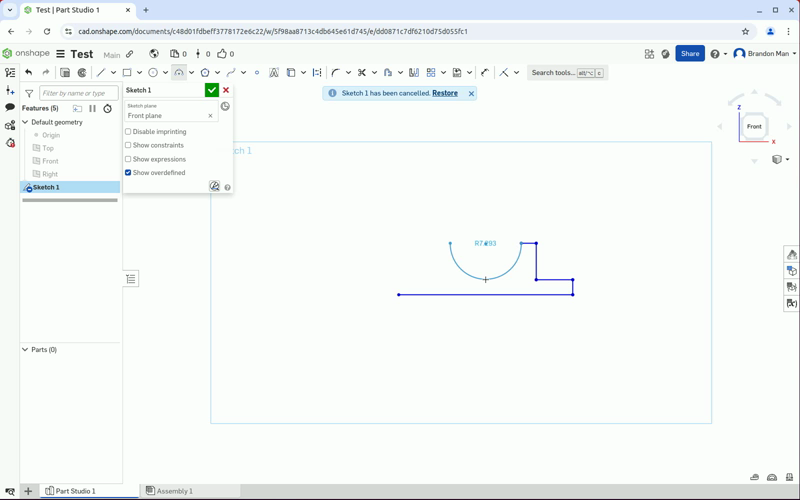
key_up(shift)
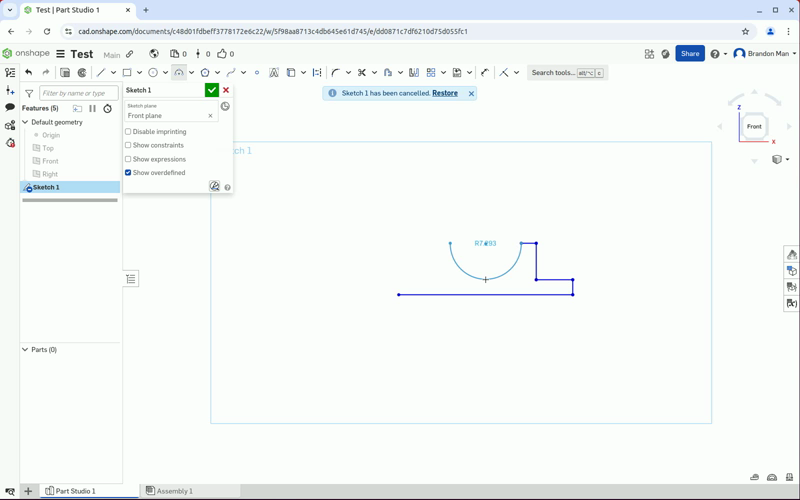
key(esc)
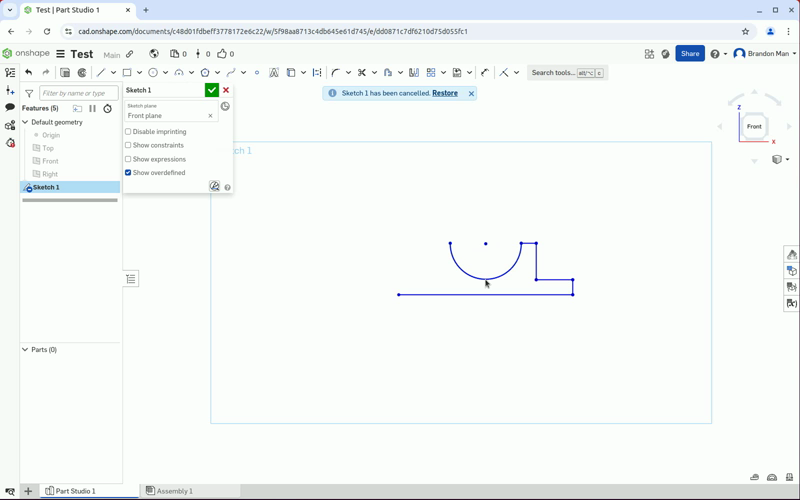
key(l)
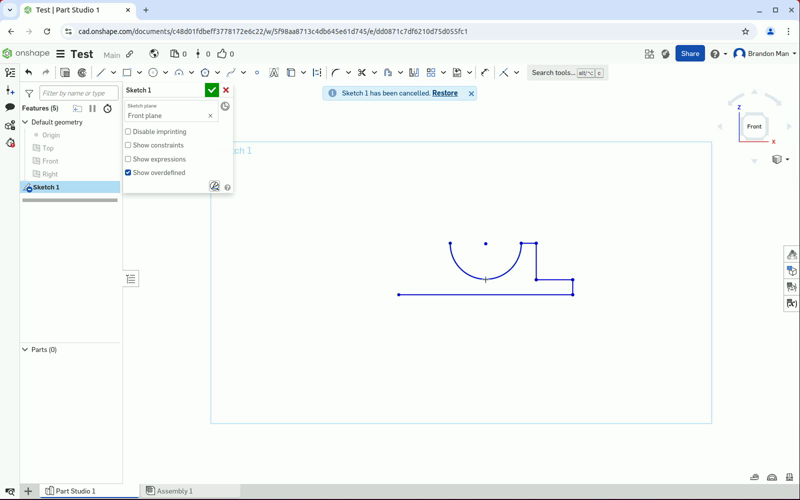
mouse_move(450, 243)
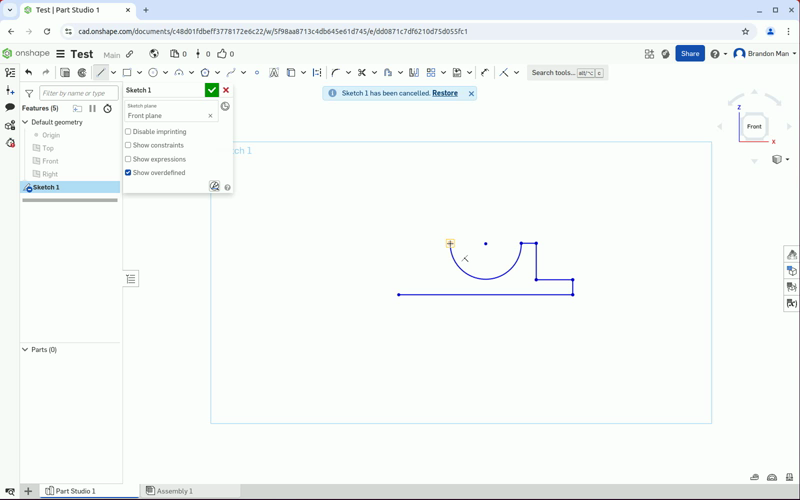
click(450, 243)
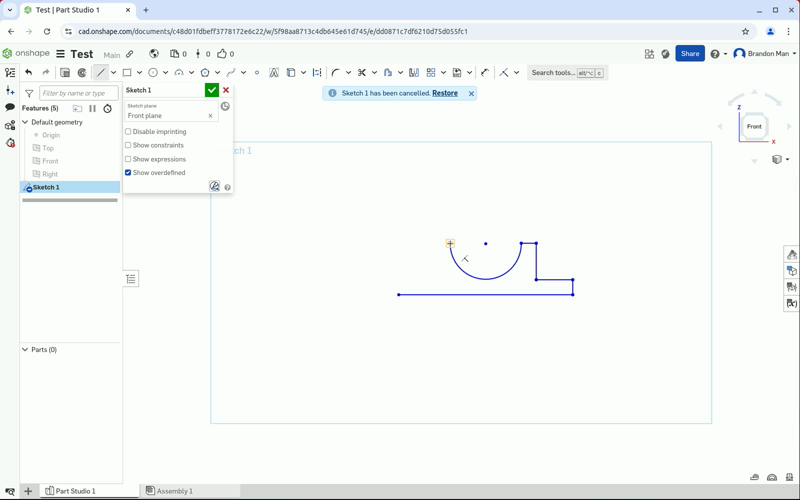
key_down(shift)
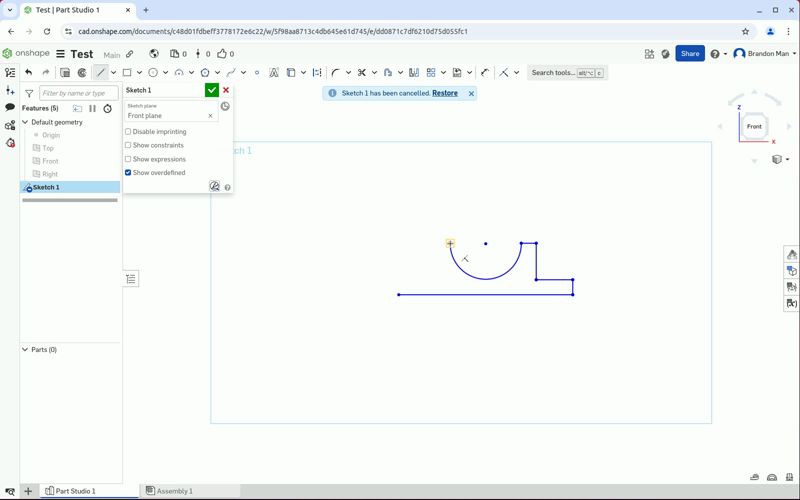
mouse_move(480, 243)
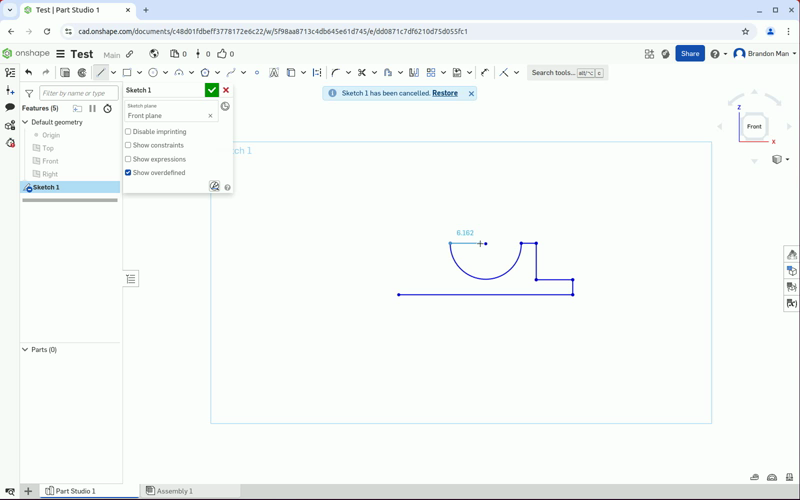
mouse_move(435, 243)
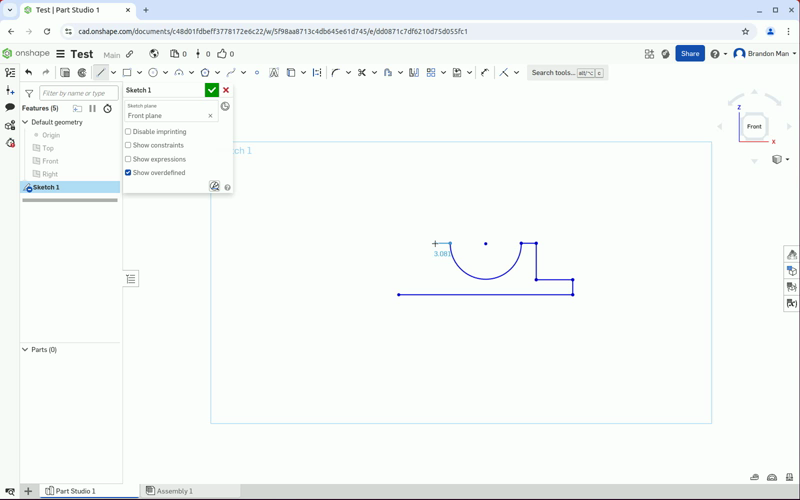
click(435, 243)
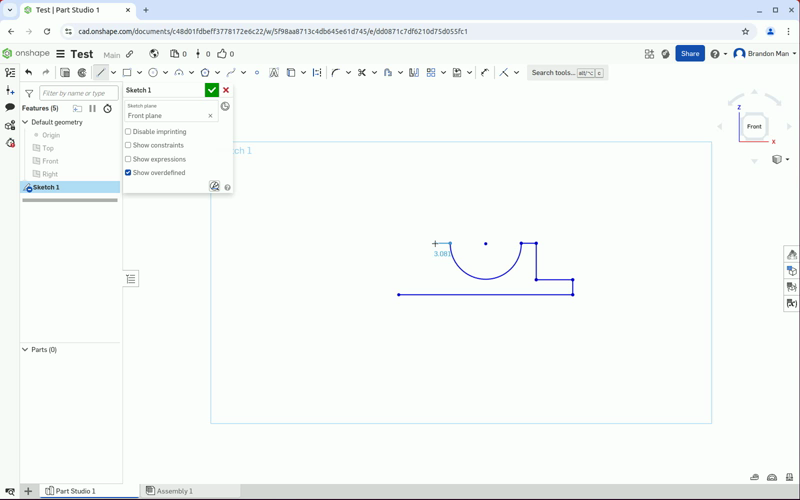
key_up(shift)
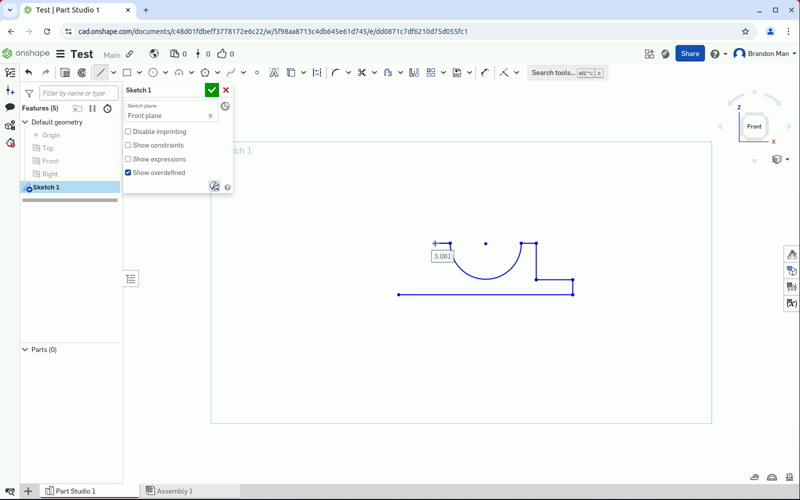
key_down(shift)
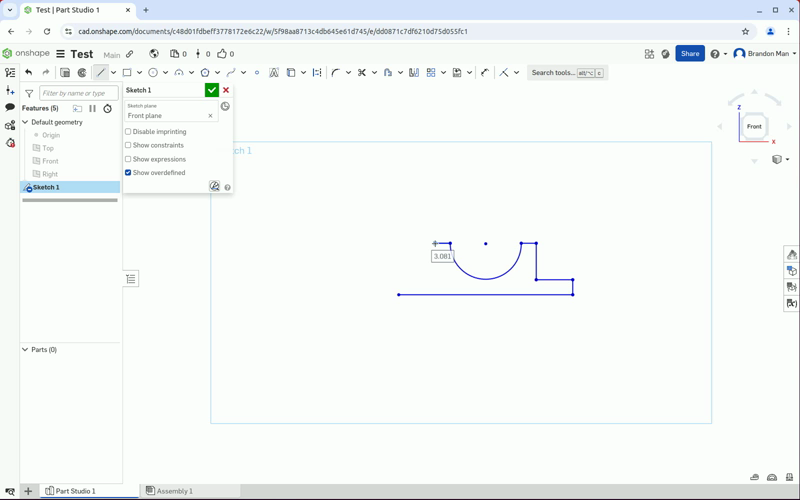
mouse_move(465, 243)
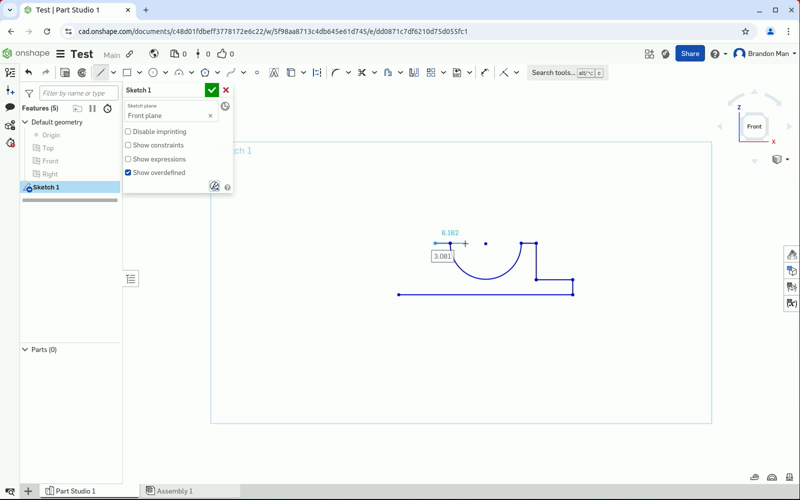
mouse_move(435, 279)
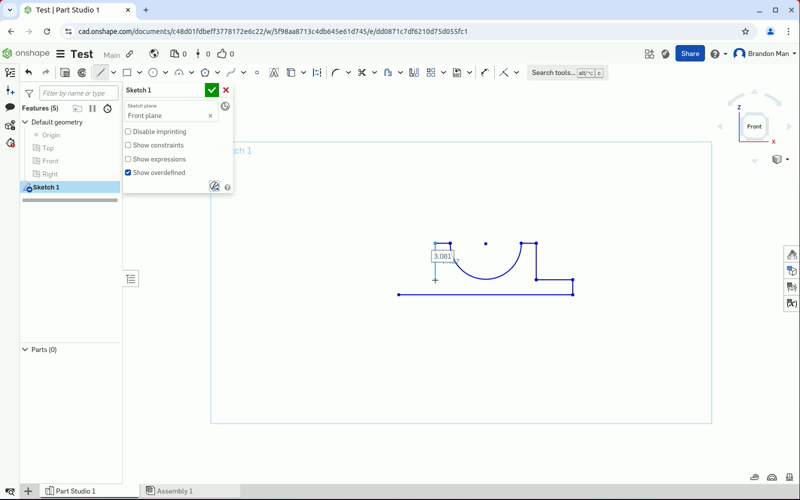
click(435, 279)
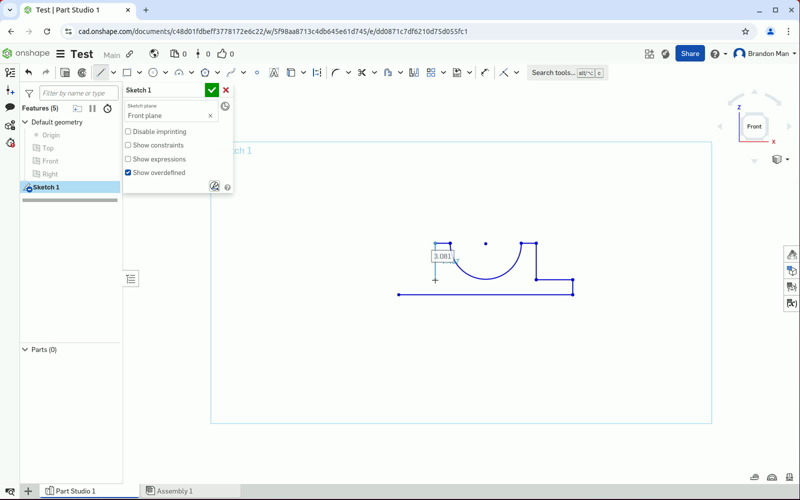
key_up(shift)
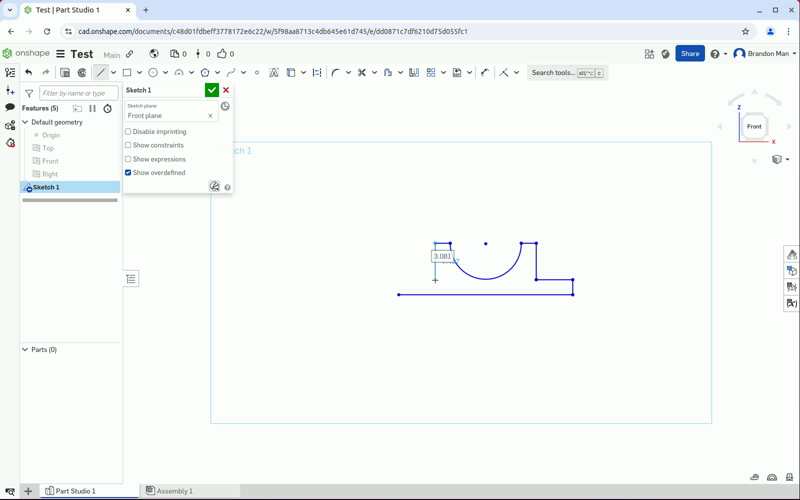
key_down(shift)
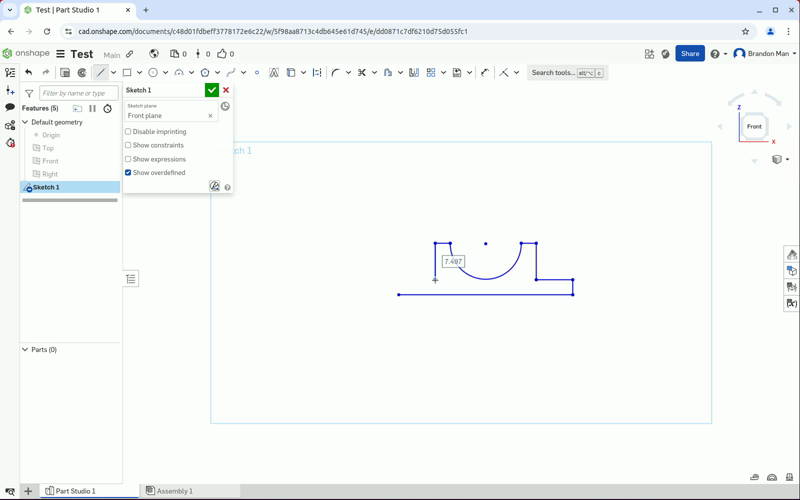
mouse_move(465, 279)
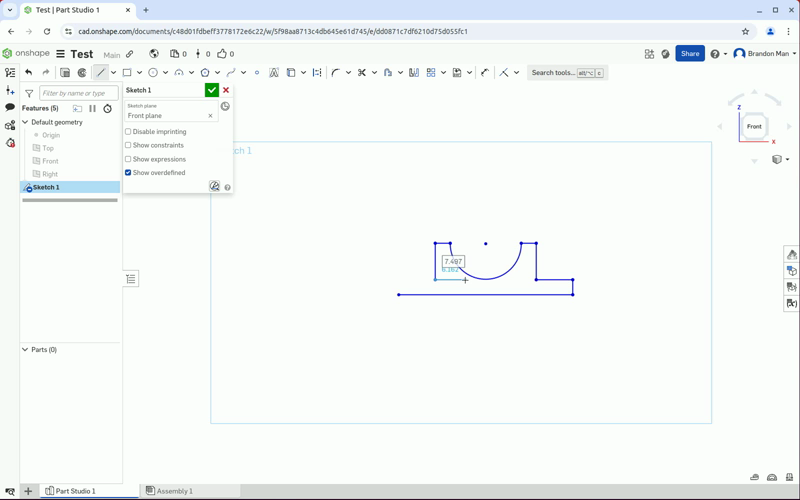
mouse_move(398, 279)
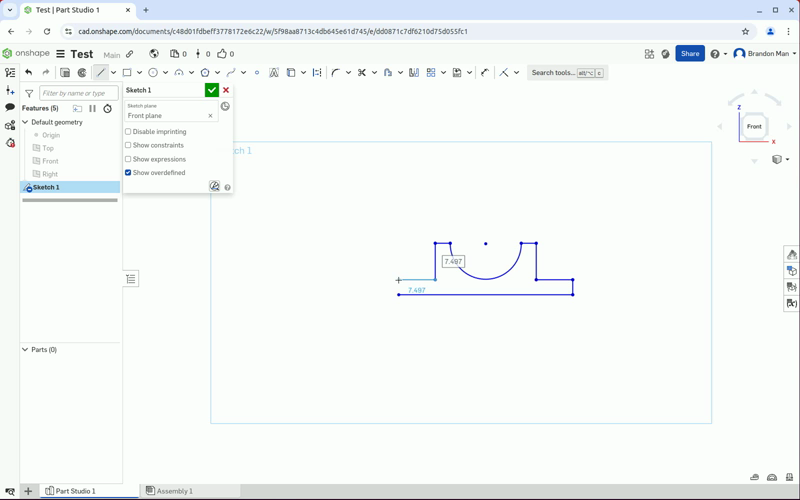
click(398, 279)
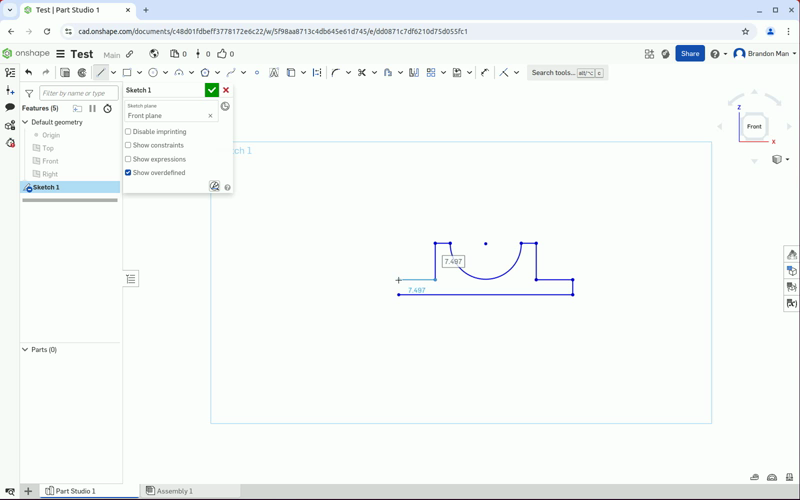
key_up(shift)
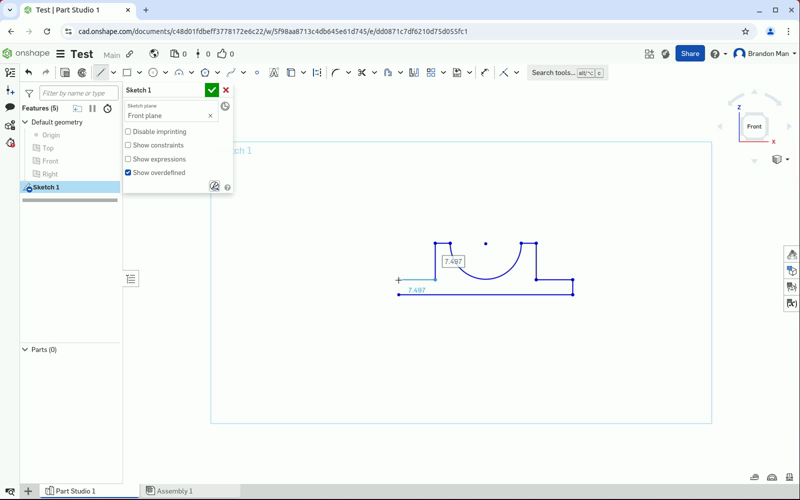
mouse_move(428, 279)
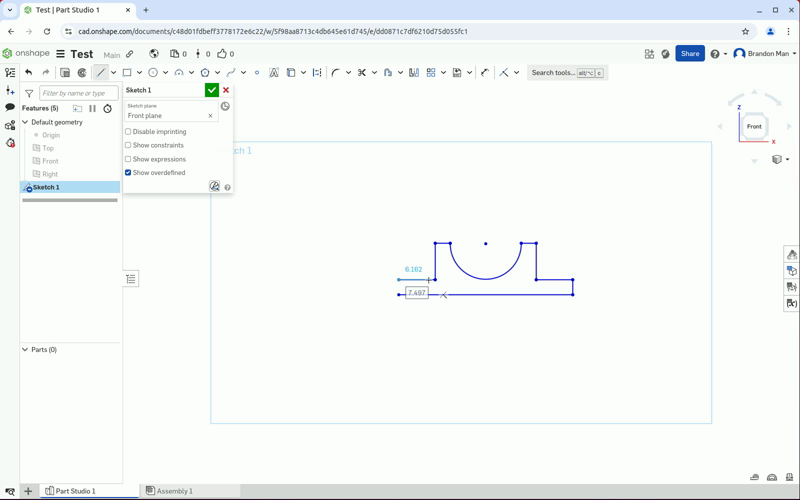
key_down(shift)
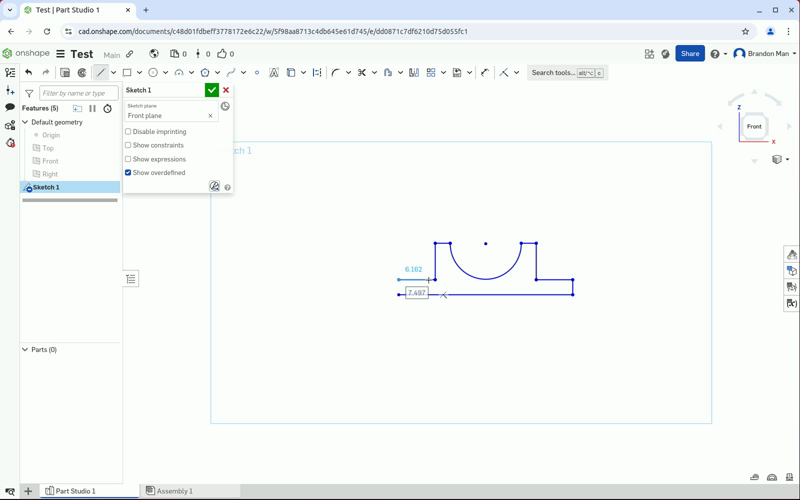
mouse_move(398, 294)
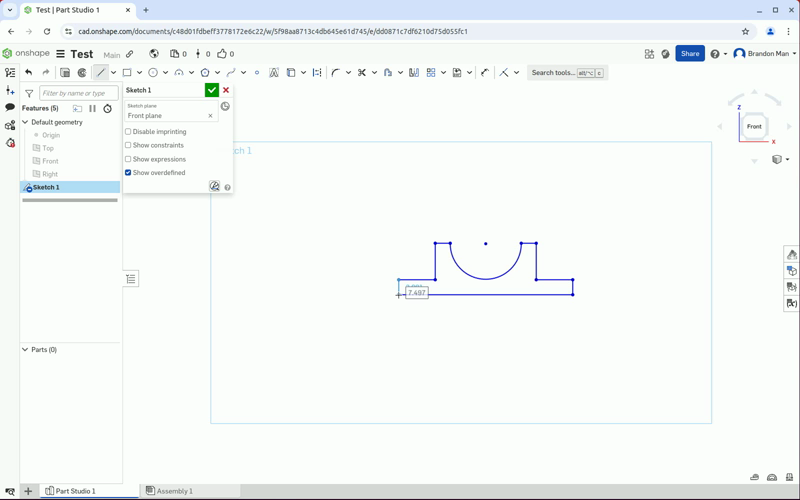
key_up(shift)
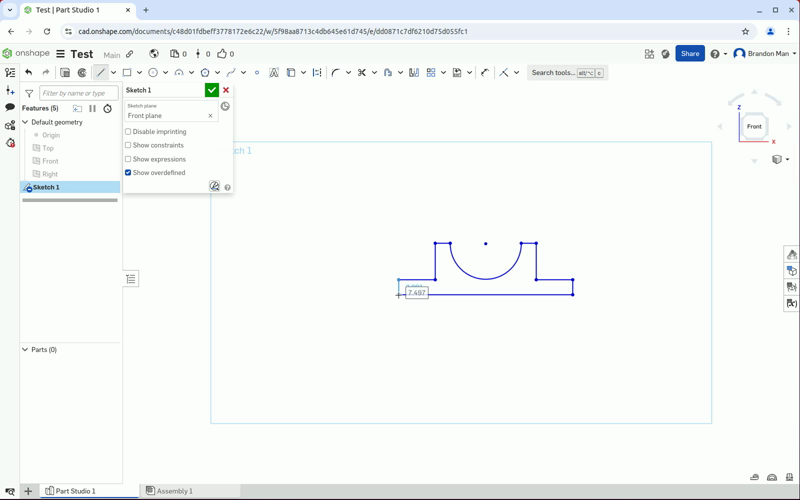
click(398, 294)
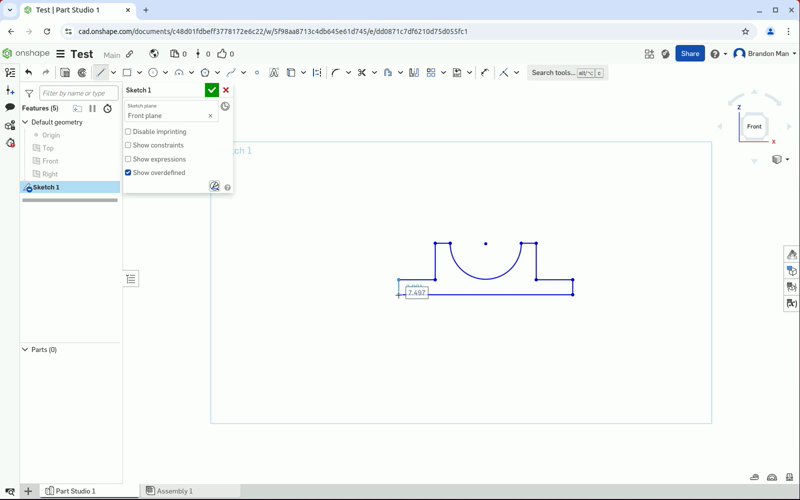
key(esc)
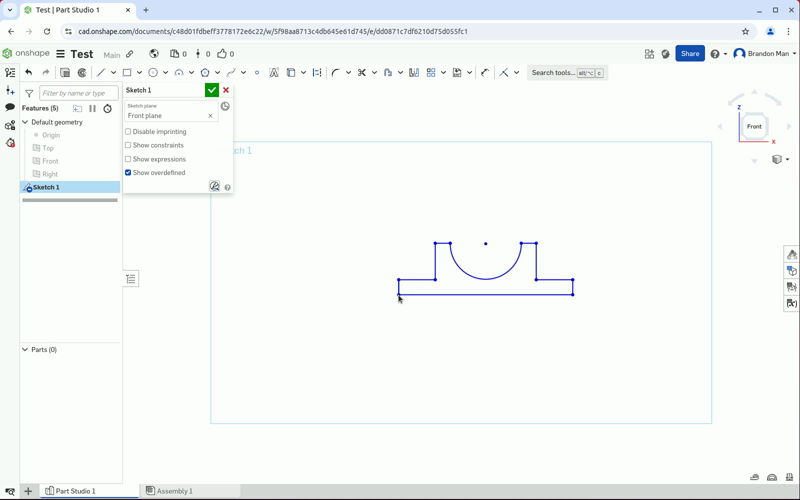
mouse_move(477, 257)
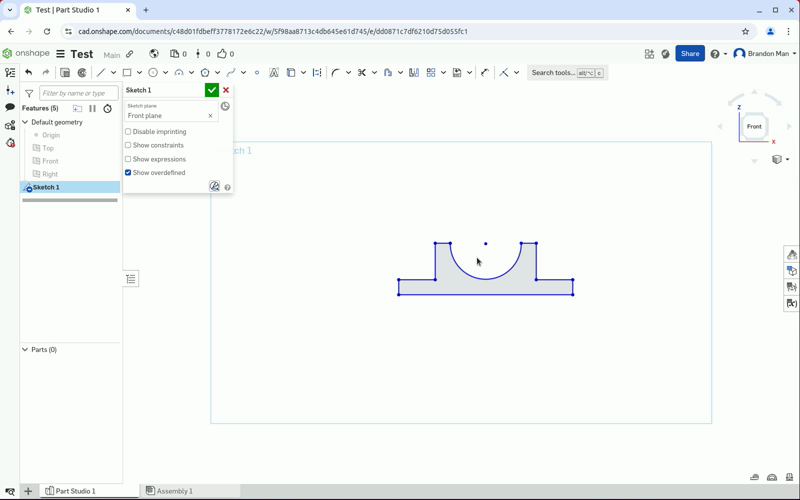
scroll(6)
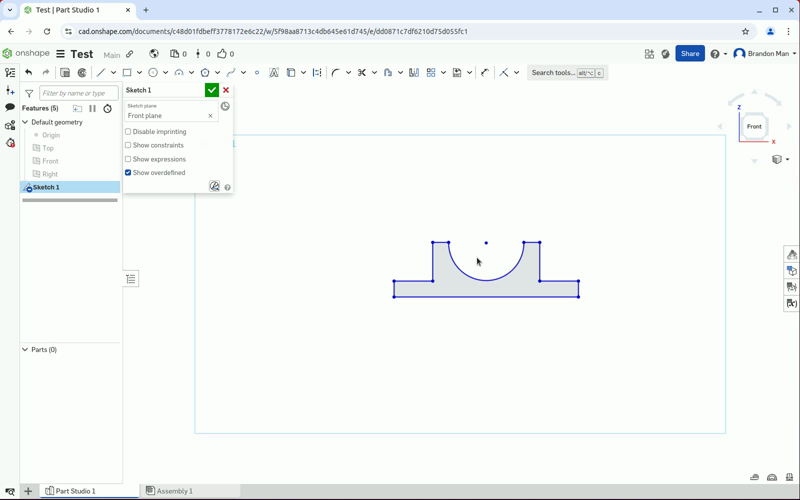
scroll(6)
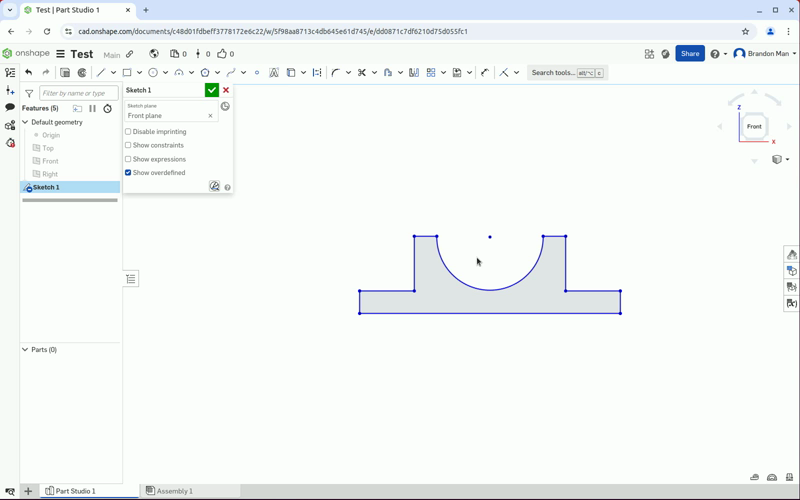
scroll(6)
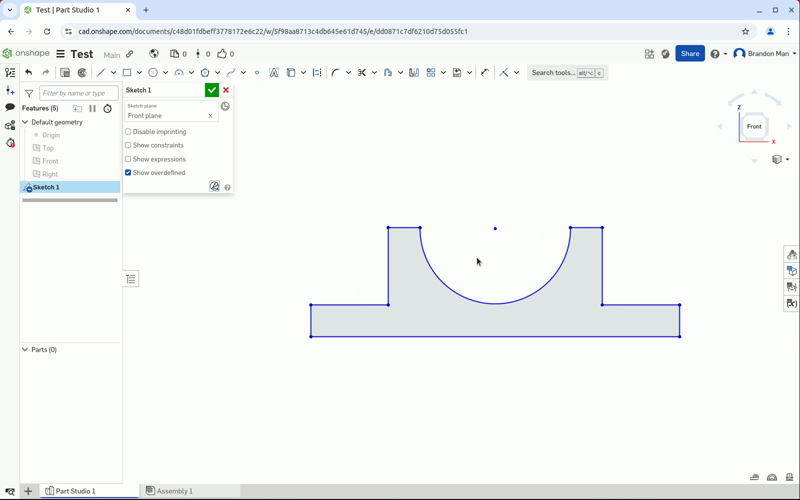
scroll(6)
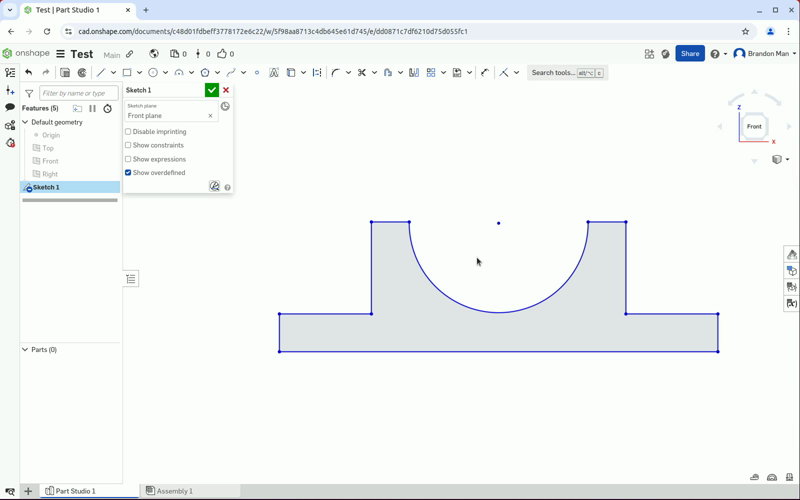
scroll(6)
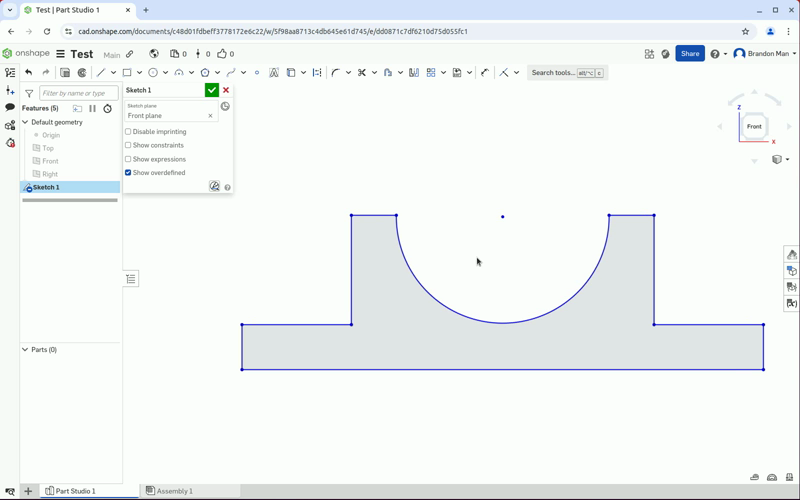
scroll(6)
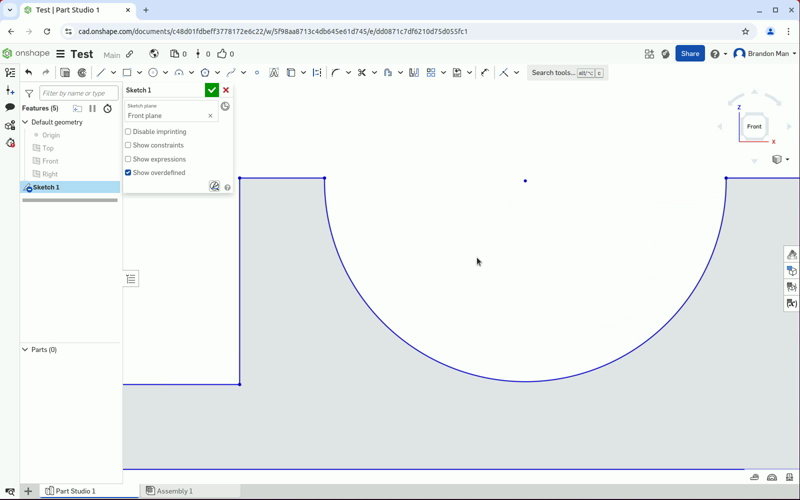
scroll(6)
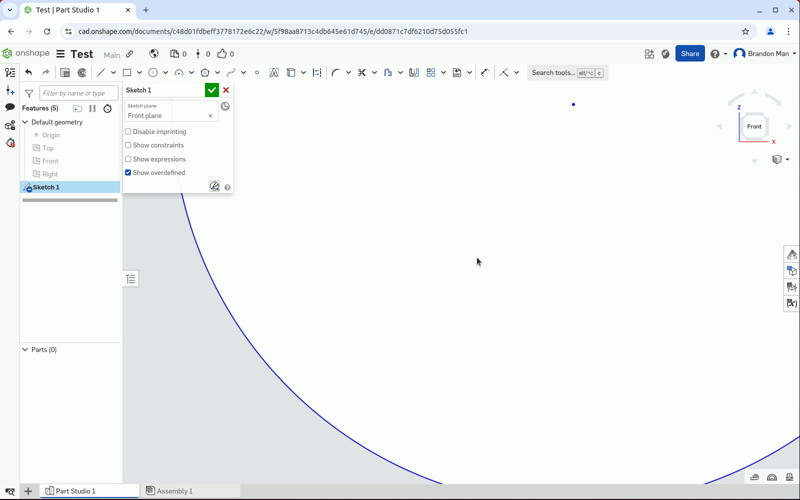
click(477, 257)
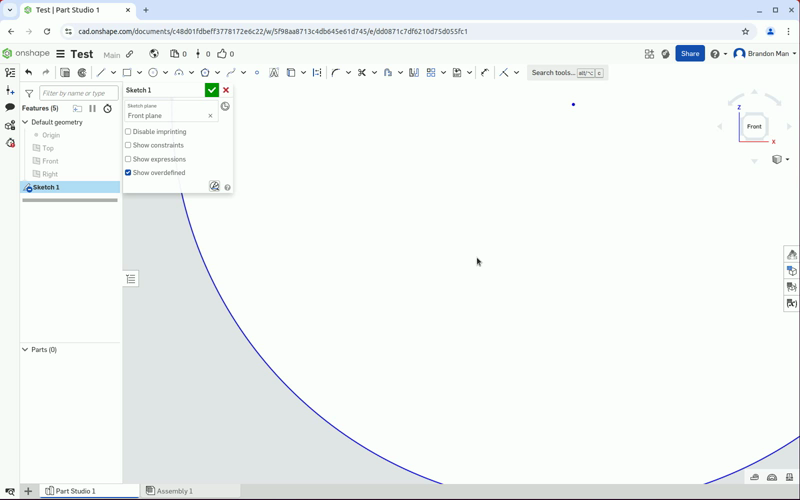
scroll(-6)
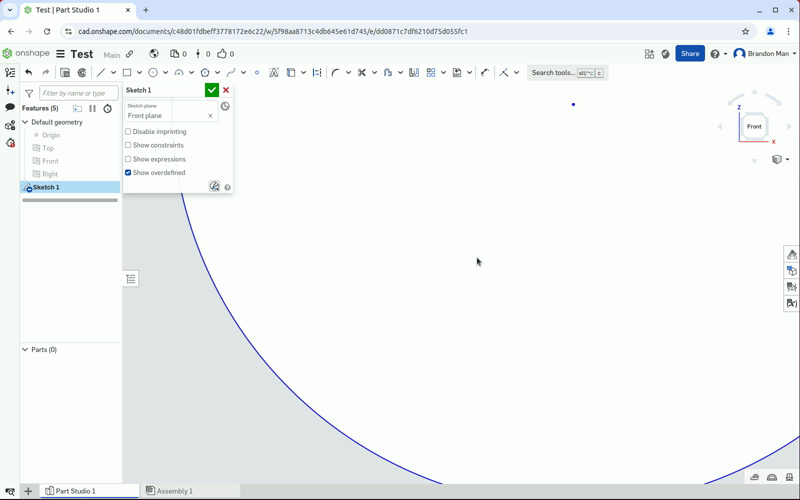
scroll(-6)
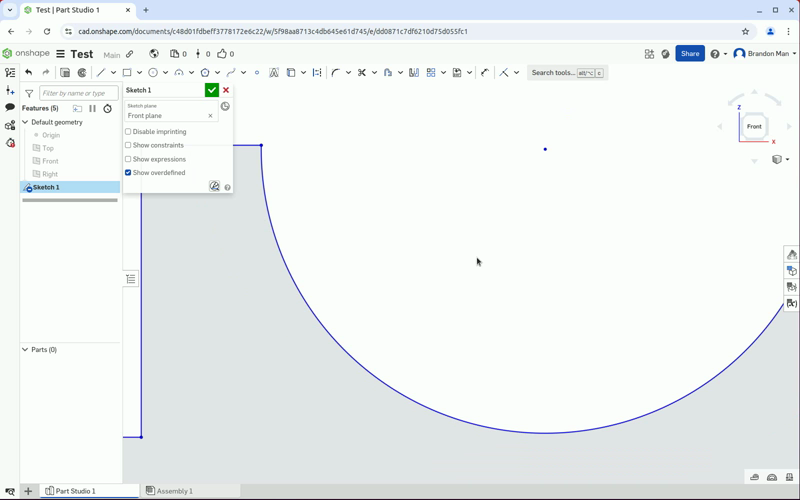
scroll(-6)
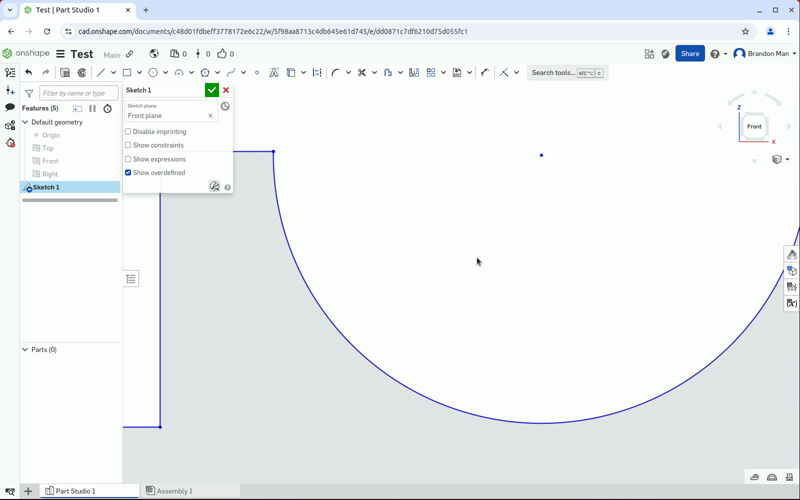
scroll(-6)
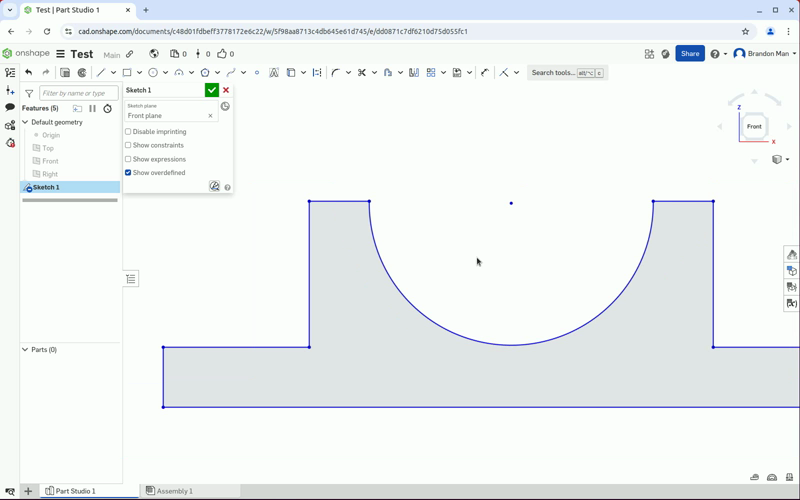
scroll(-6)
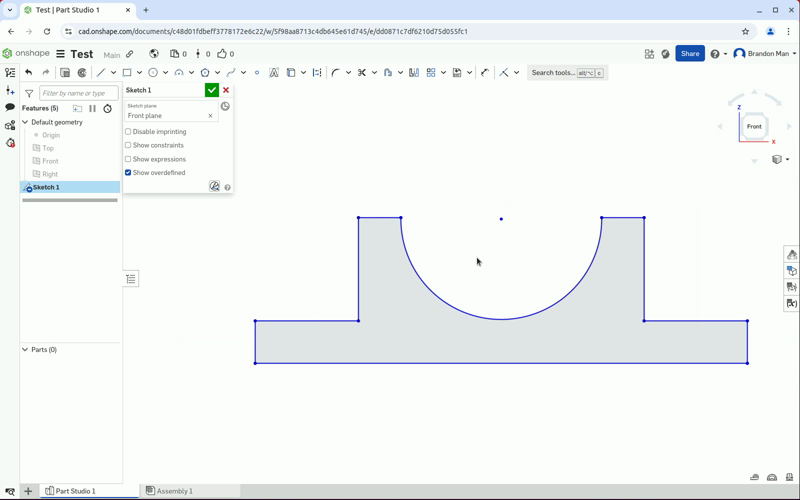
scroll(-6)
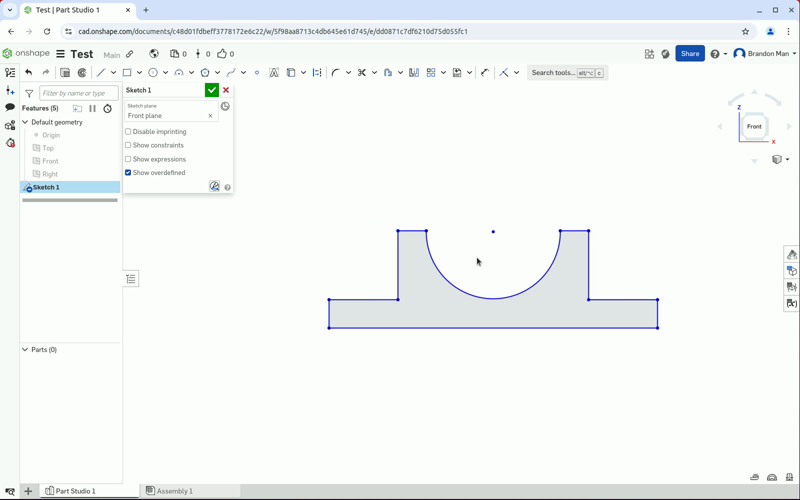
scroll(-6)
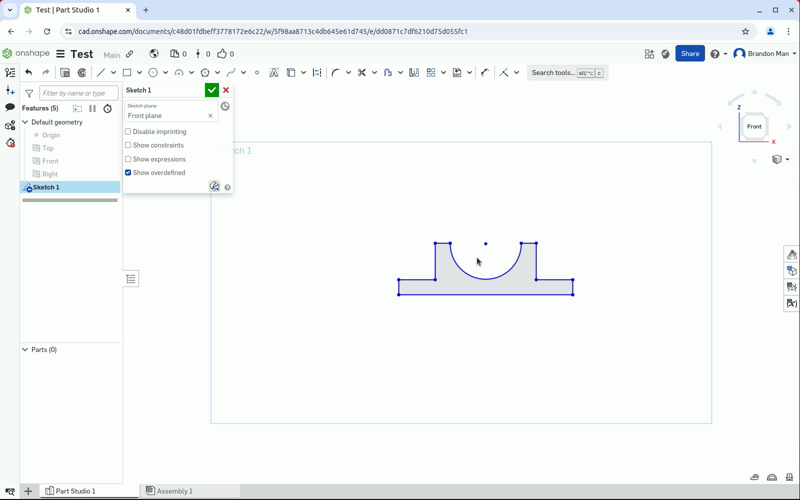
mouse_move(73, 352)
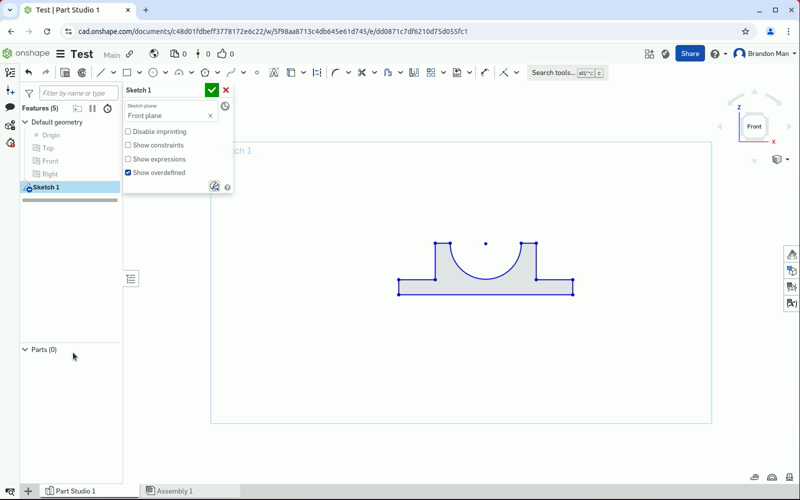
key(shift+y)
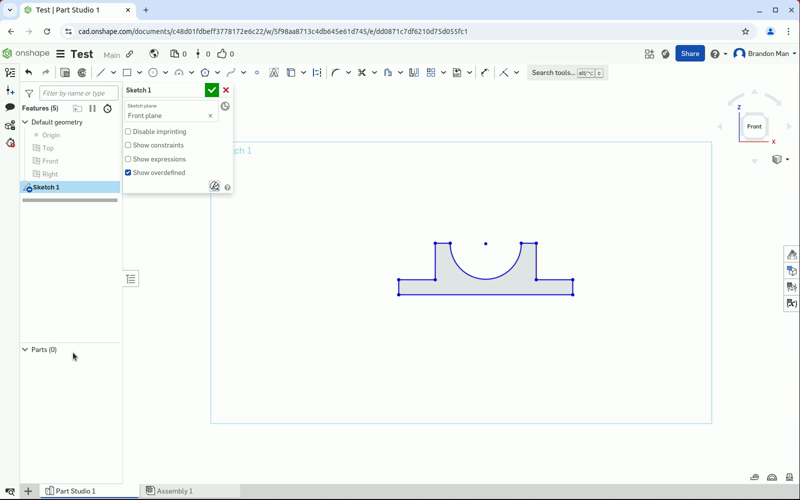
key(shift+e)
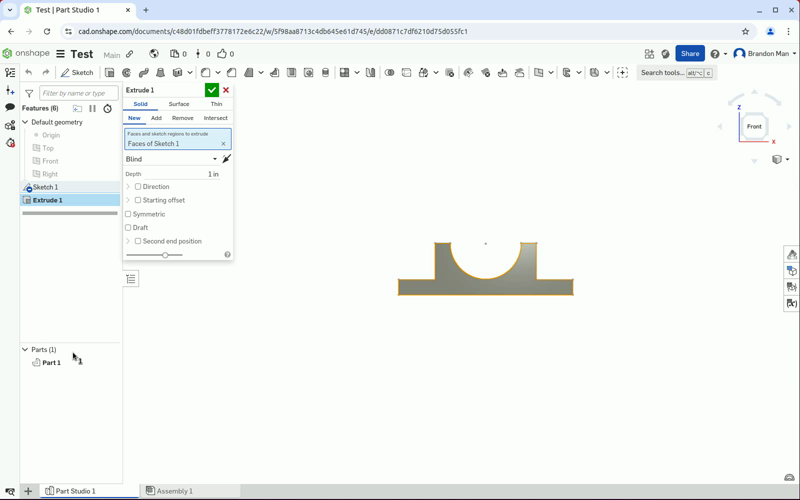
mouse_move(143, 106)
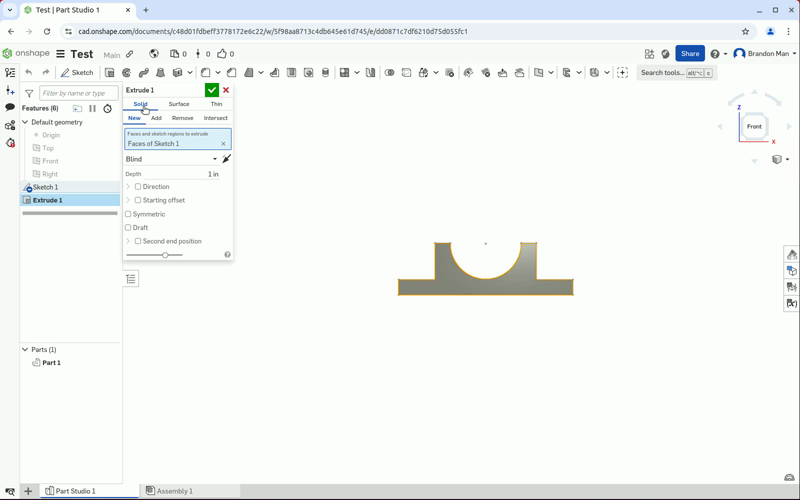
click(143, 106)
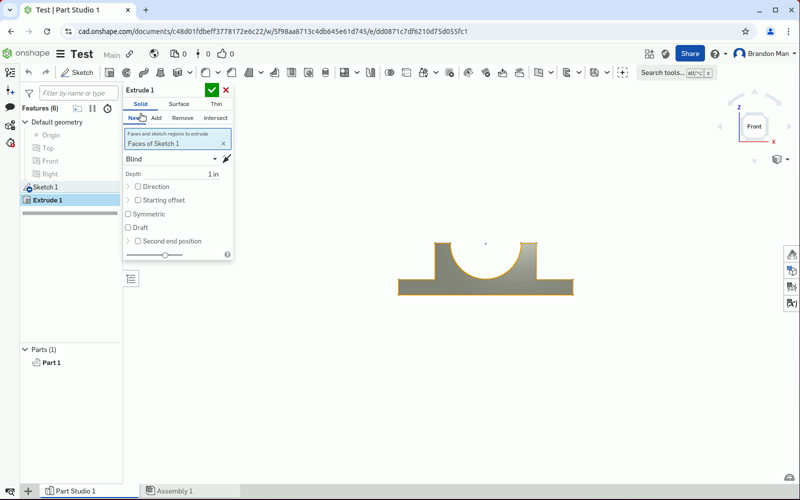
mouse_move(137, 120)
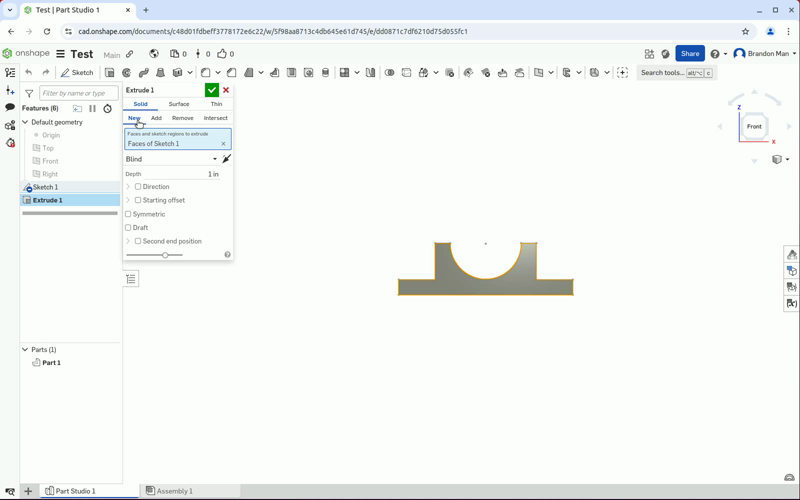
click(137, 120)
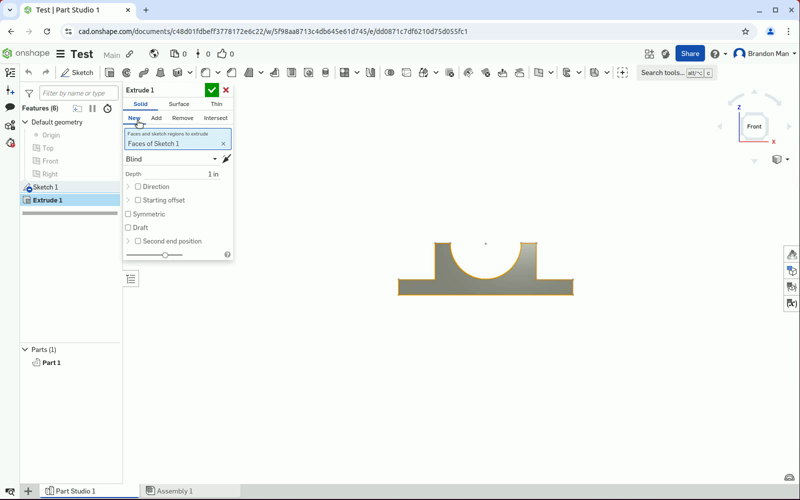
key(tab, 4)
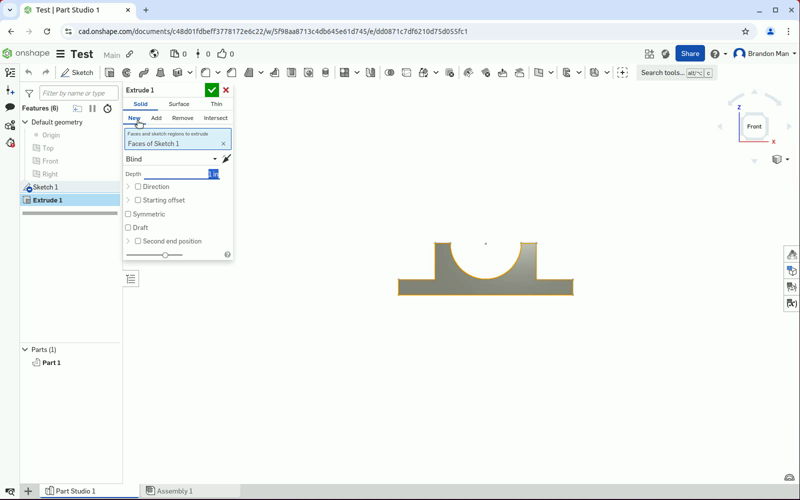
text(13.48)
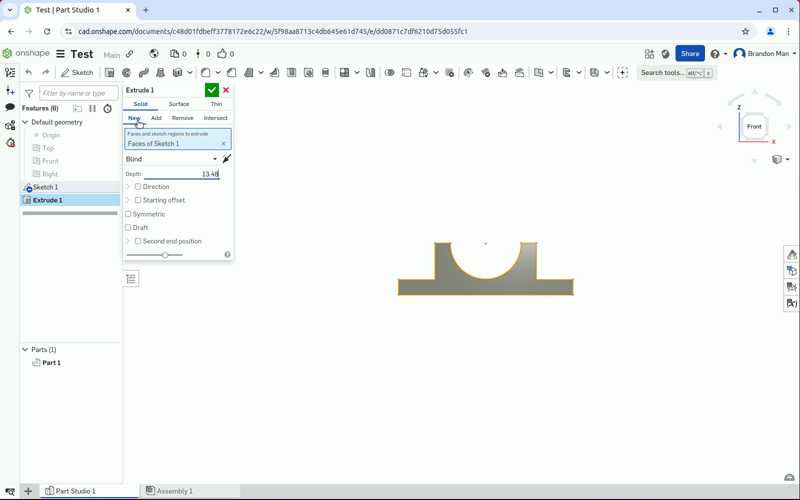
key(enter)
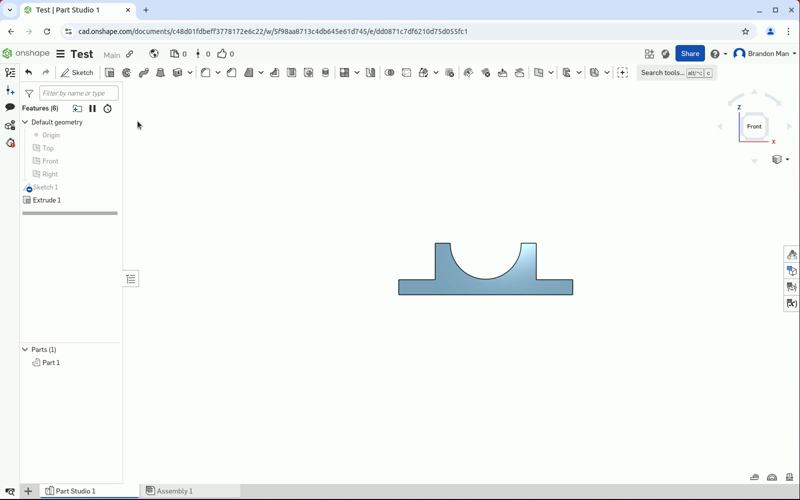
key(shift+h)
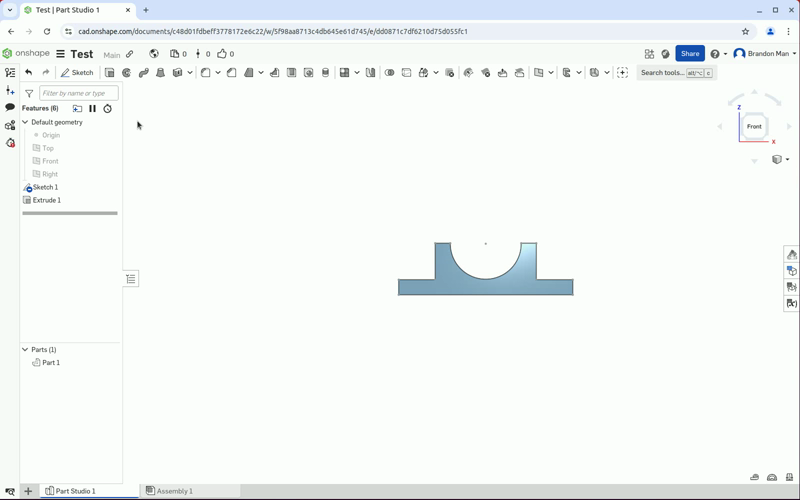
key(shift+h)
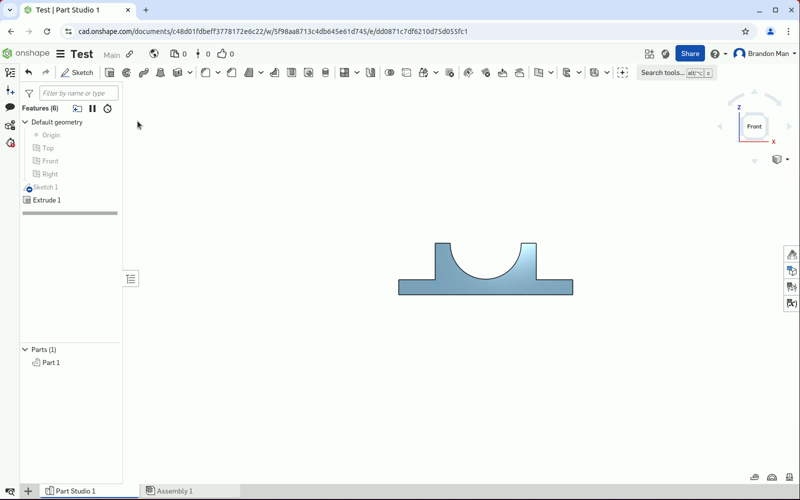
mouse_move(73, 189)
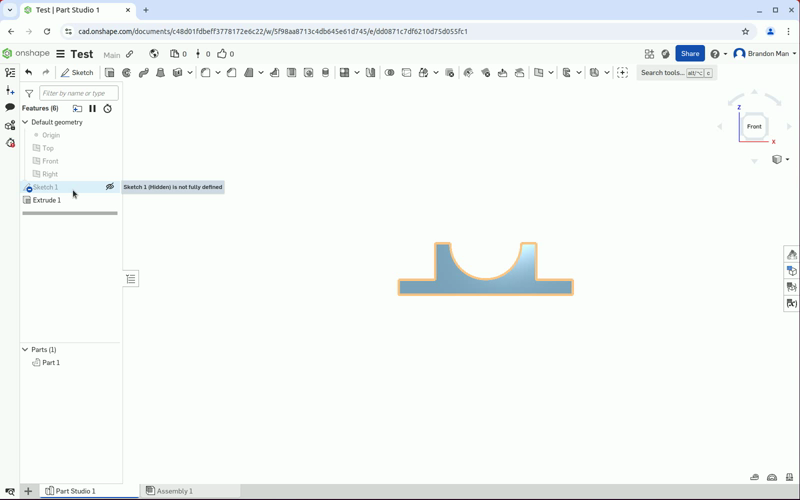
click(73, 189)
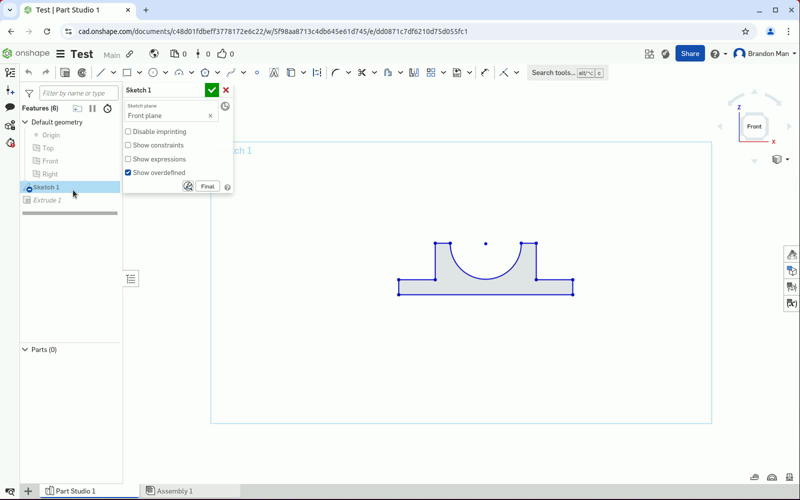
mouse_move(229, 92)
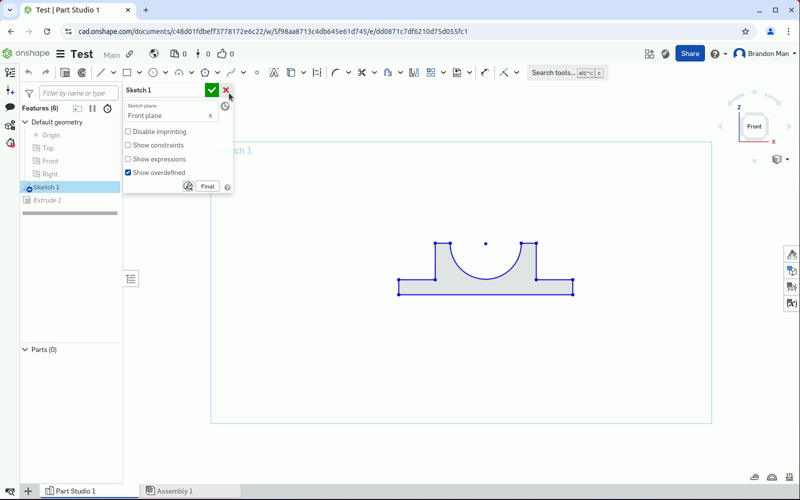
click(229, 92)
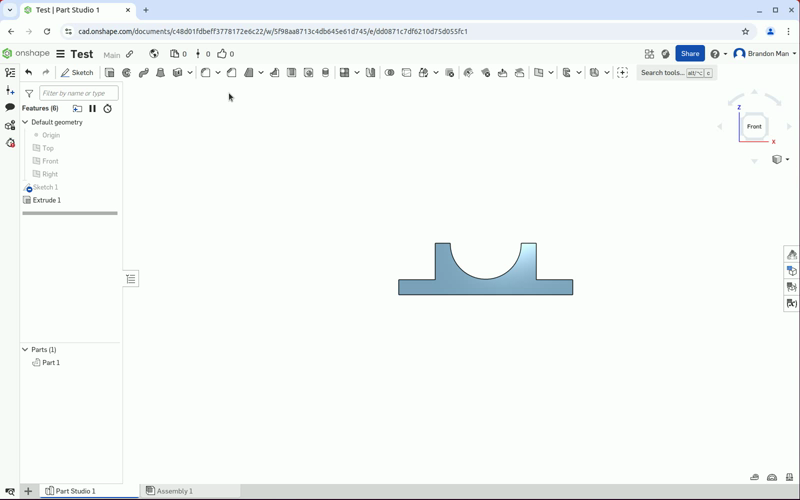
mouse_move(73, 352)
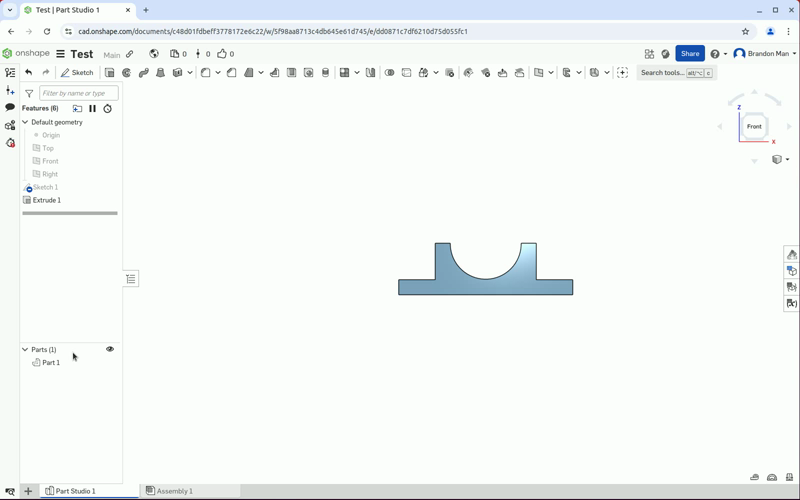
key(y)
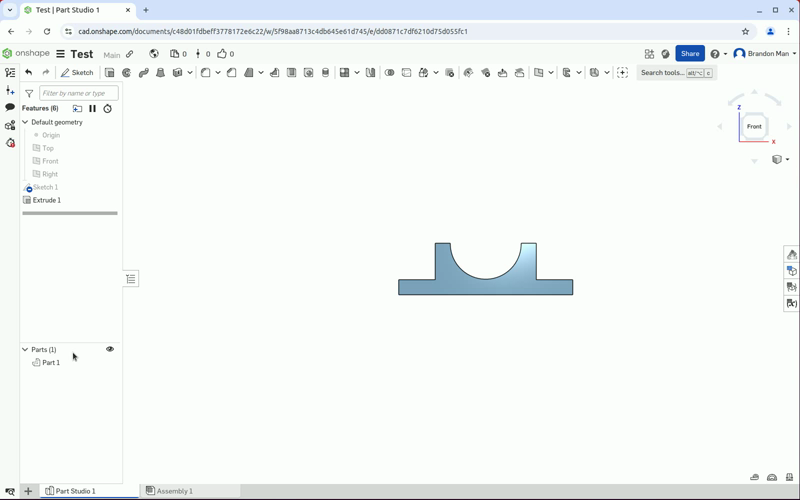
key(shift+p)
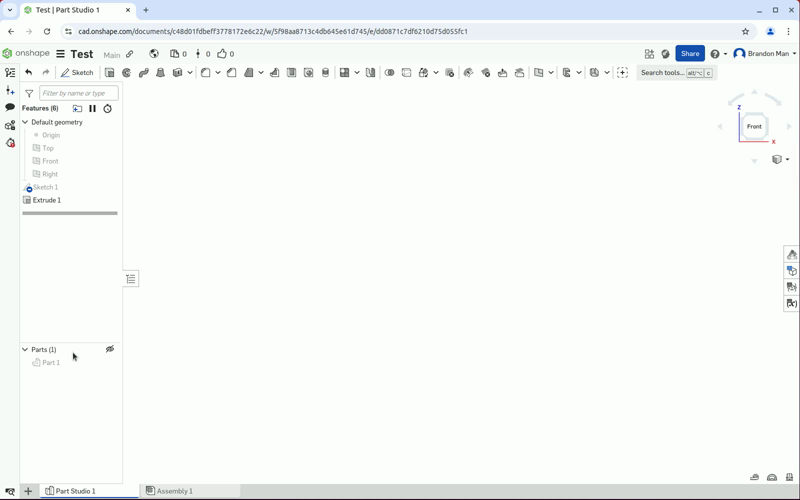
key(space)
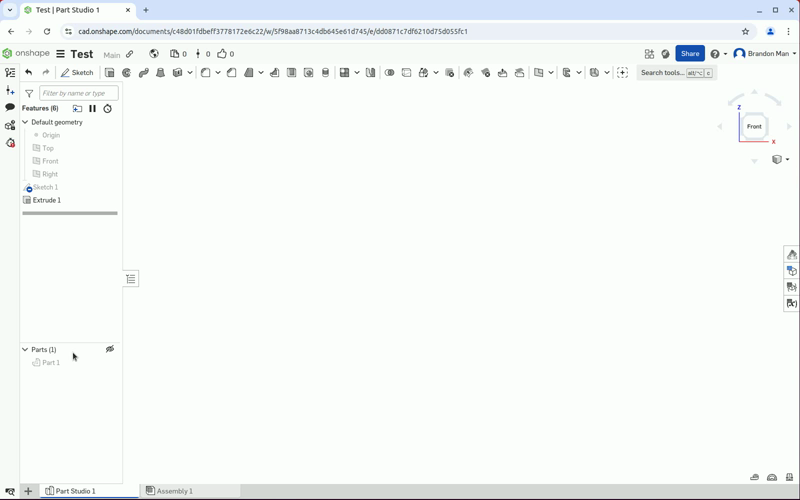
key_down(shift)
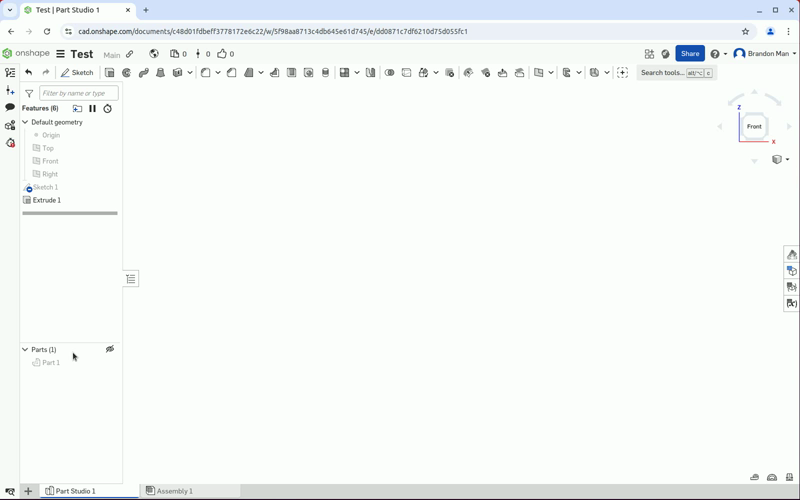
key(down)
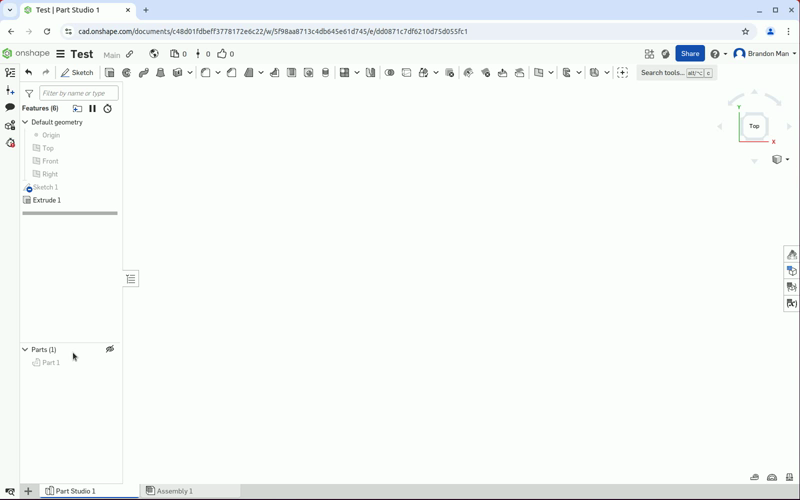
key_up(shift)
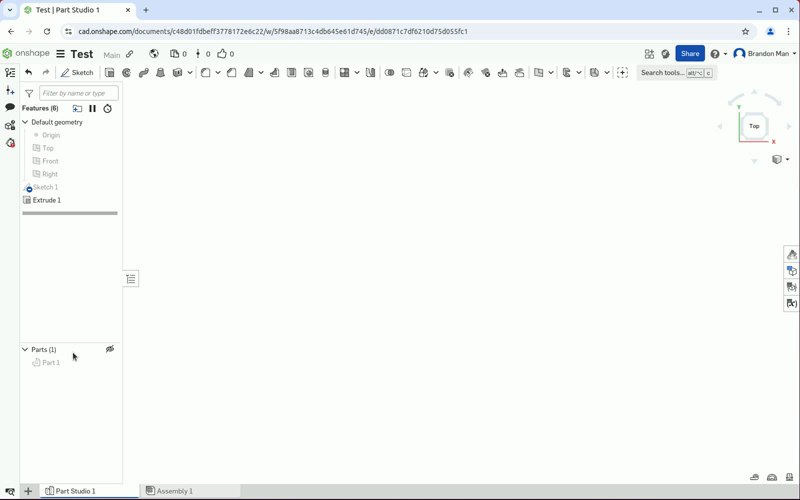
mouse_move(73, 352)
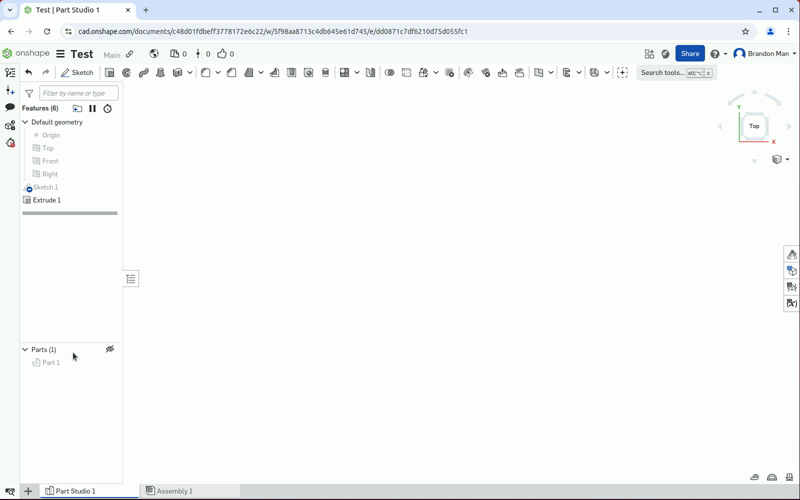
key(shift+y)
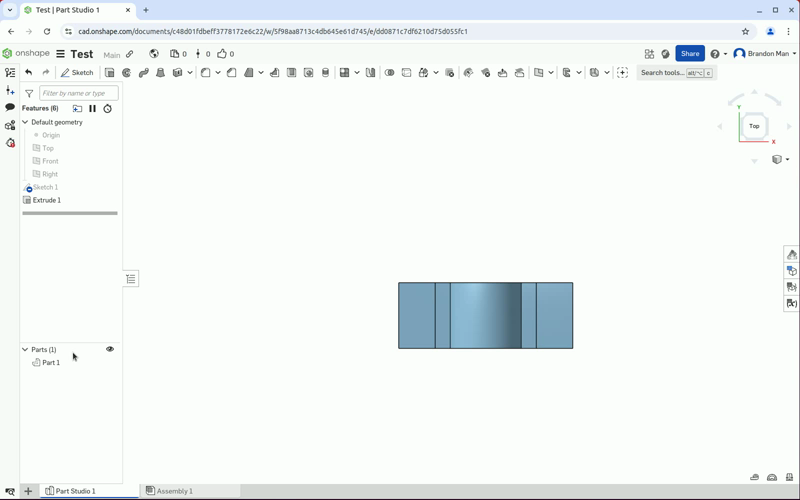
mouse_move(541, 75)
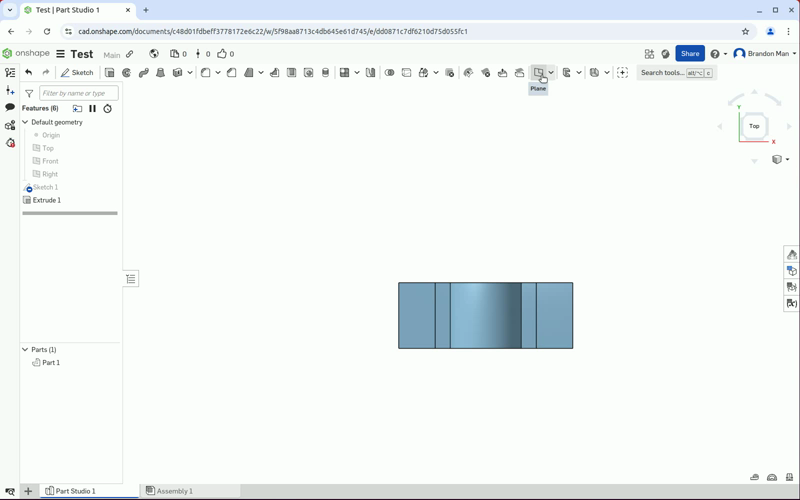
click(541, 75)
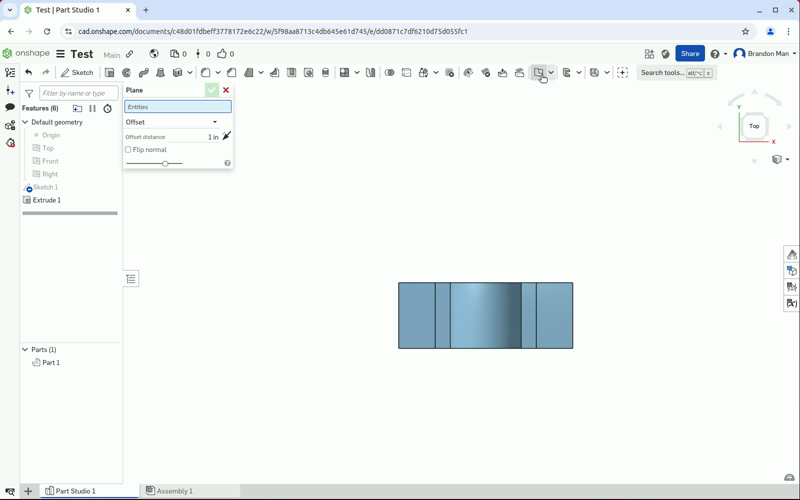
mouse_move(73, 150)
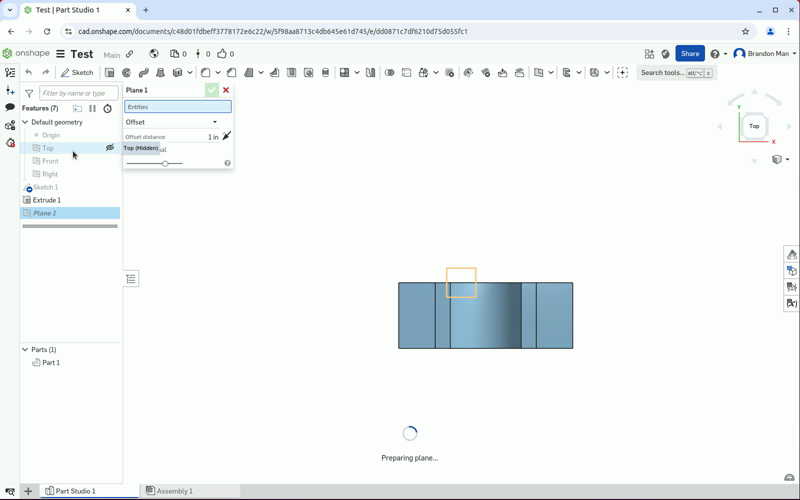
click(73, 150)
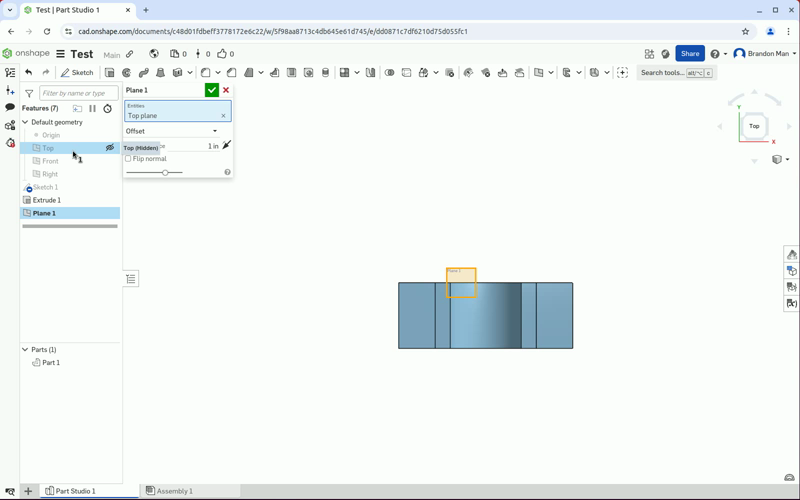
key(tab, 2)
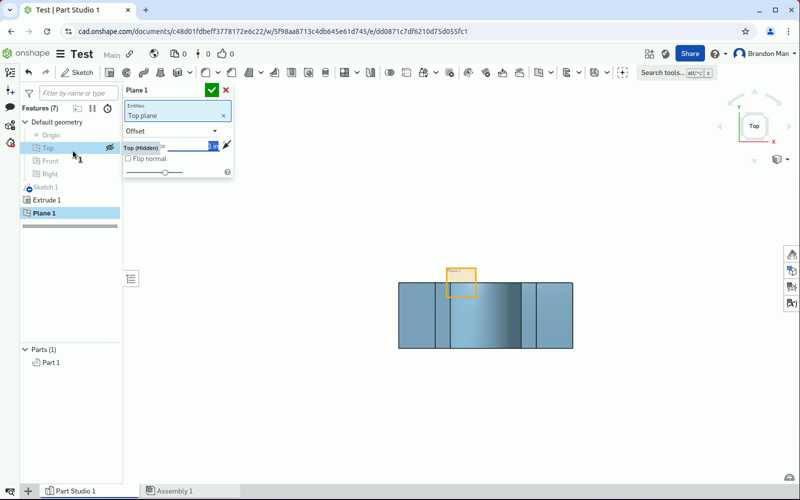
text(0.493)
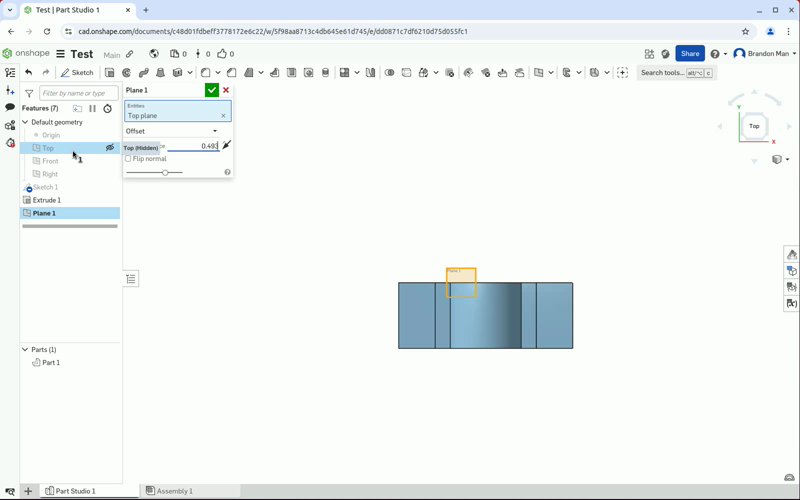
key(enter, 2)
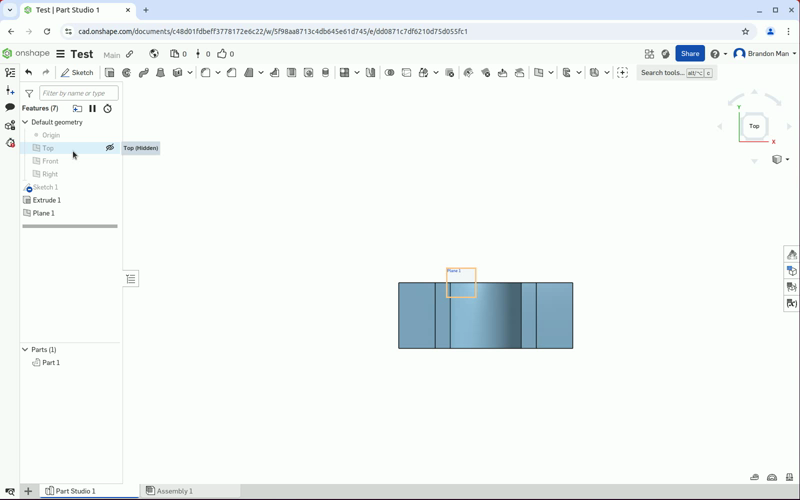
key(shift+s)
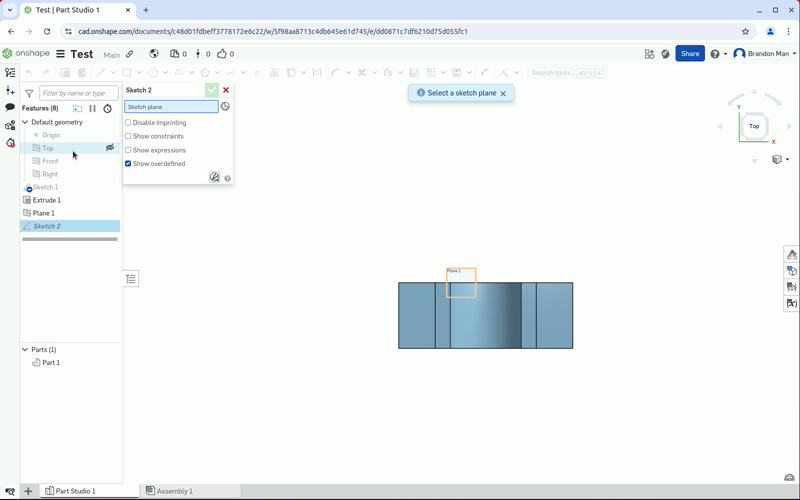
mouse_move(73, 215)
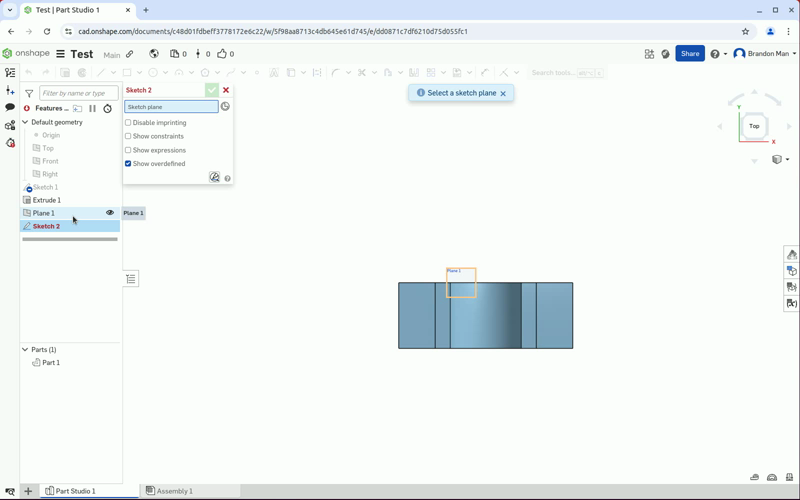
click(73, 215)
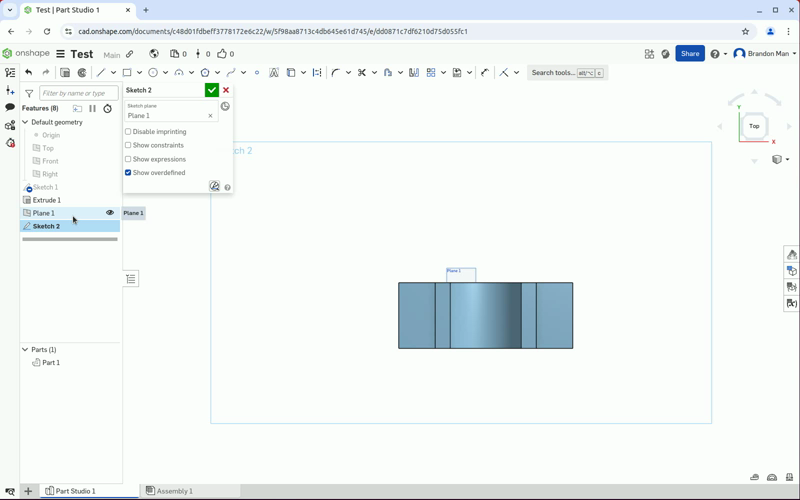
mouse_move(73, 352)
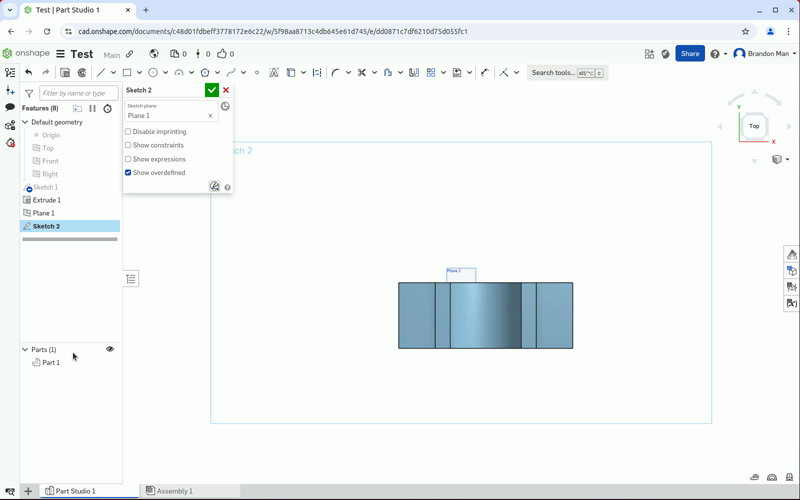
key(y)
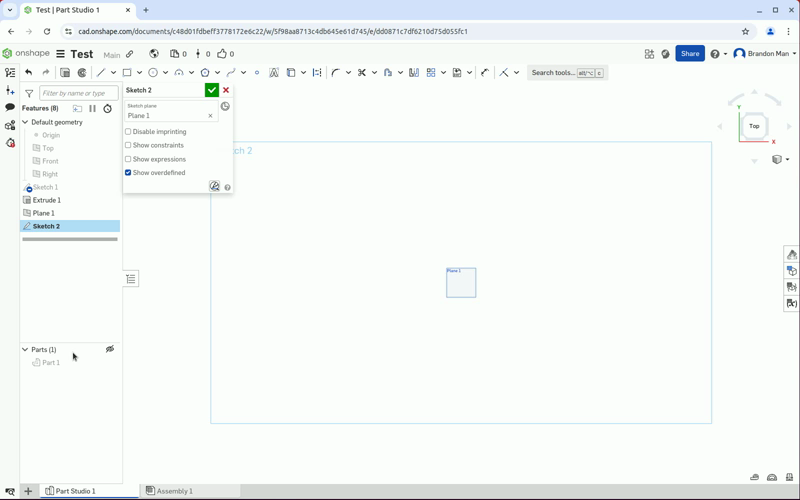
key(c)
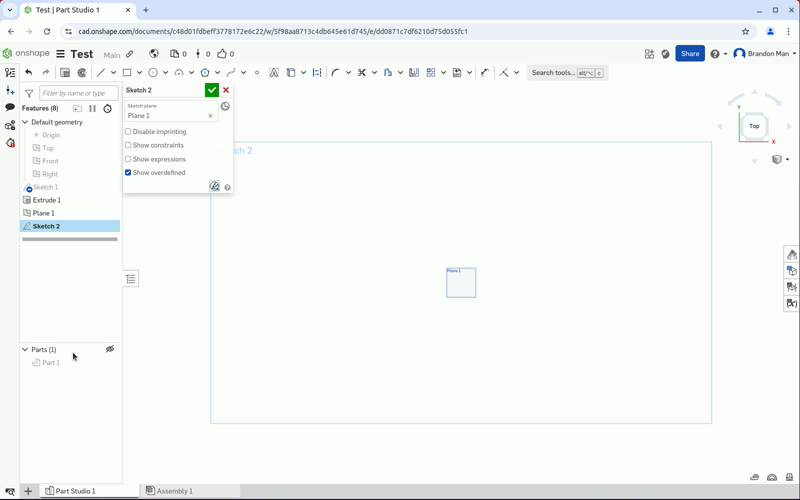
key_down(shift)
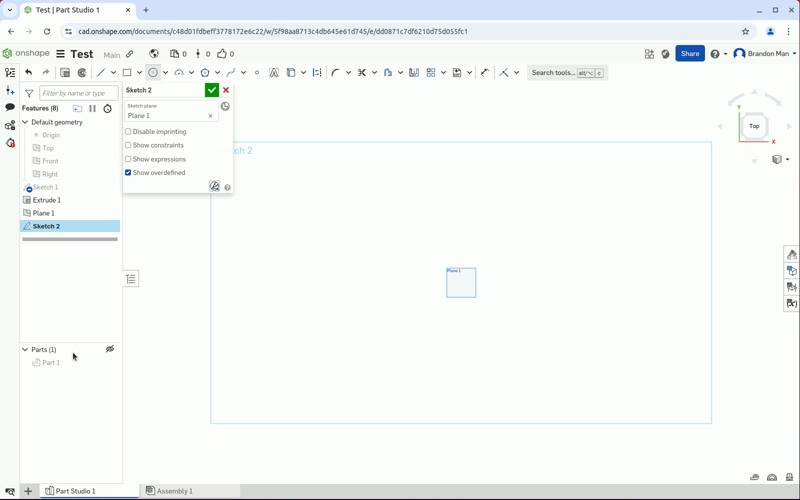
mouse_move(416, 314)
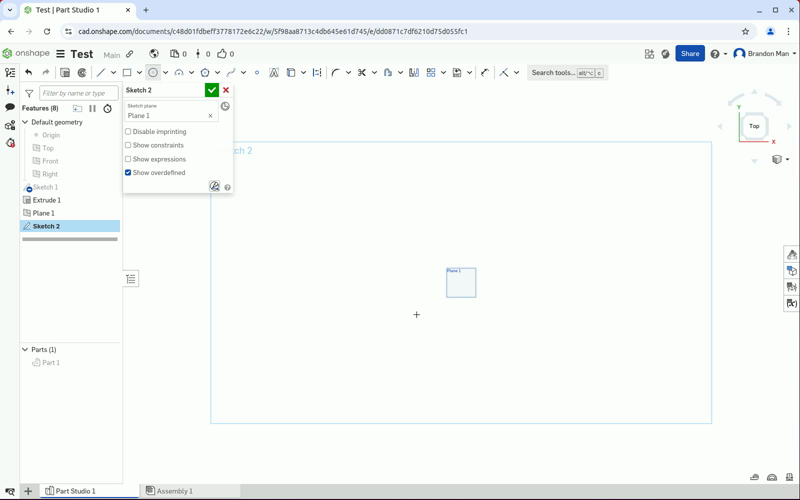
click(416, 314)
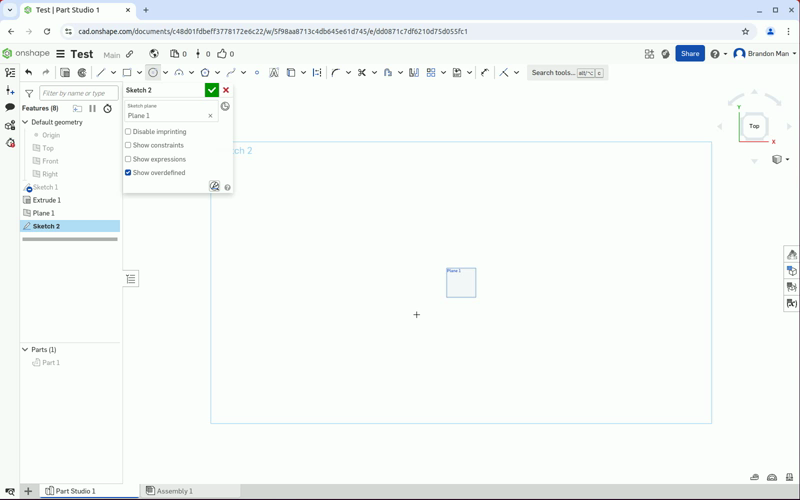
key_up(shift)
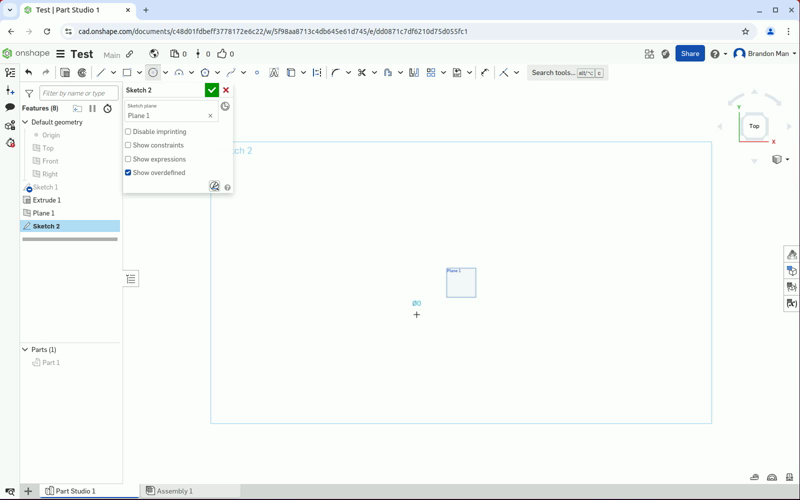
mouse_move(428, 314)
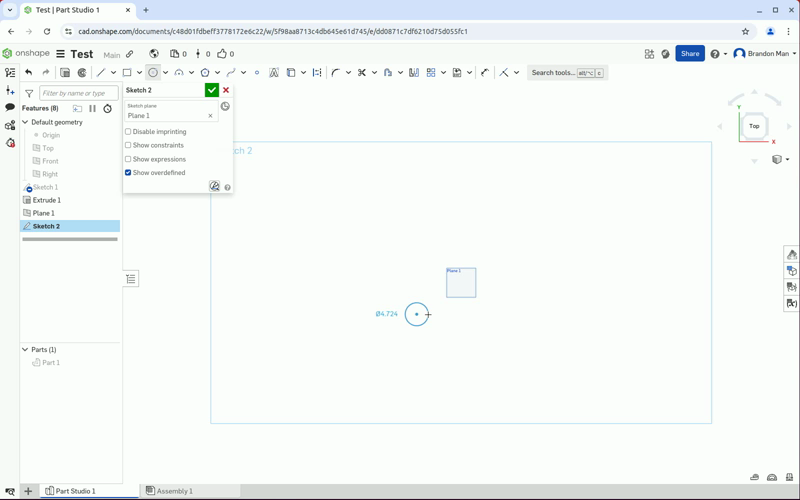
click(428, 314)
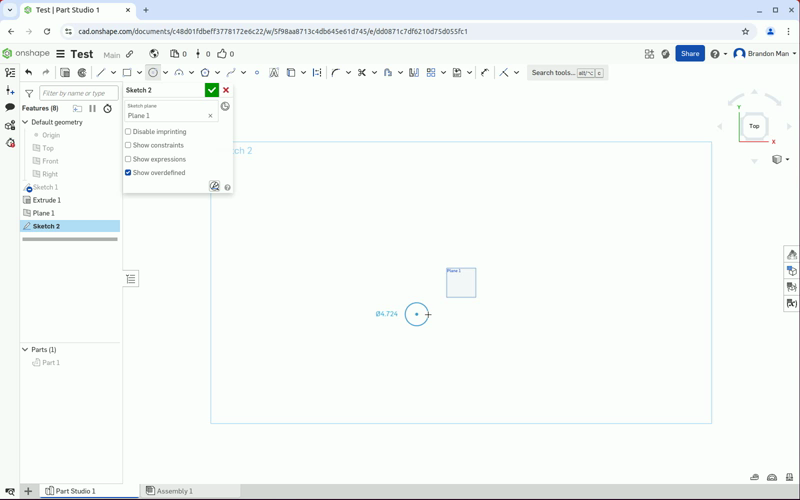
key(esc)
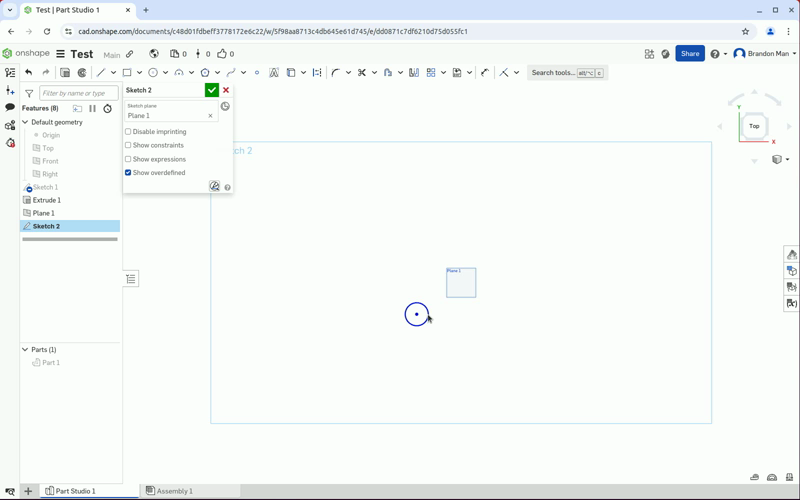
mouse_move(408, 310)
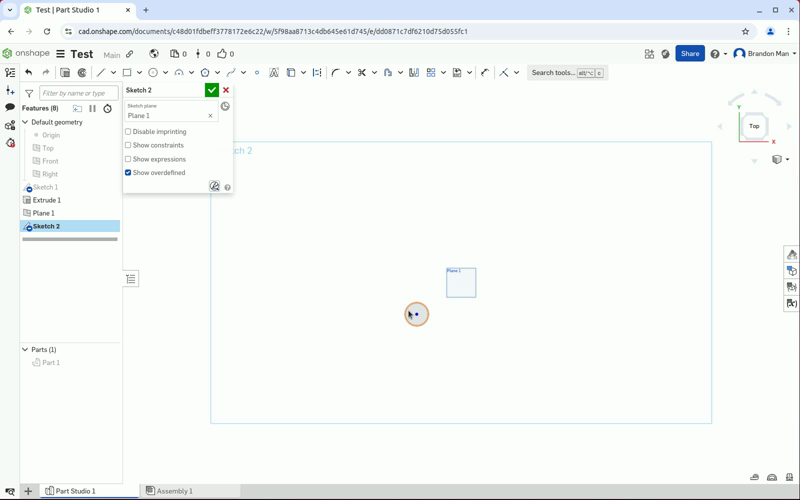
scroll(6)
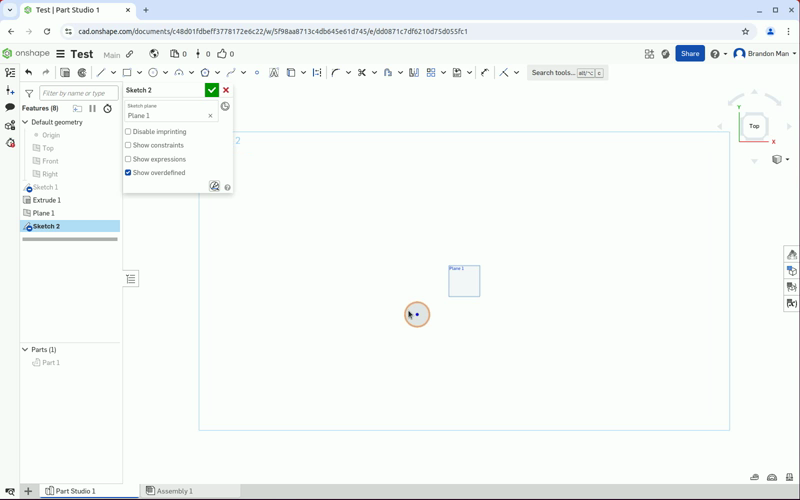
scroll(6)
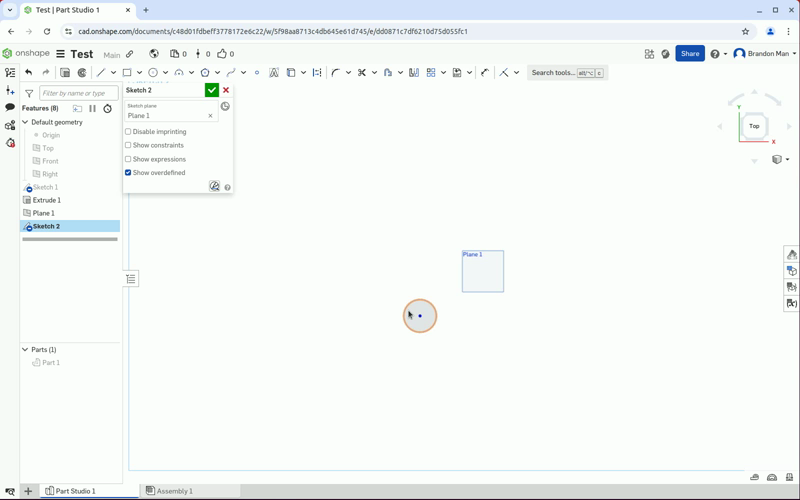
scroll(6)
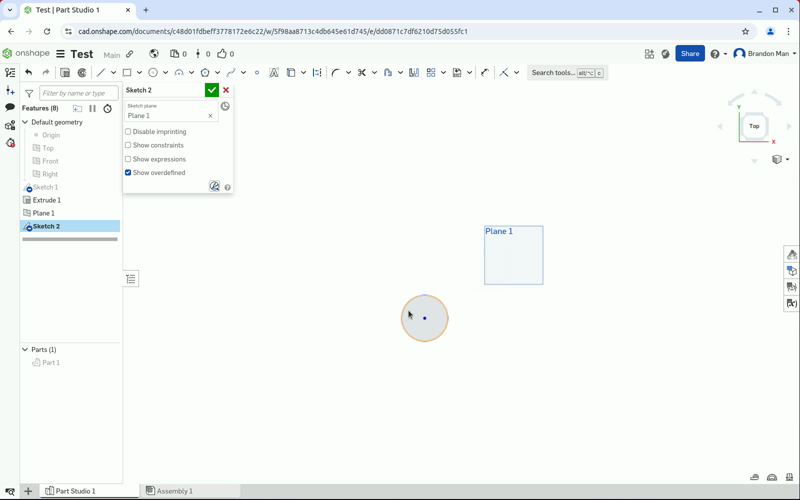
scroll(6)
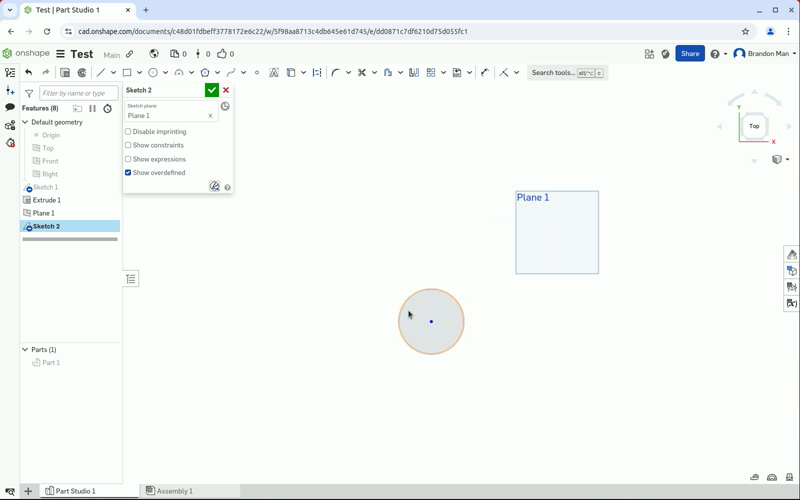
scroll(6)
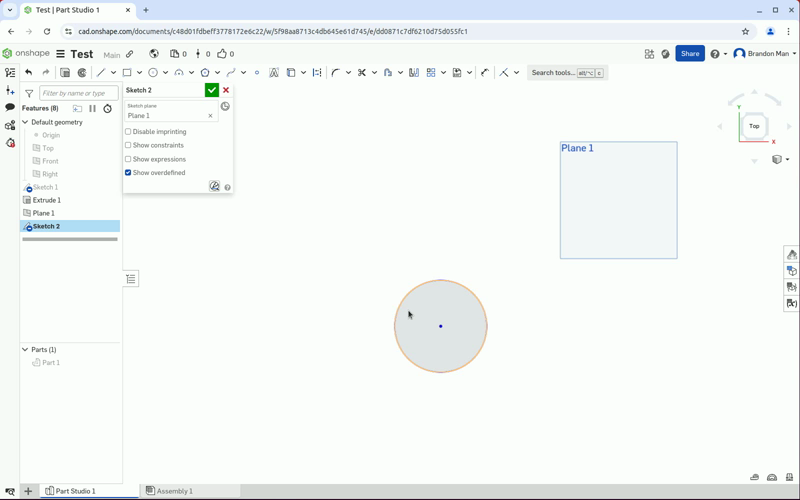
scroll(6)
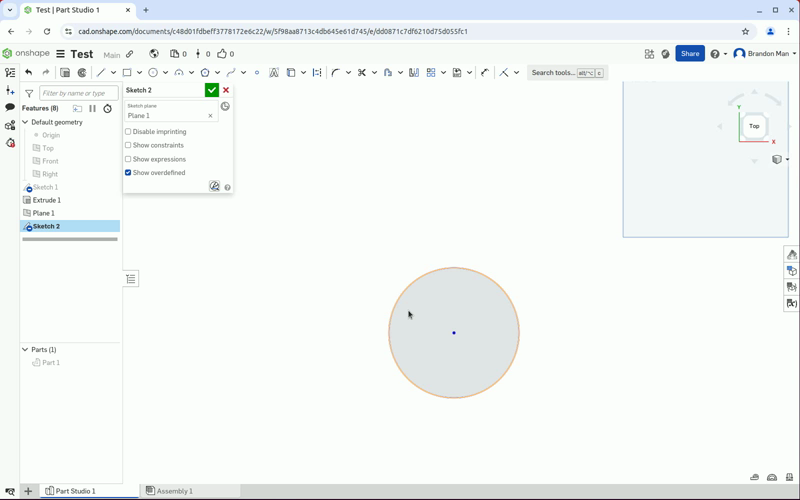
scroll(6)
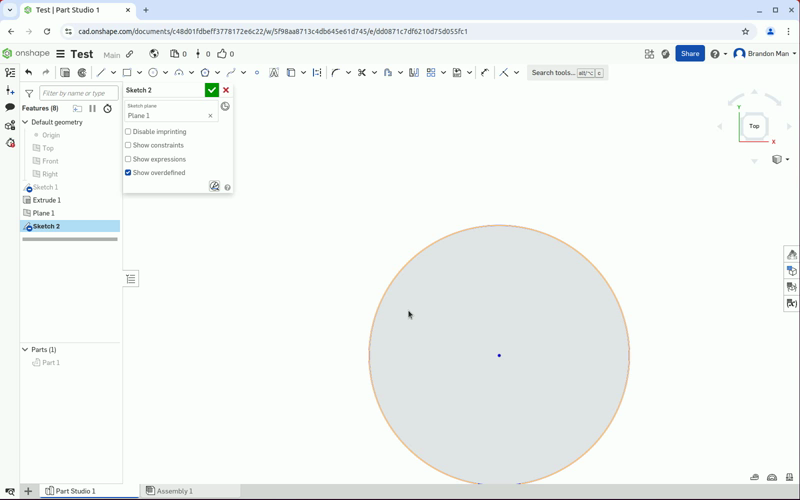
click(408, 310)
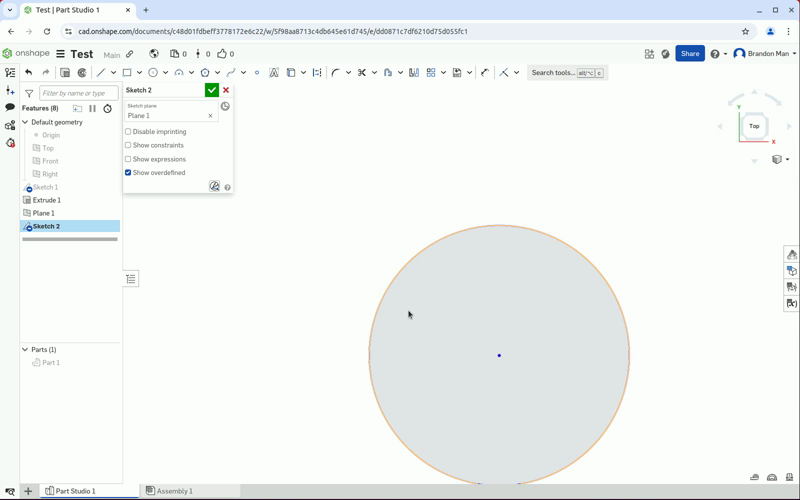
scroll(-6)
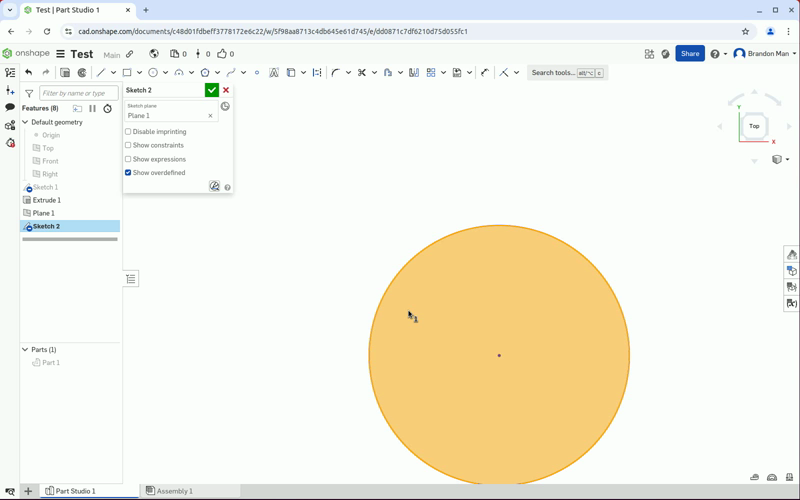
scroll(-6)
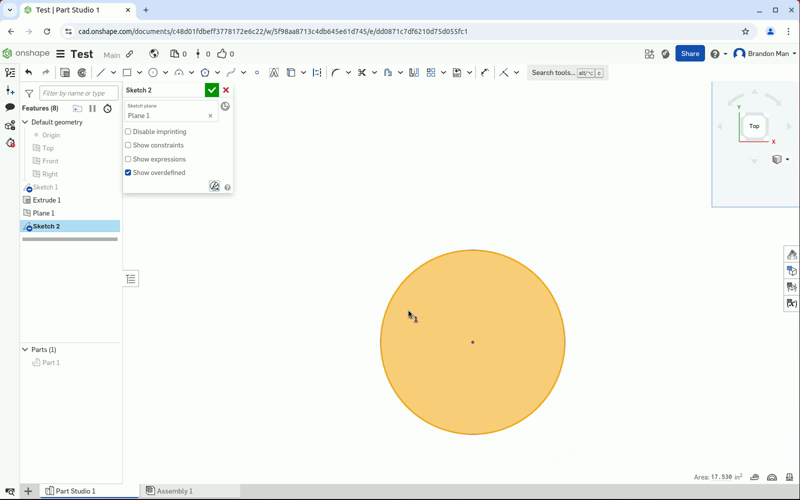
scroll(-6)
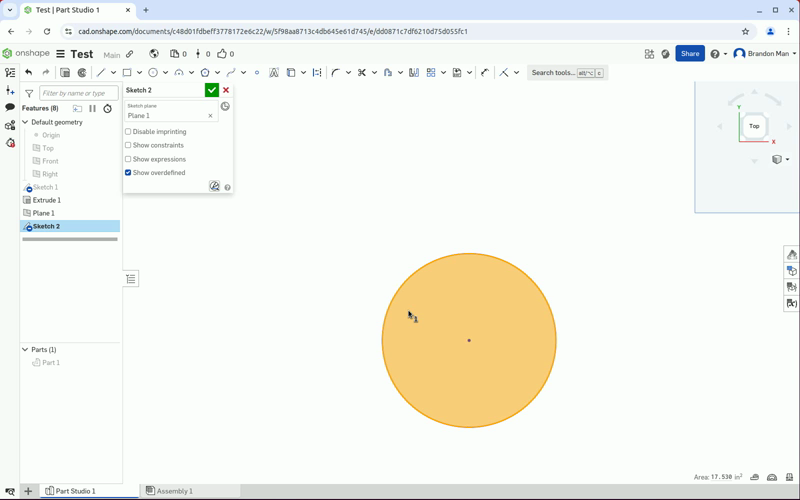
scroll(-6)
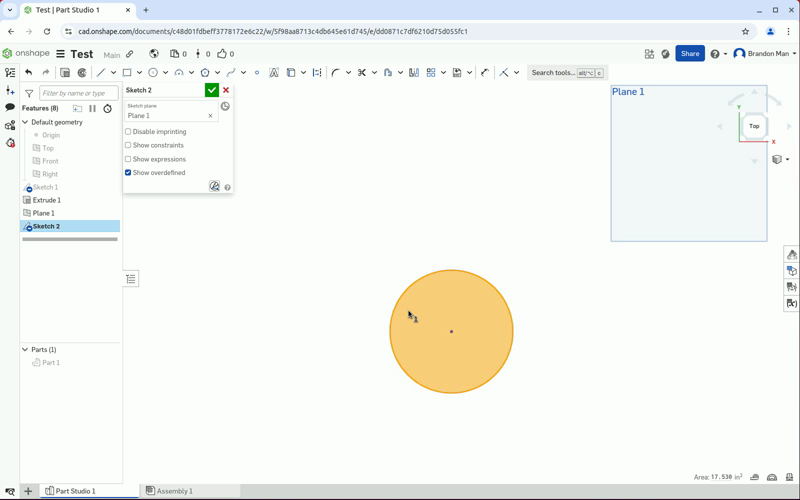
scroll(-6)
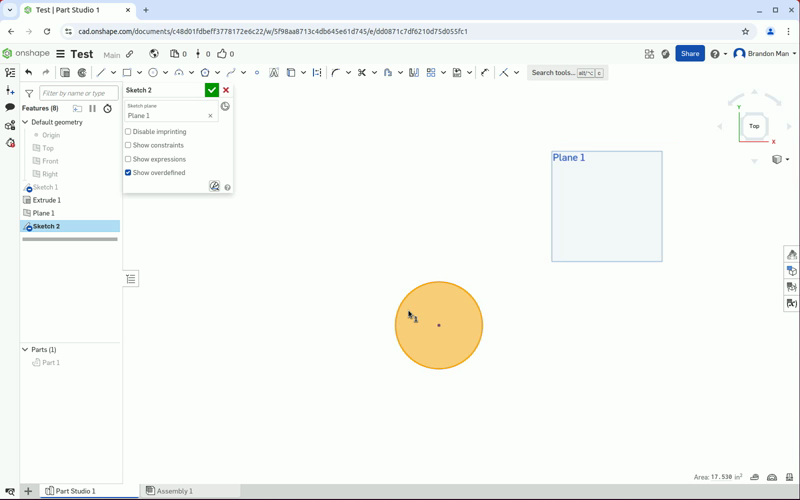
scroll(-6)
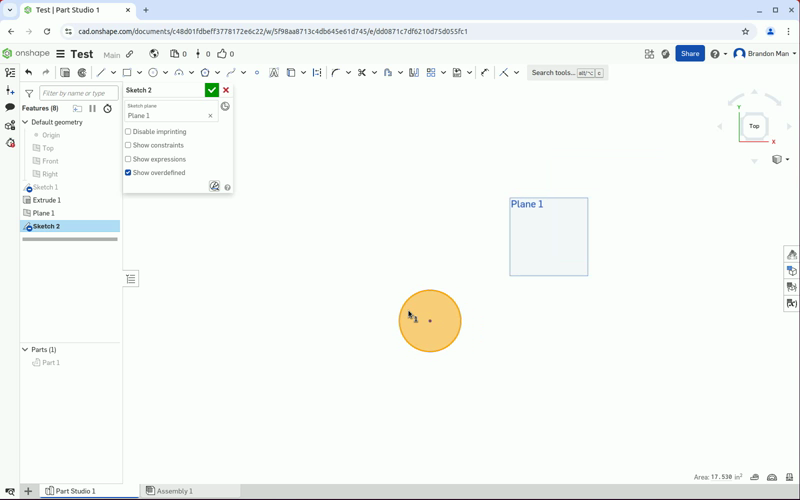
scroll(-6)
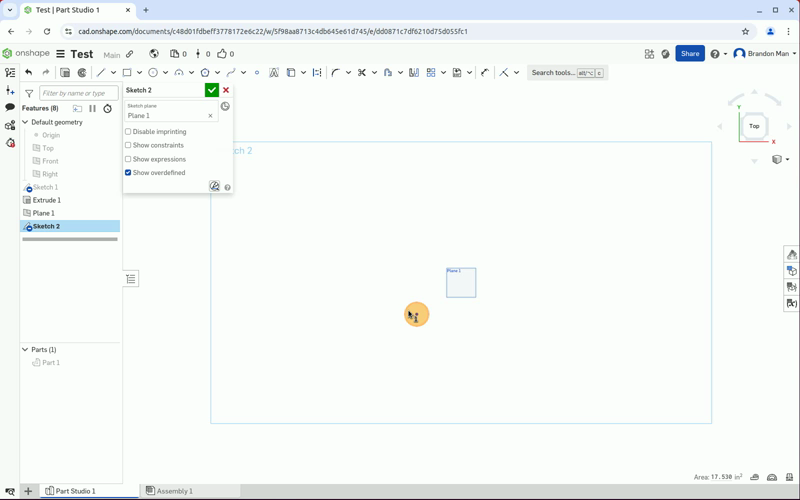
mouse_move(73, 352)
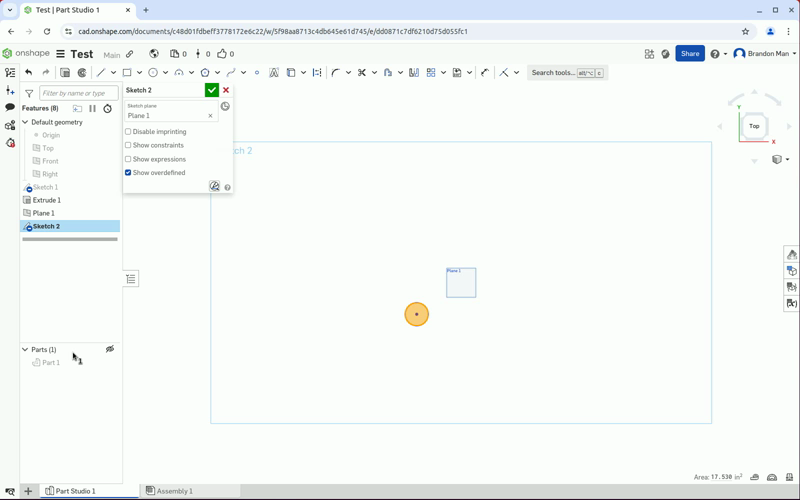
key(shift+y)
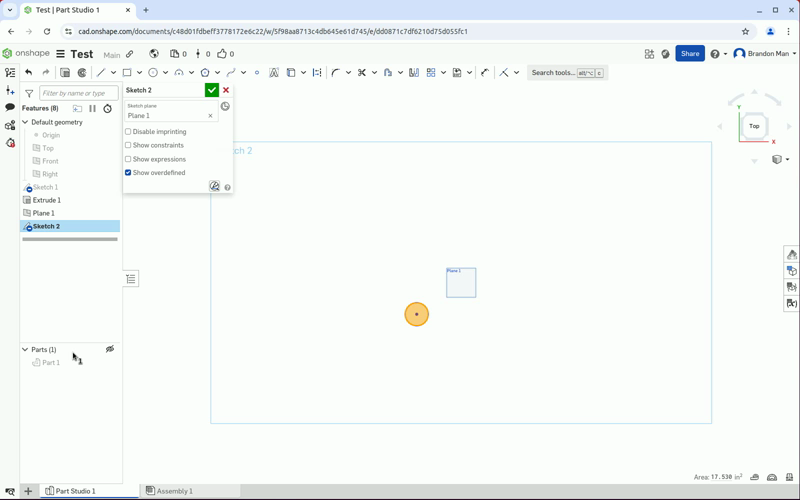
key(shift+e)
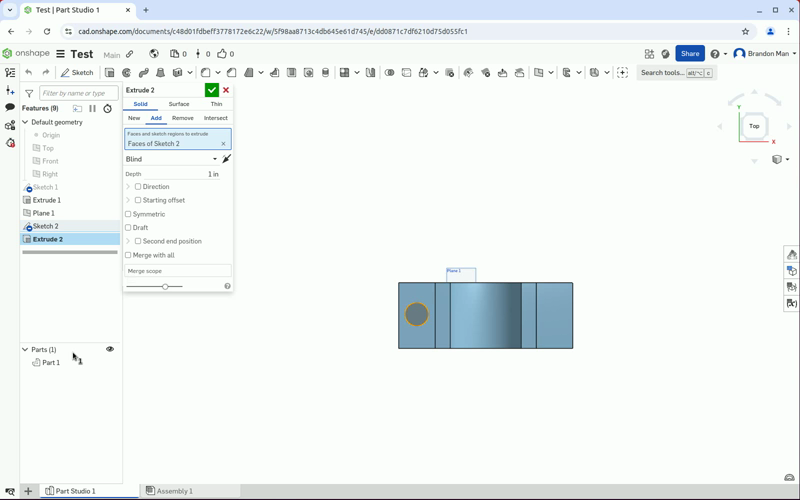
mouse_move(143, 106)
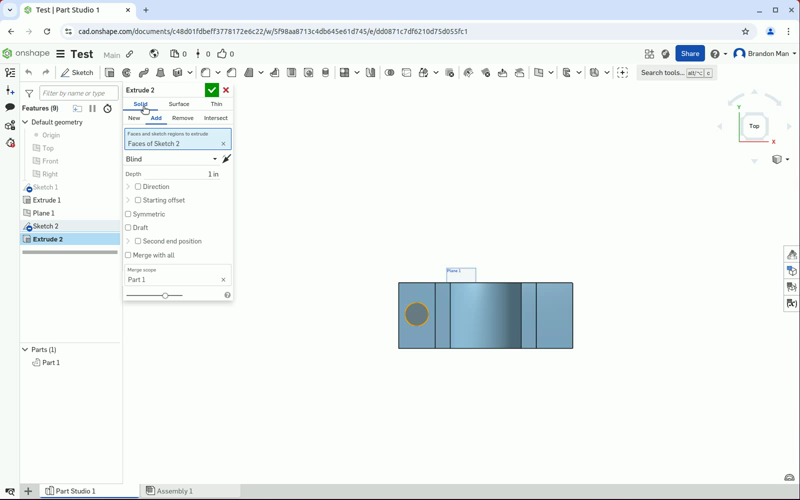
click(143, 106)
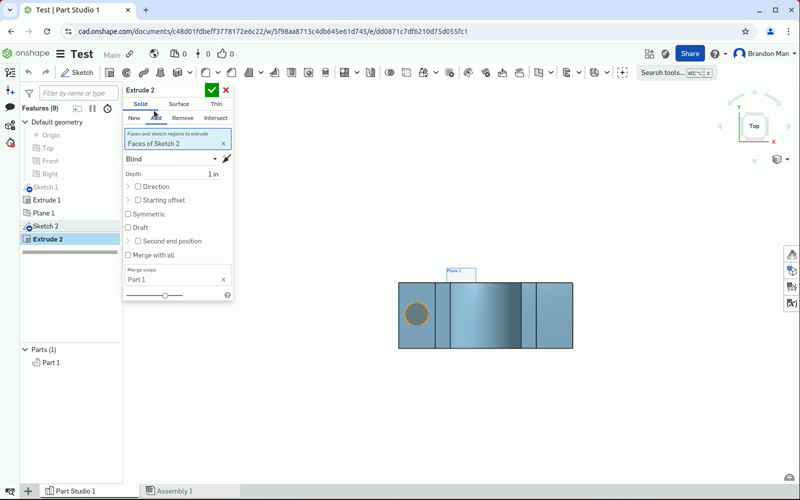
mouse_move(186, 120)
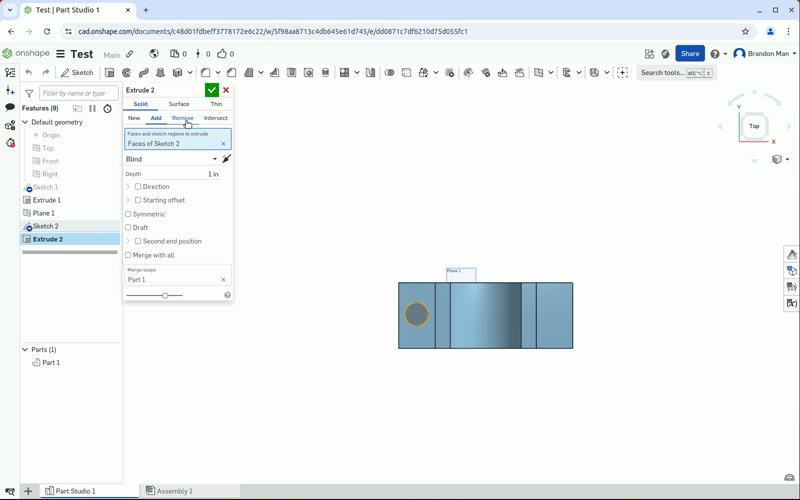
click(186, 120)
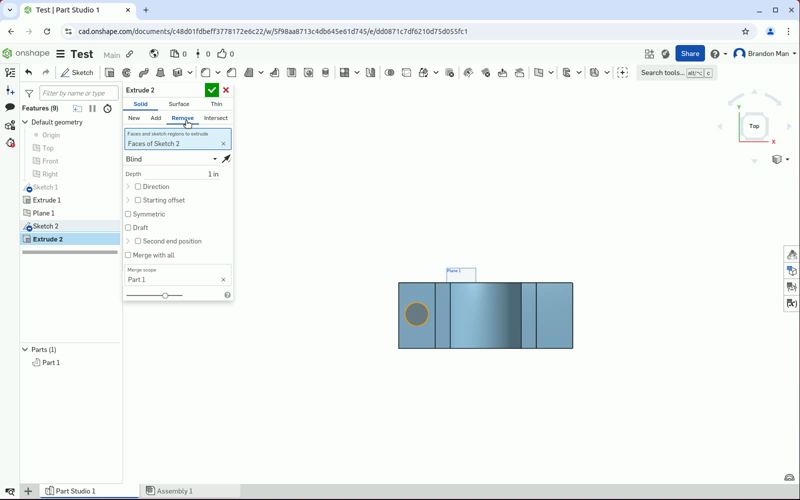
key(tab, 4)
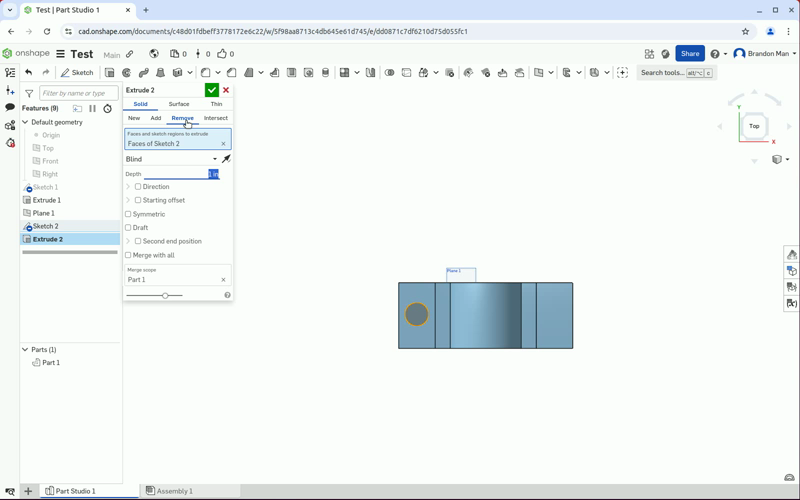
text(14.924)
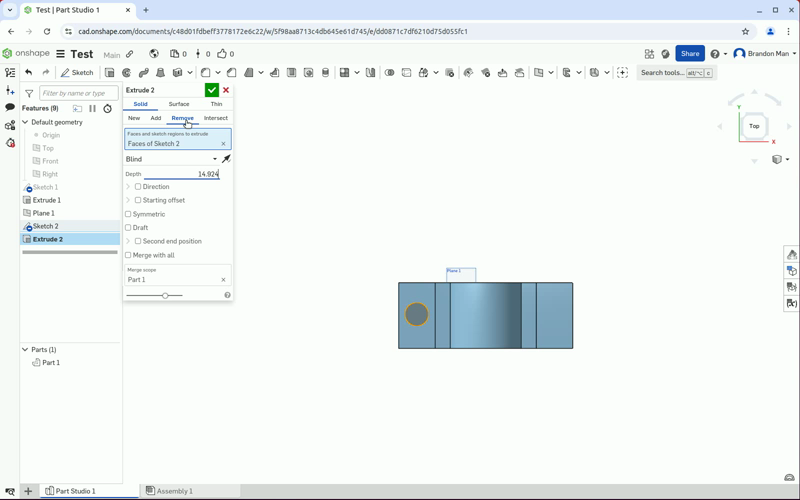
key(tab, 6)
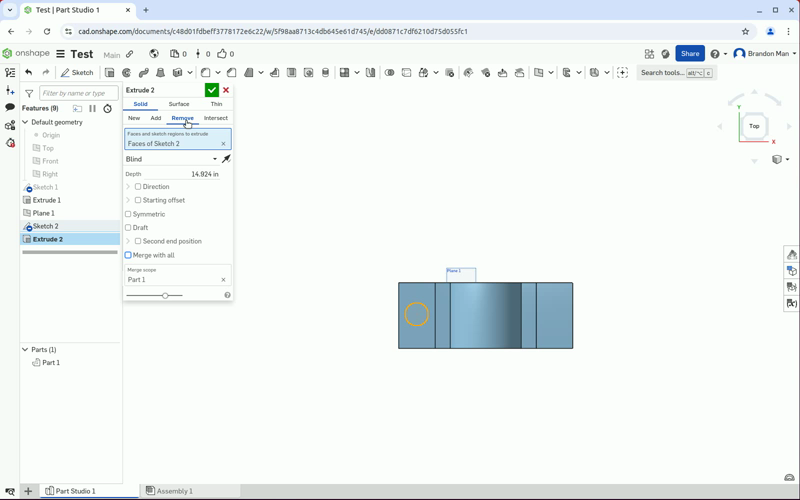
key(space)
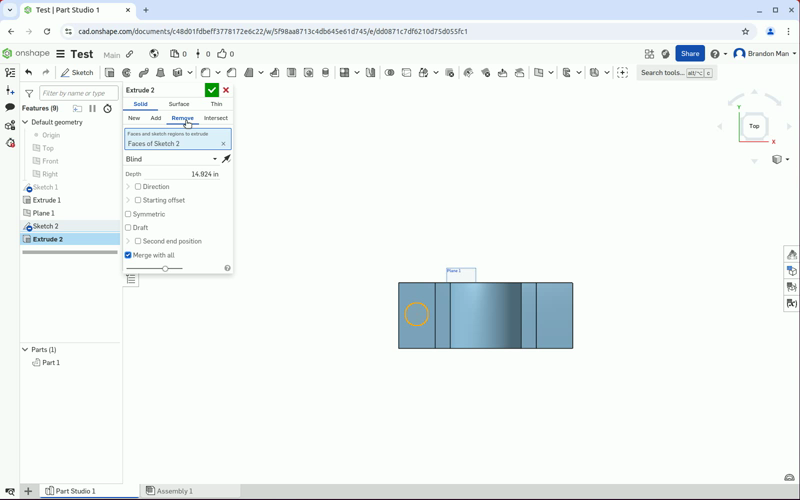
key(enter)
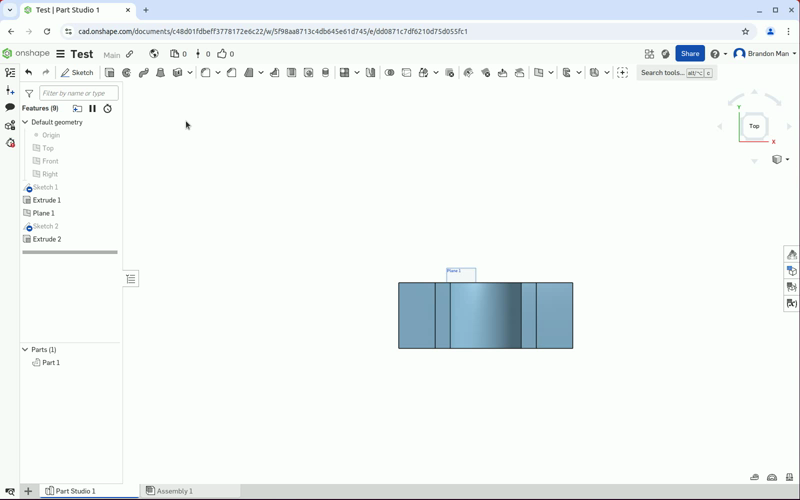
key(shift+h)
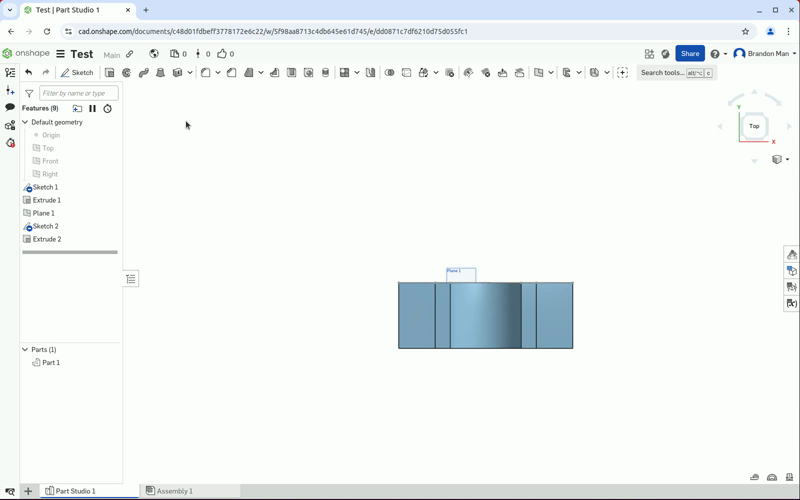
key(shift+h)
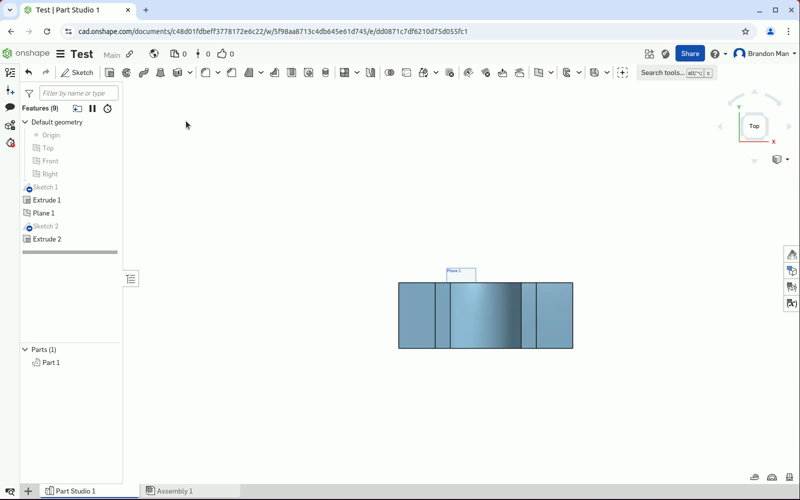
mouse_move(73, 189)
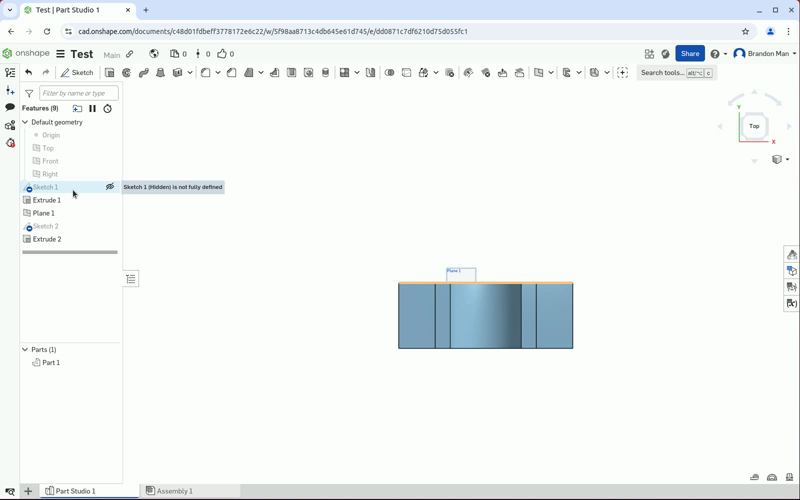
click(73, 189)
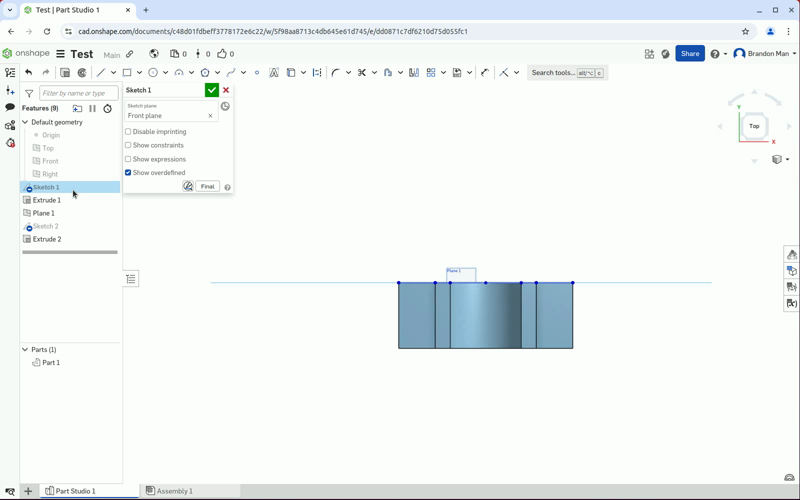
mouse_move(229, 92)
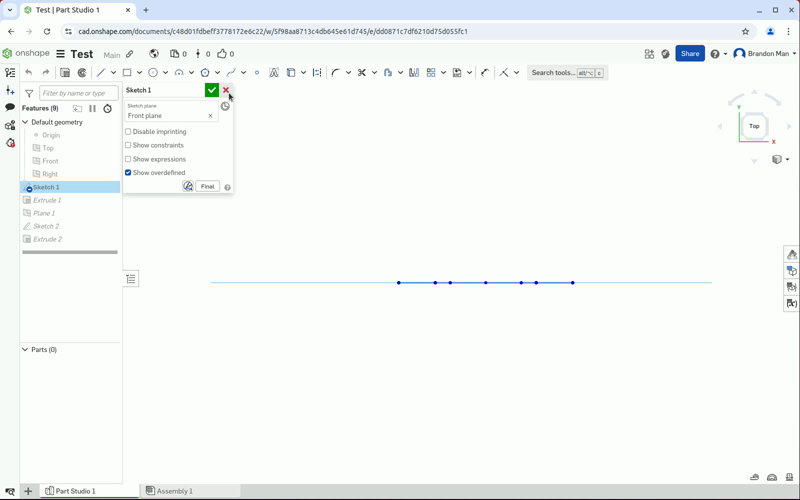
click(229, 92)
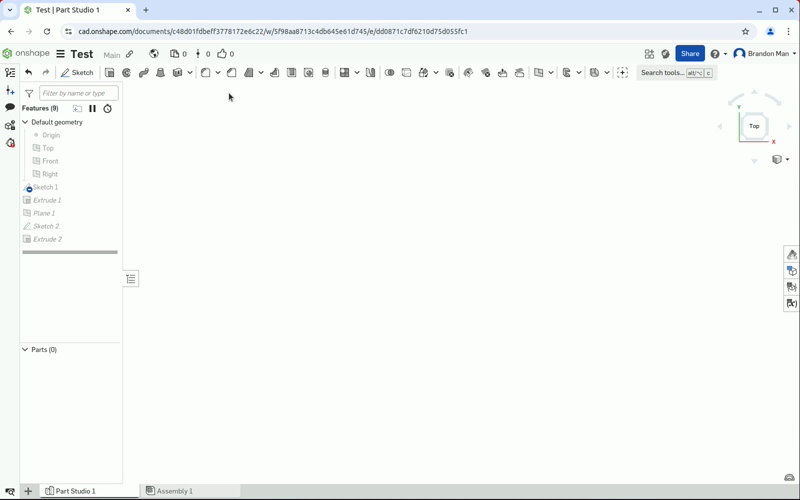
key(shift+s)
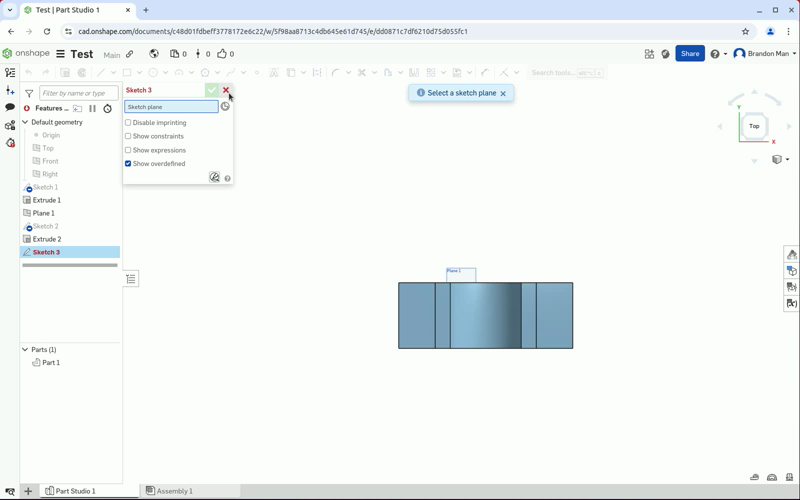
mouse_move(73, 215)
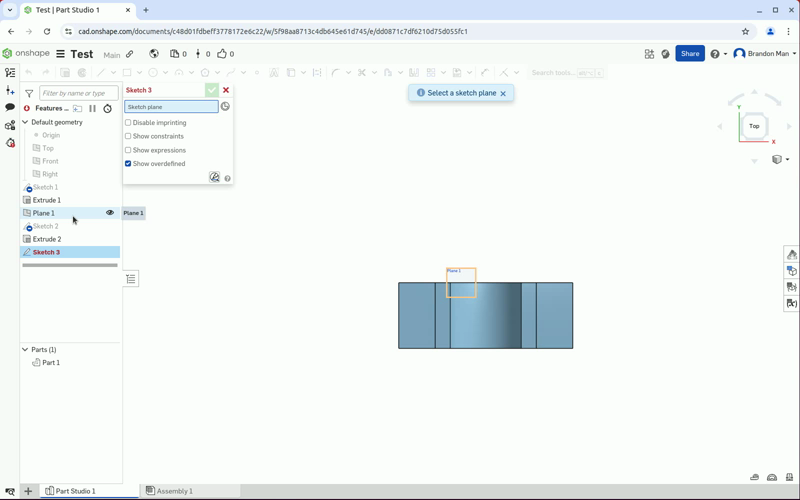
click(73, 215)
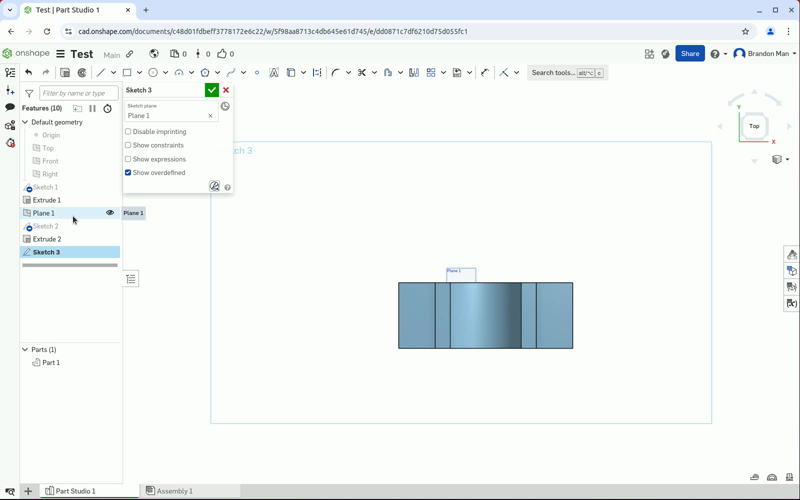
mouse_move(73, 352)
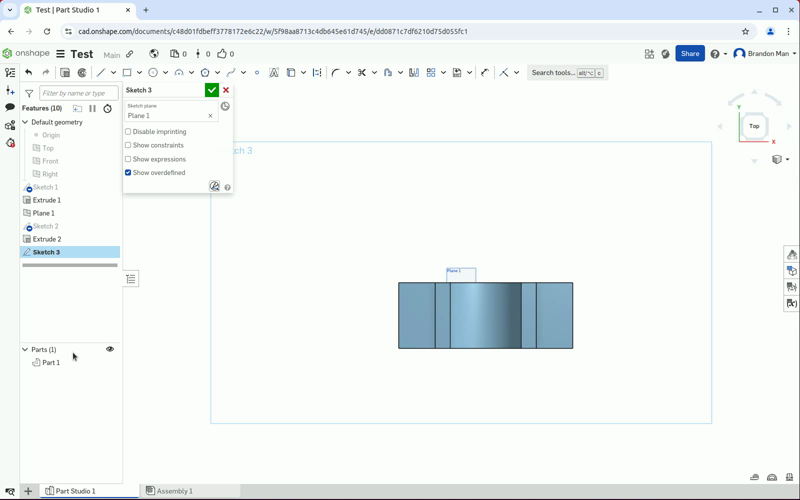
key(y)
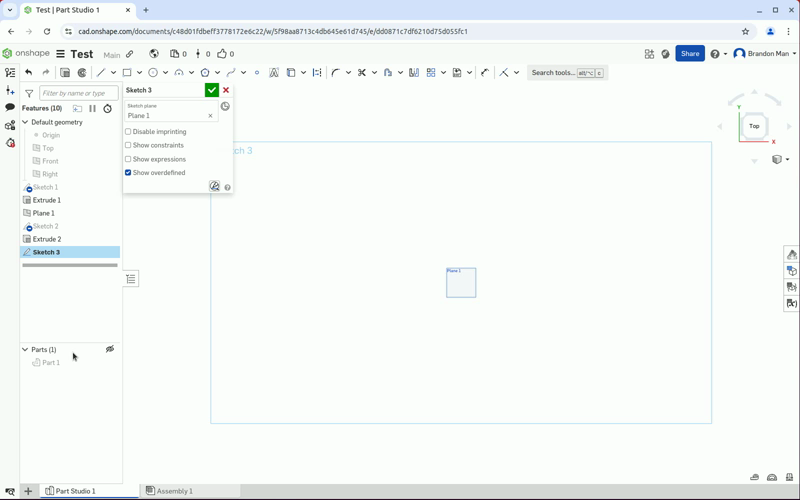
key(c)
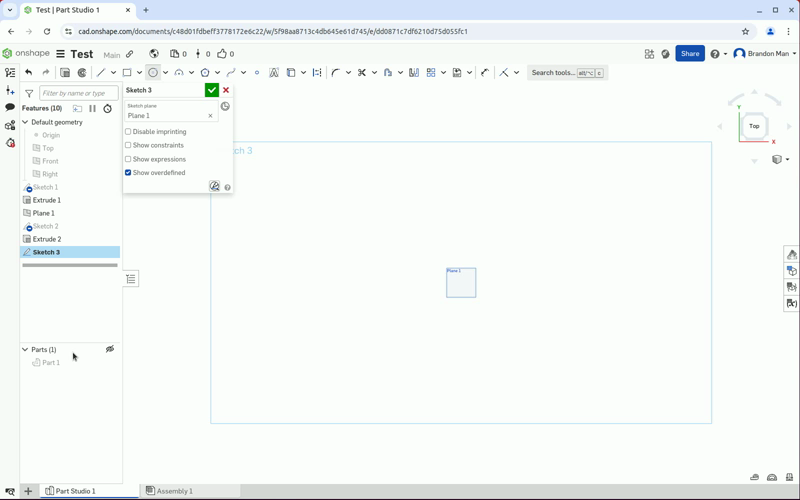
key_down(shift)
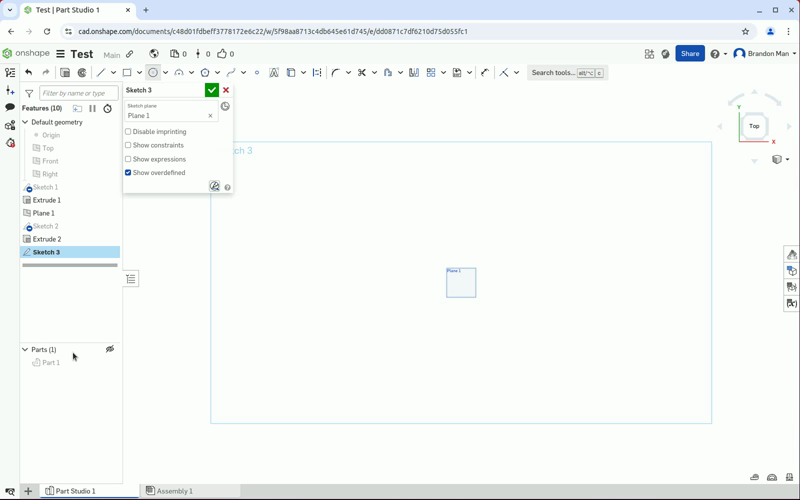
mouse_move(554, 314)
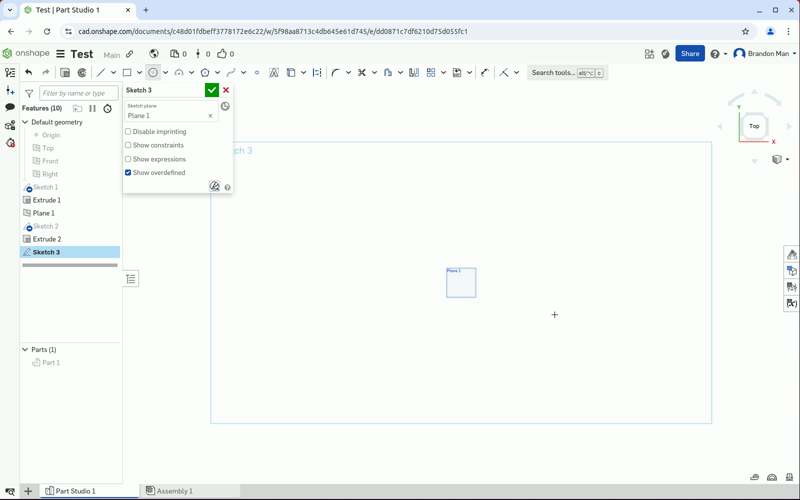
click(554, 314)
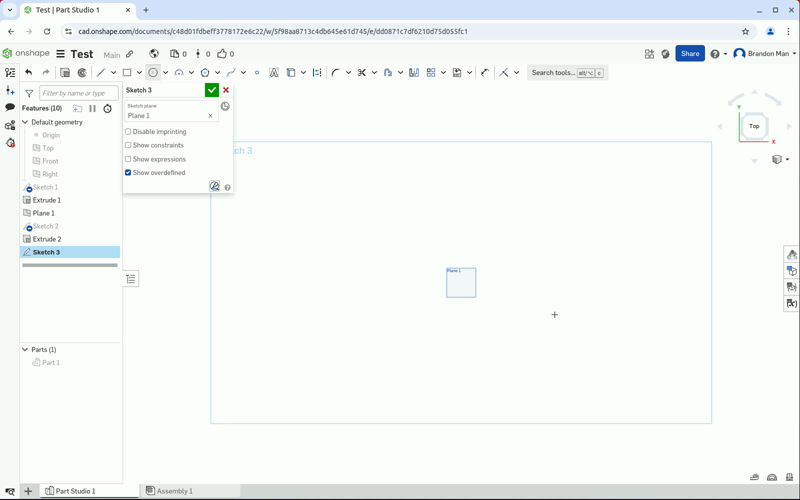
key_up(shift)
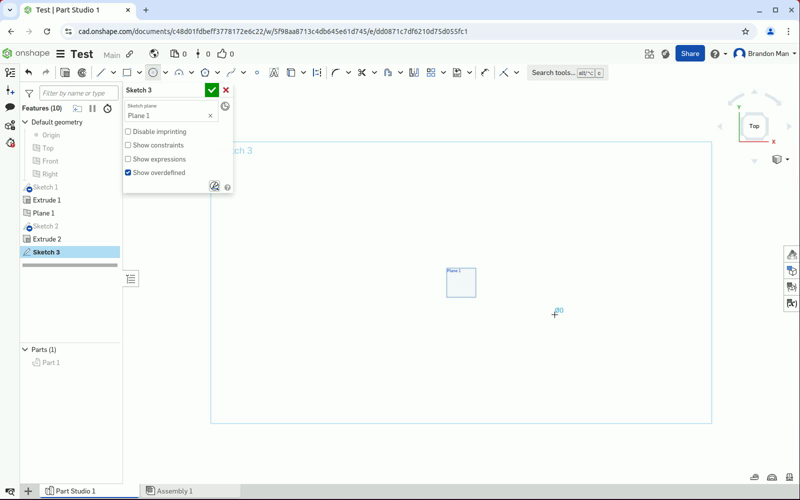
mouse_move(565, 314)
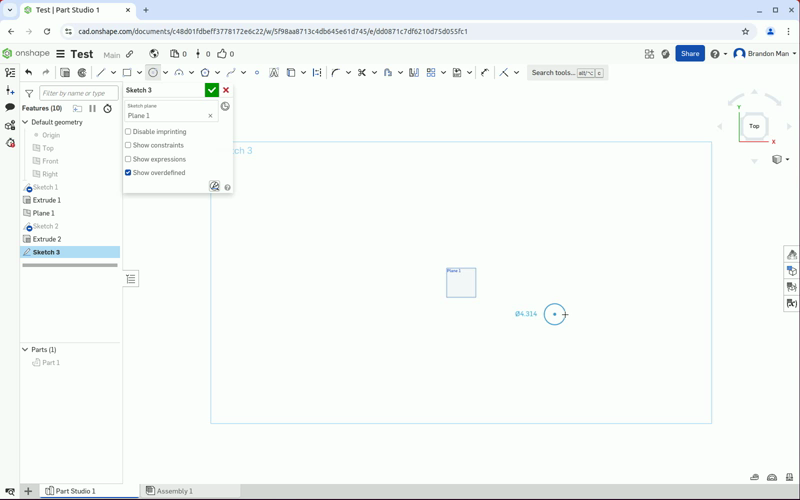
click(565, 314)
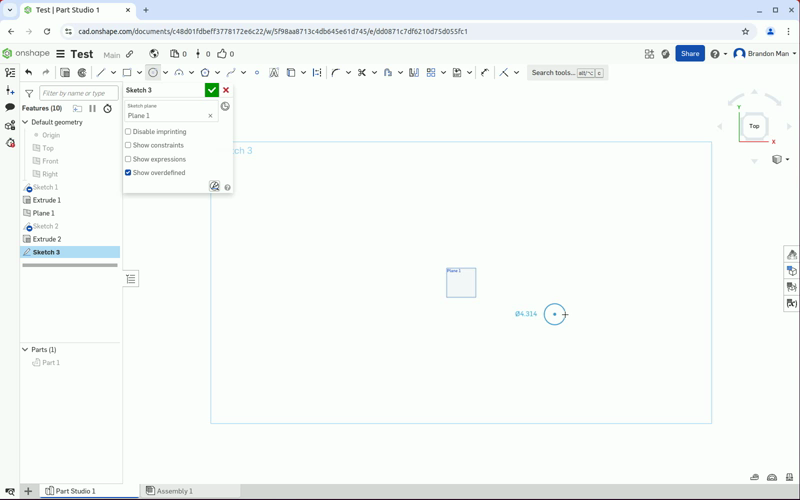
key(esc)
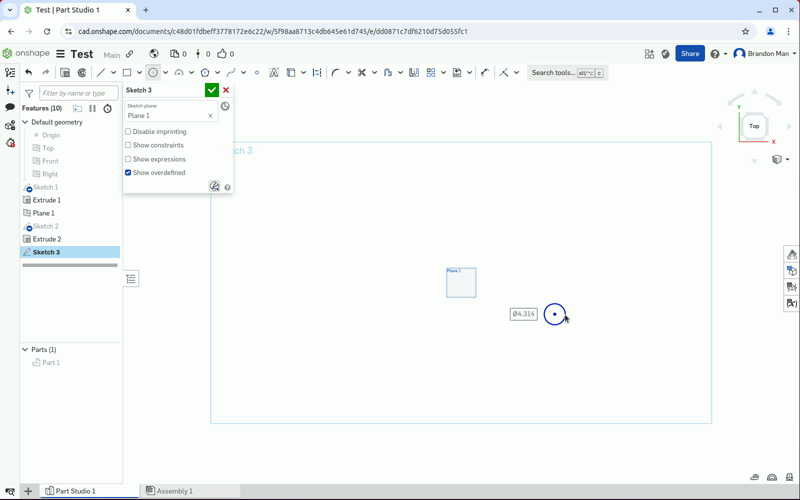
mouse_move(556, 306)
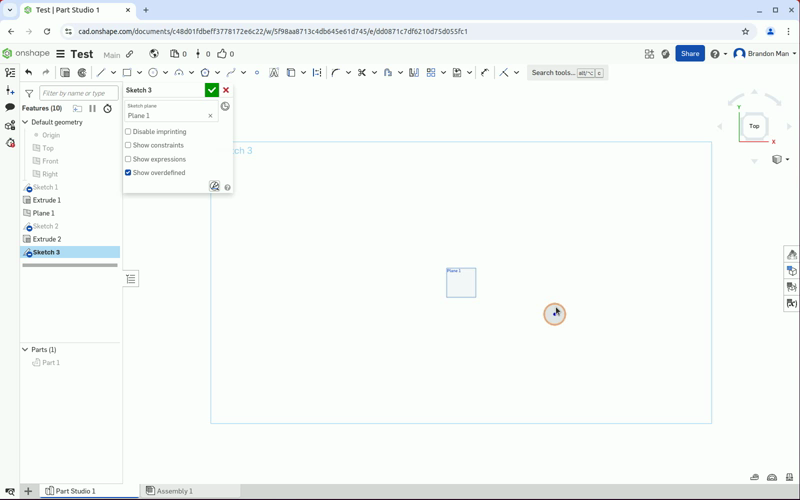
scroll(6)
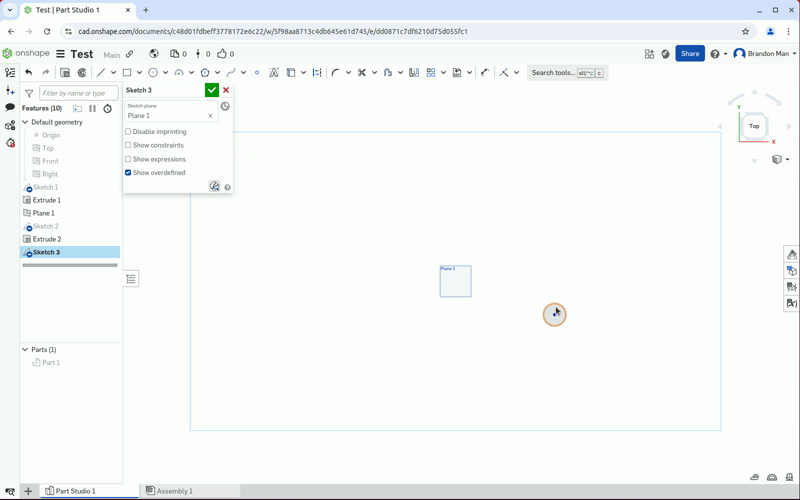
scroll(6)
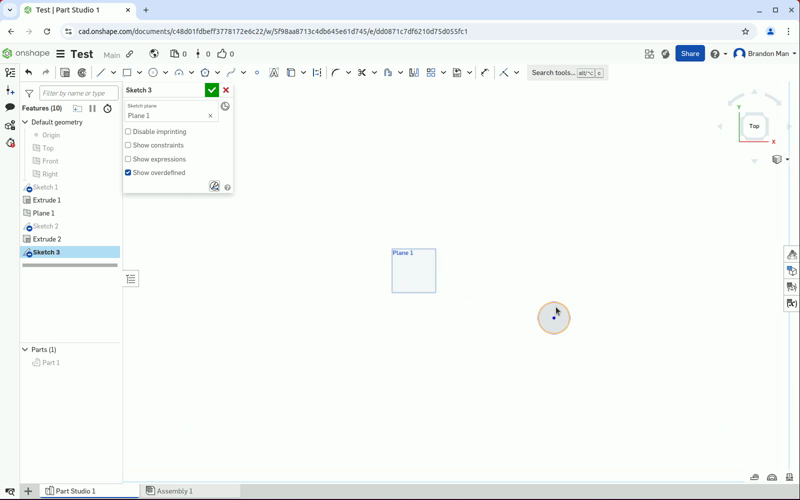
scroll(6)
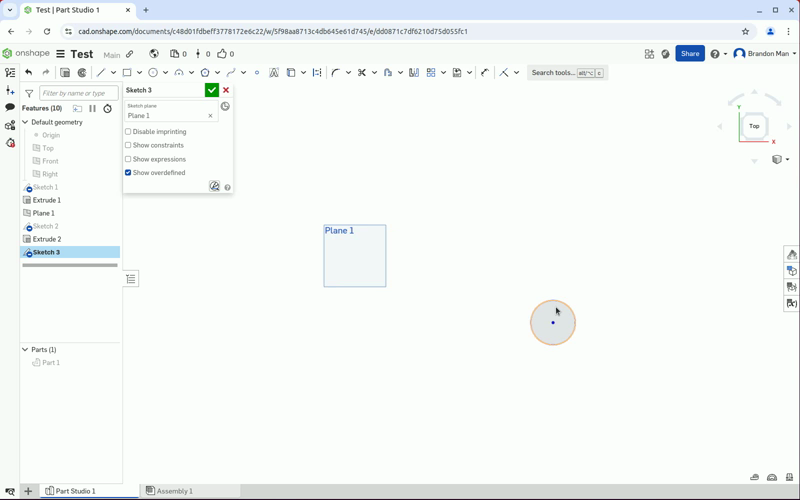
scroll(6)
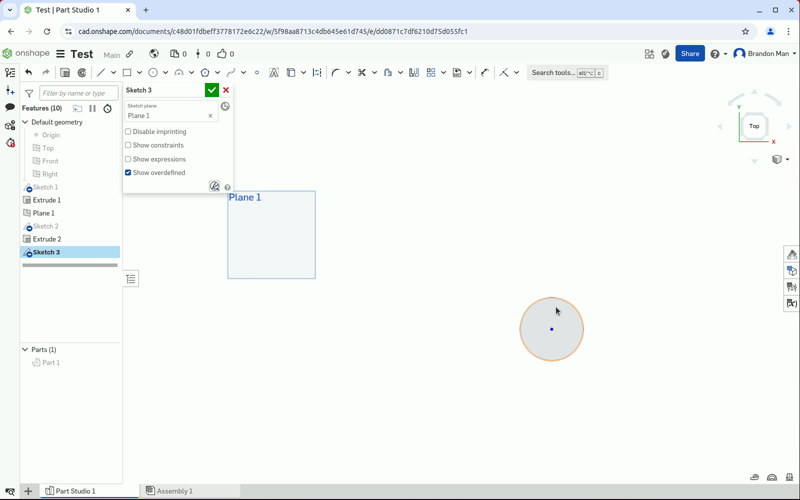
scroll(6)
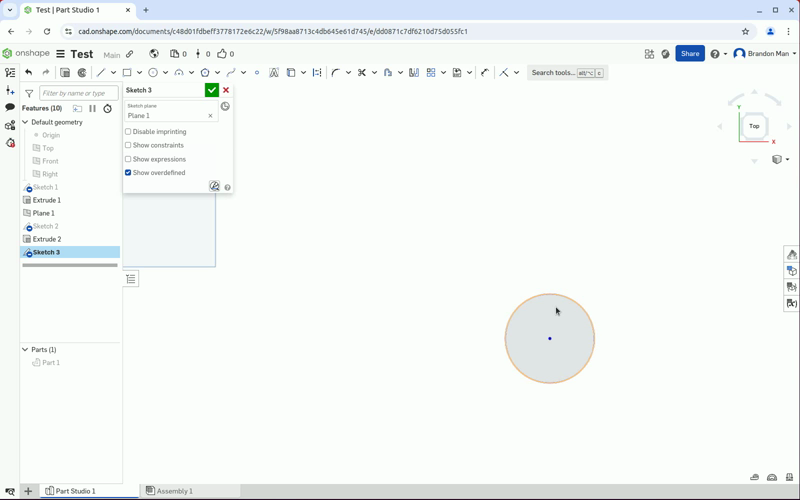
scroll(6)
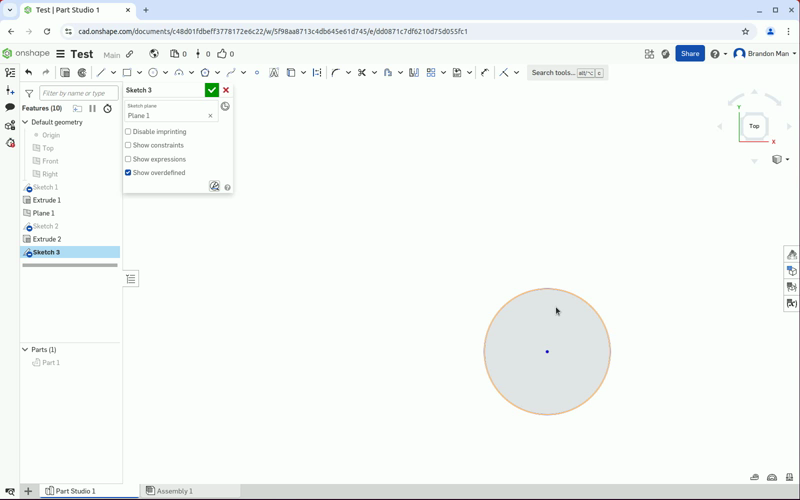
scroll(6)
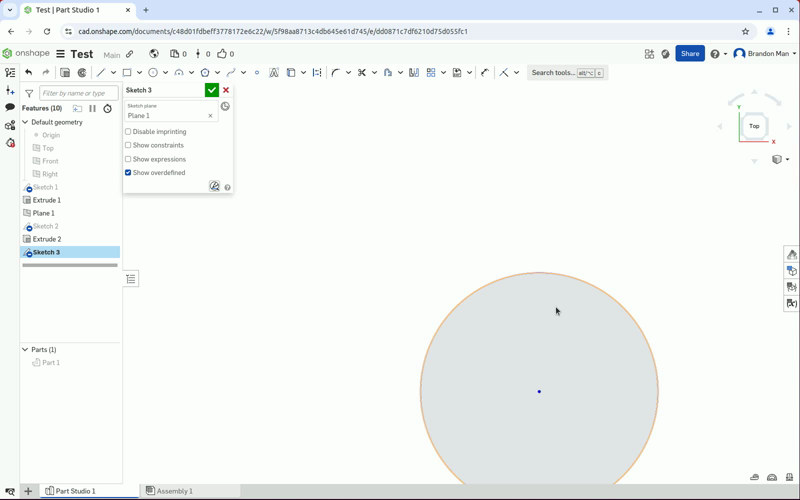
click(556, 306)
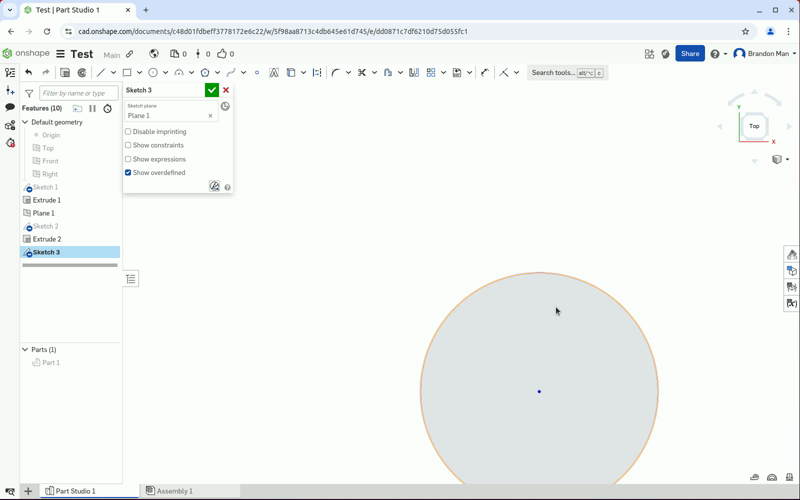
scroll(-6)
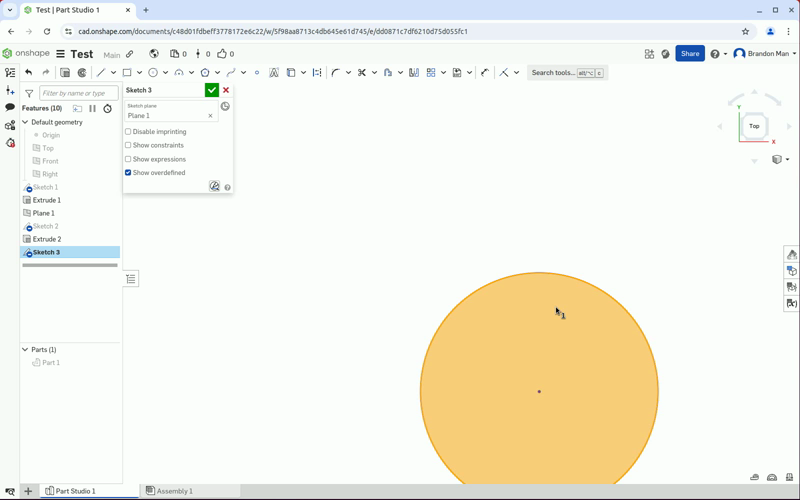
scroll(-6)
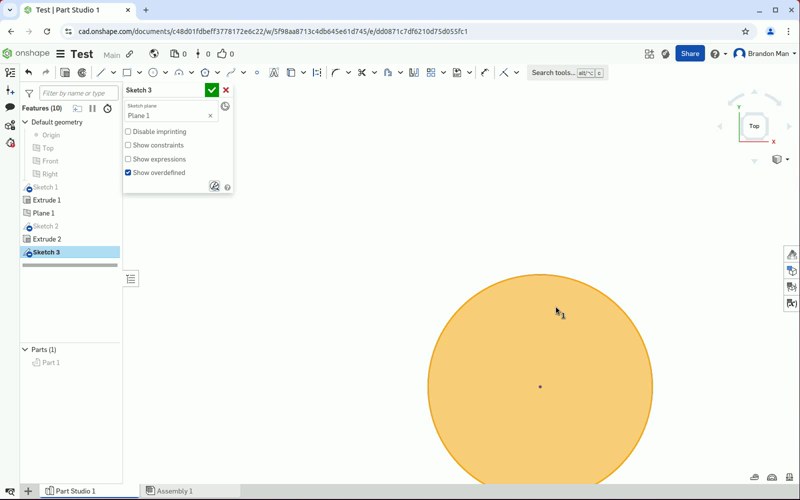
scroll(-6)
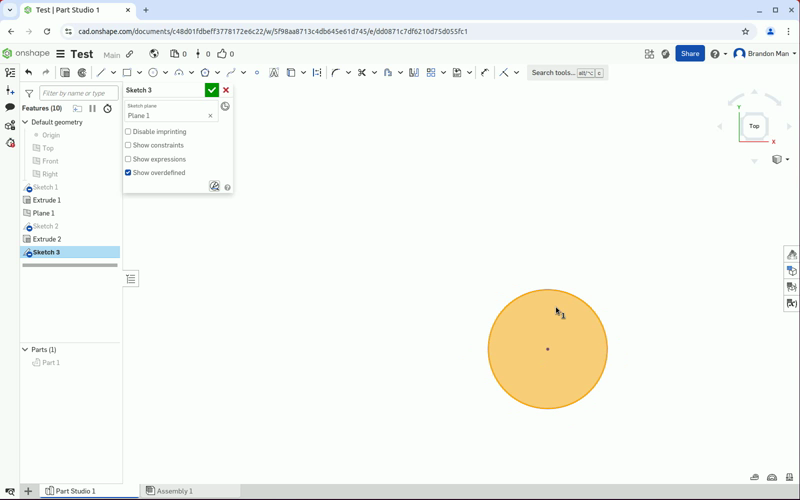
scroll(-6)
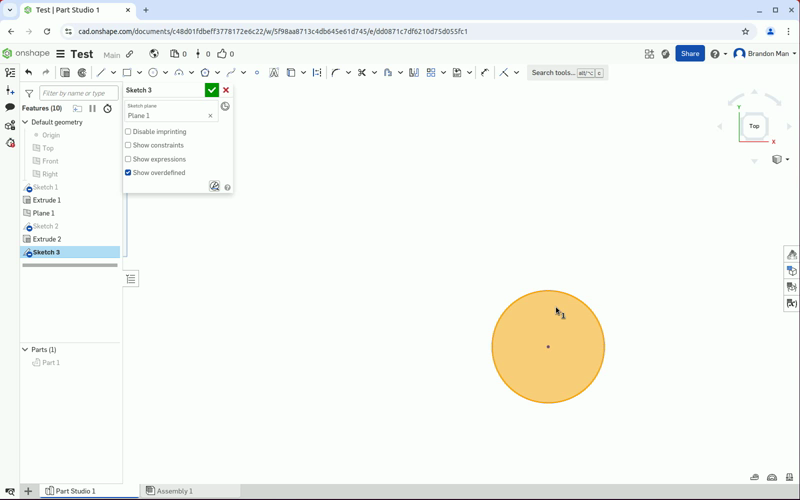
scroll(-6)
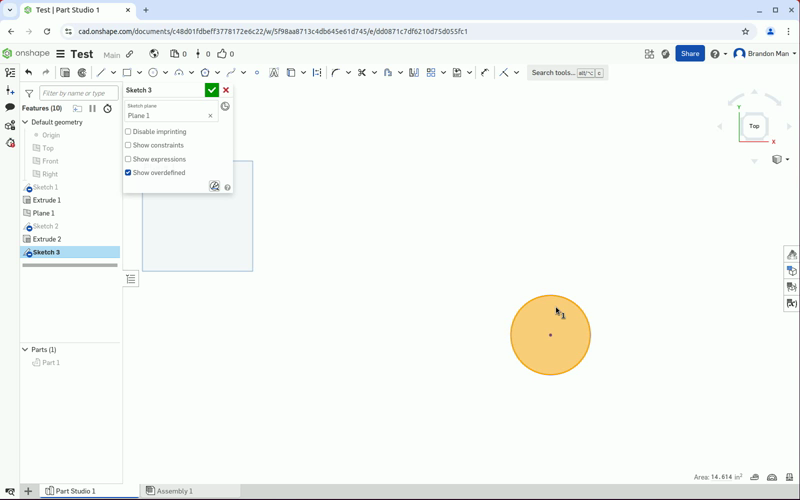
scroll(-6)
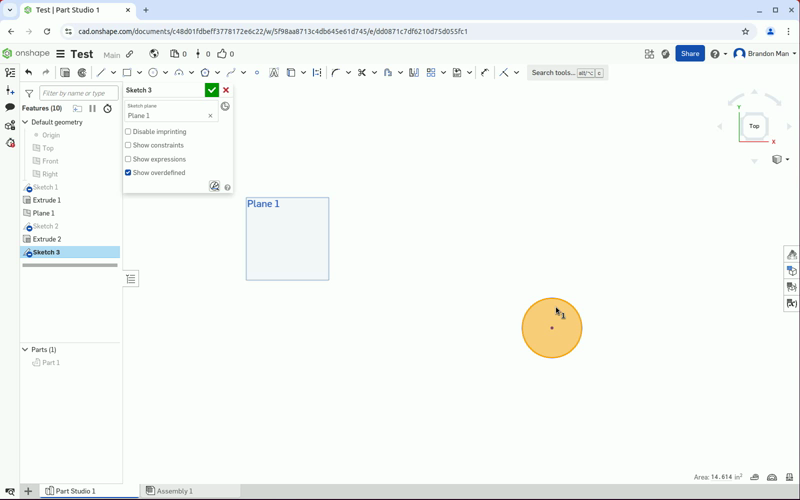
scroll(-6)
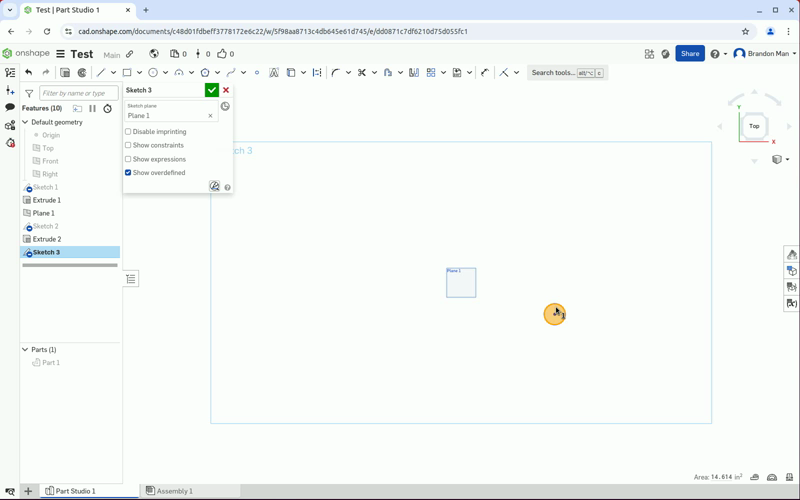
mouse_move(73, 352)
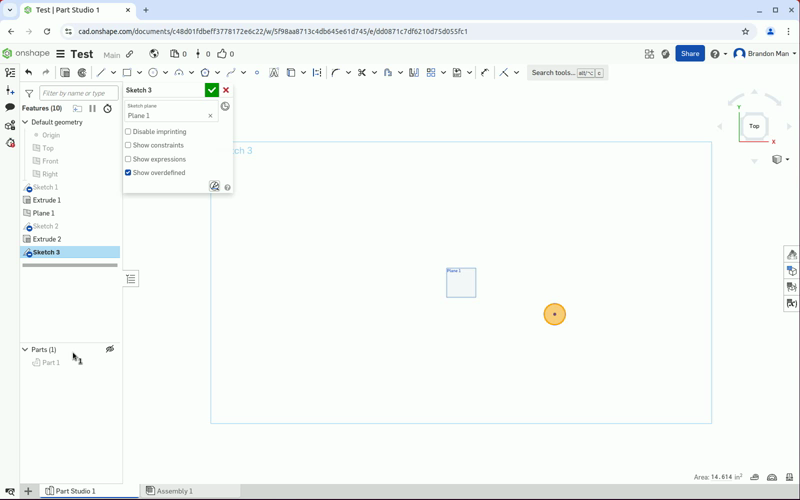
key(shift+y)
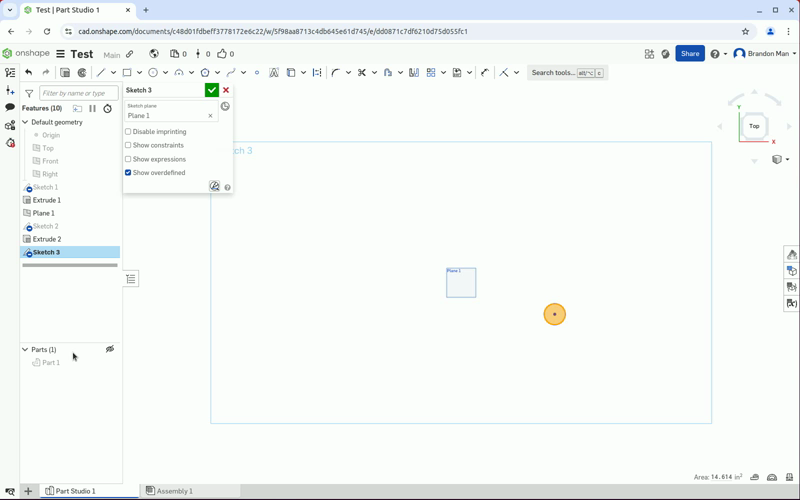
key(shift+e)
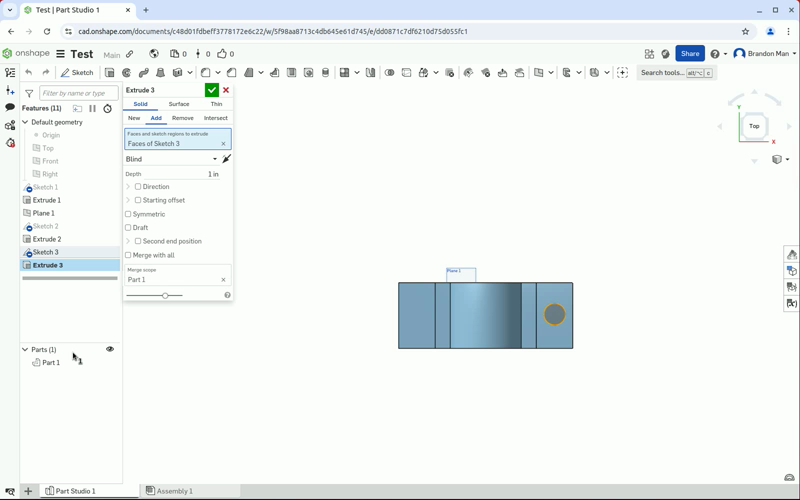
mouse_move(143, 106)
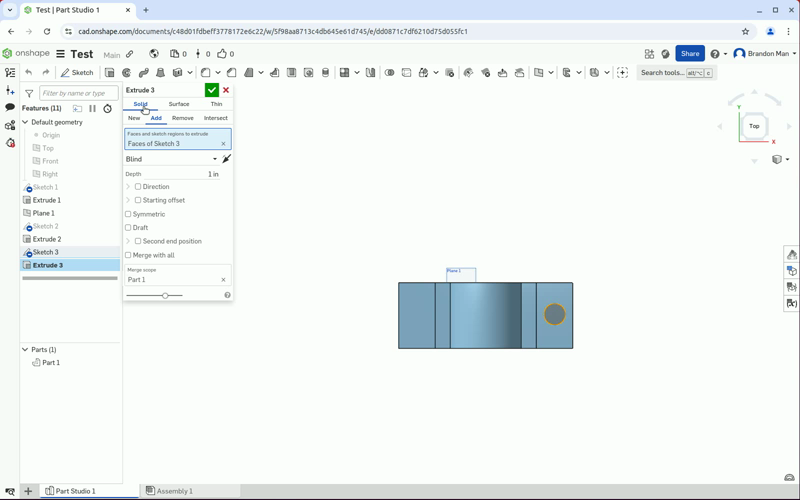
click(143, 106)
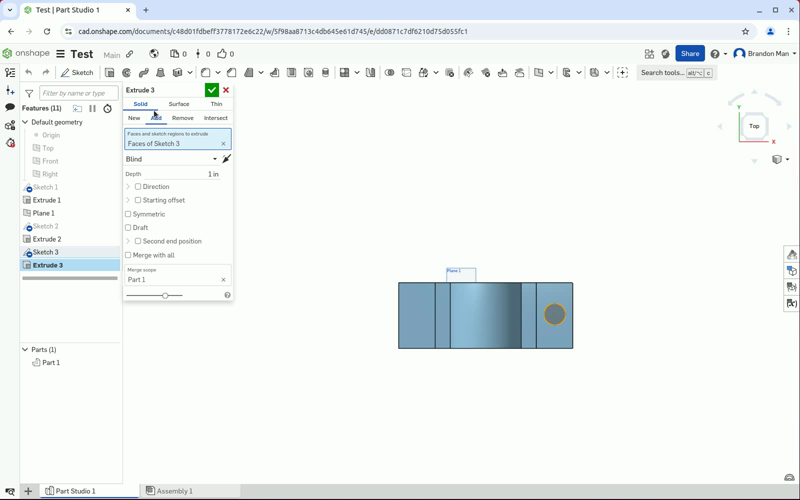
mouse_move(186, 120)
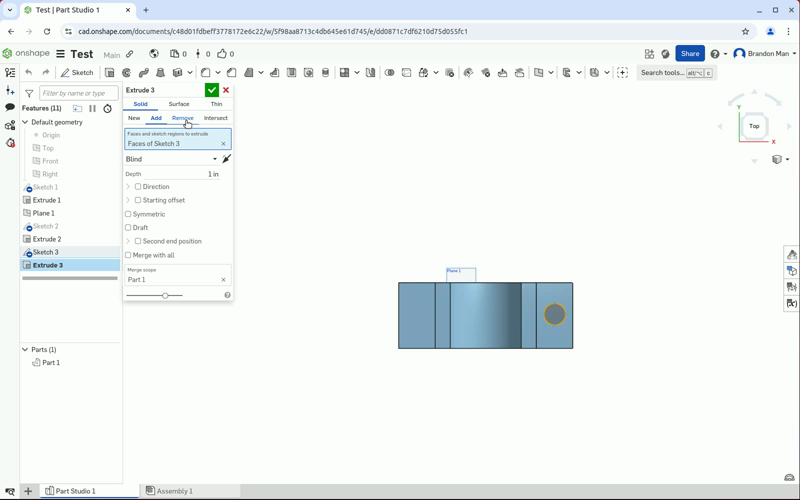
click(186, 120)
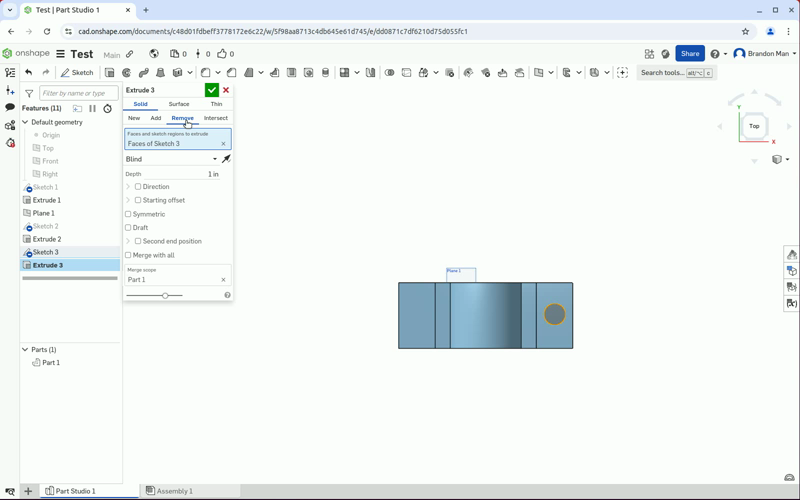
key(tab, 4)
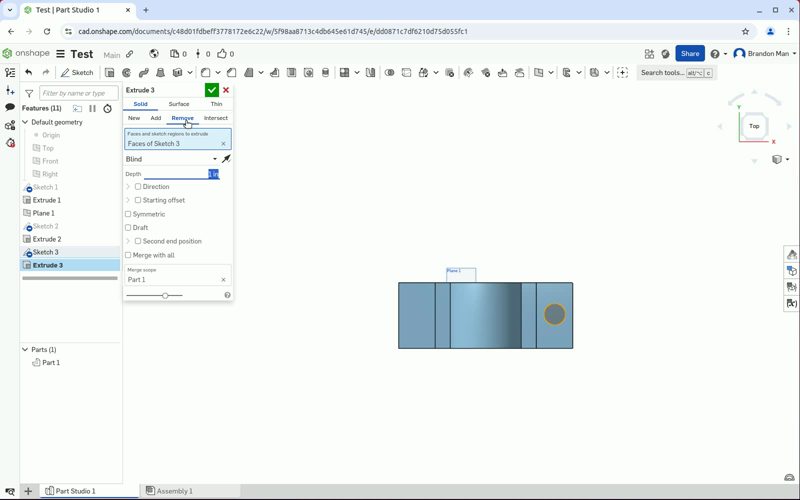
text(14.924)
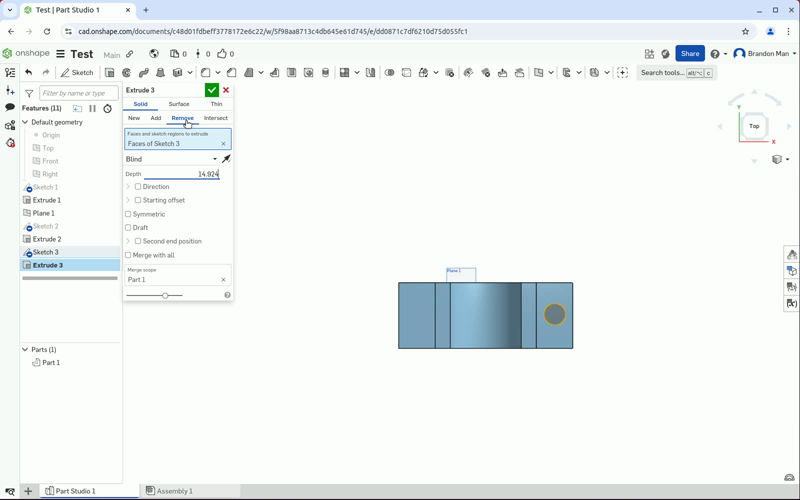
key(tab, 6)
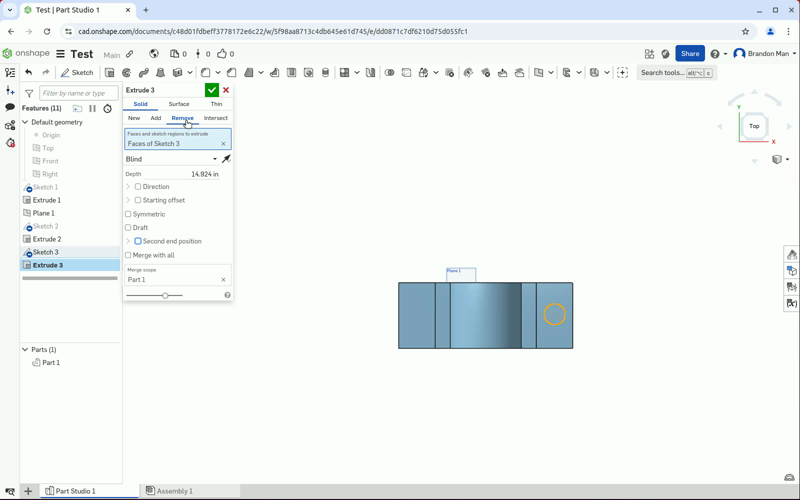
key(space)
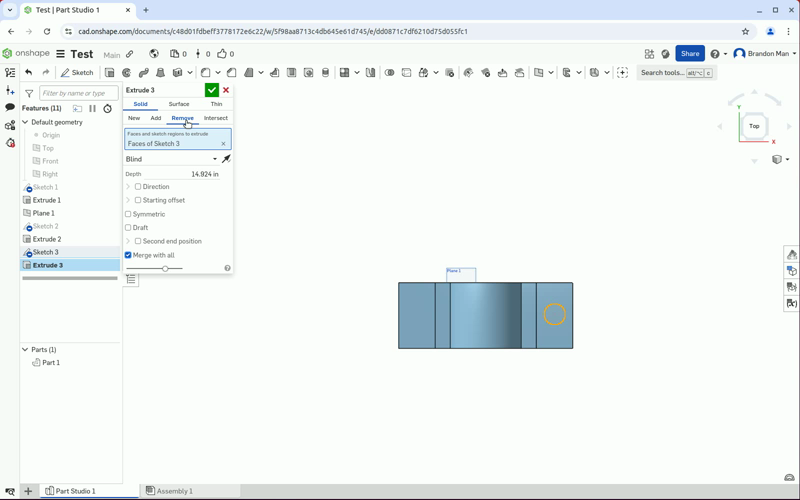
key(enter)
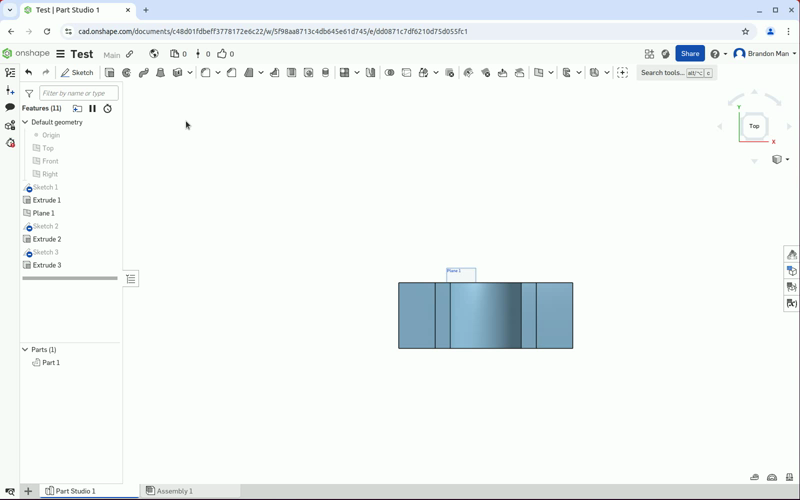
key(shift+h)
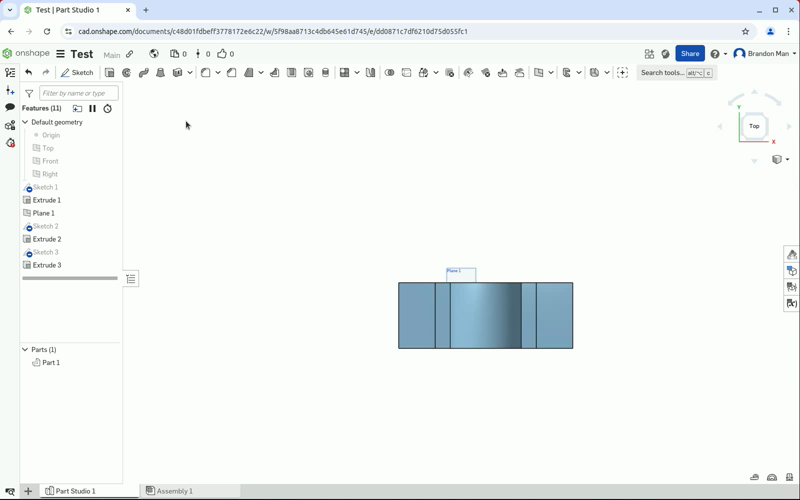
key(shift+h)
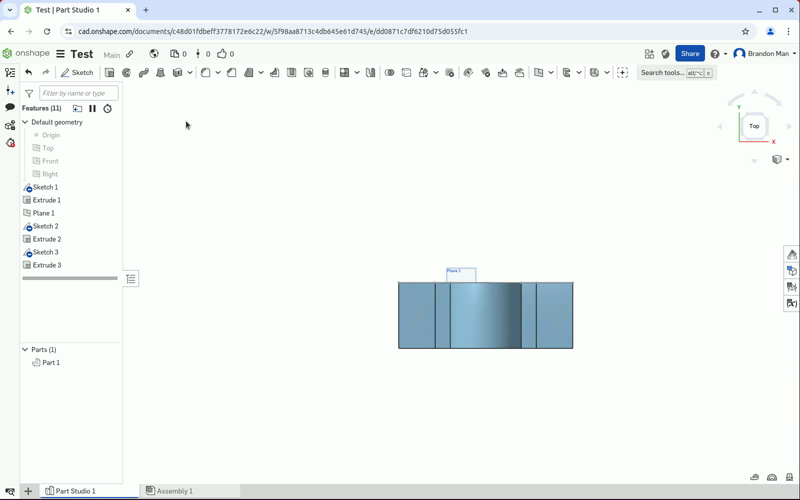
key(shift+7)
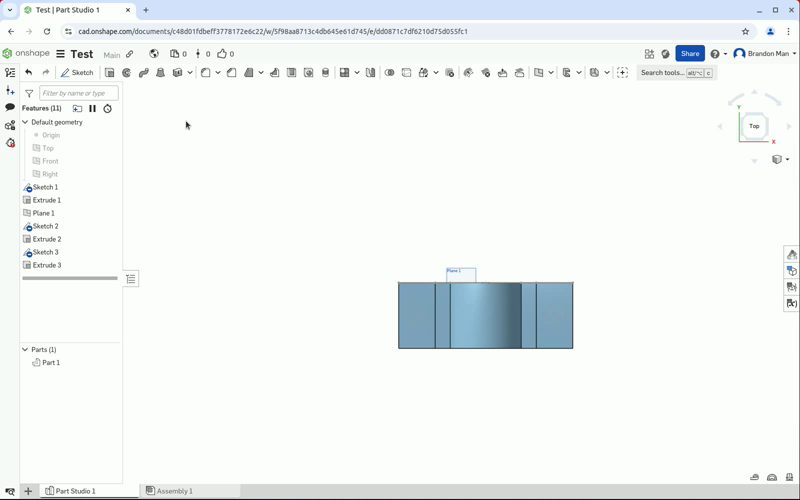
key(up, 3)
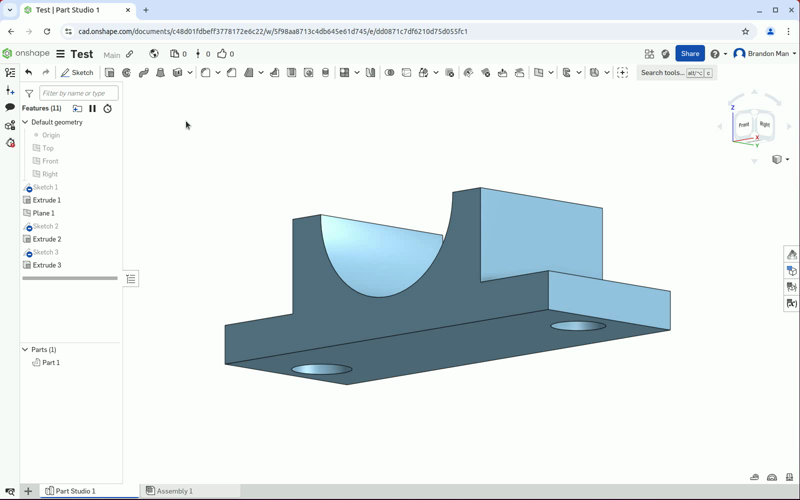
key(left, 3)
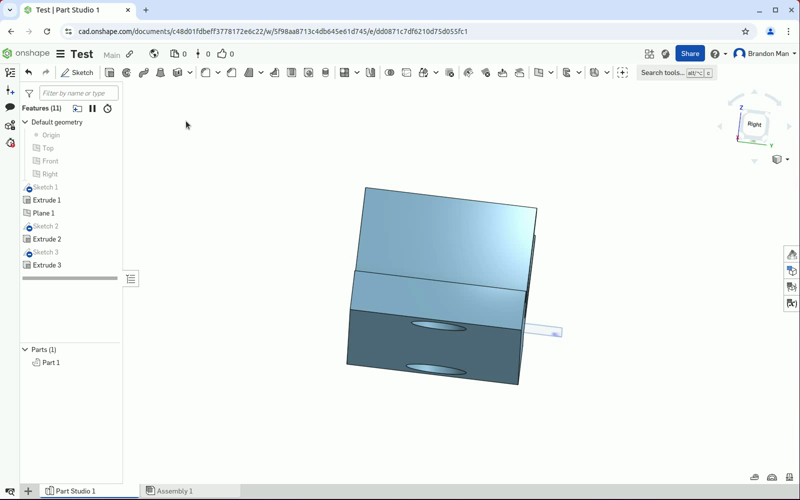
key(right, 3)
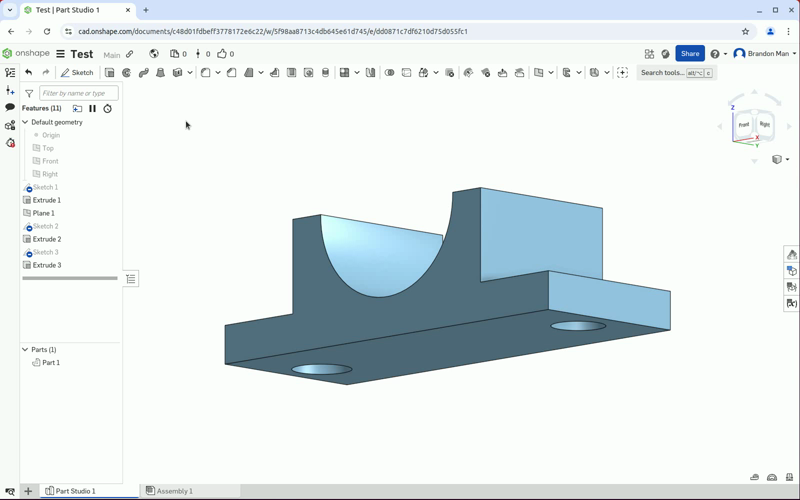
key(down, 3)
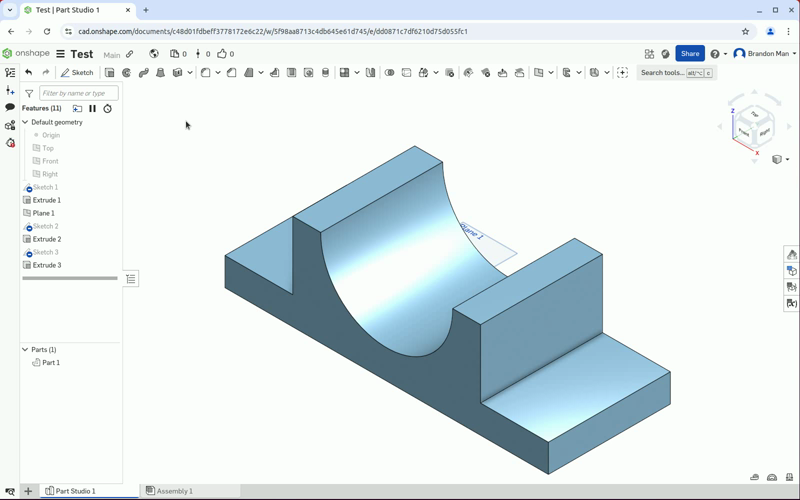
mouse_move(73, 189)
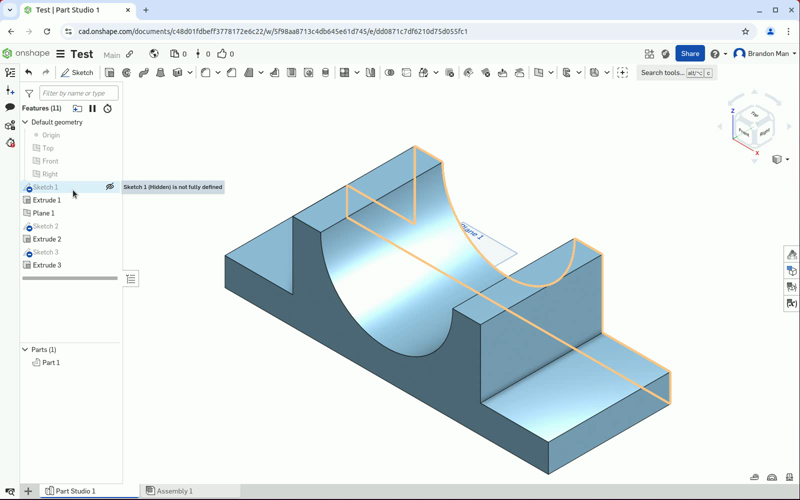
click(73, 189)